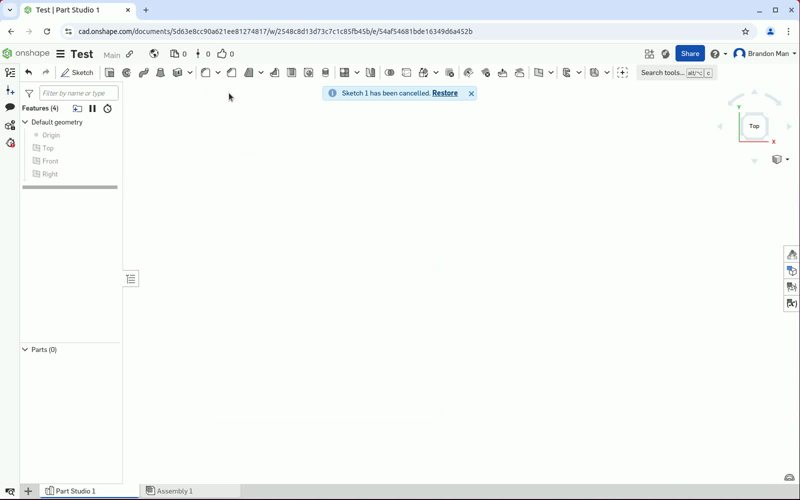
key(shift+h)
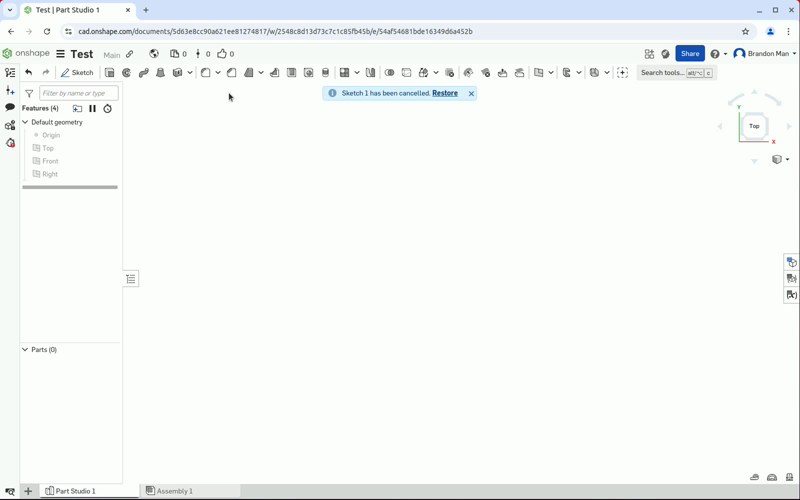
mouse_move(73, 352)
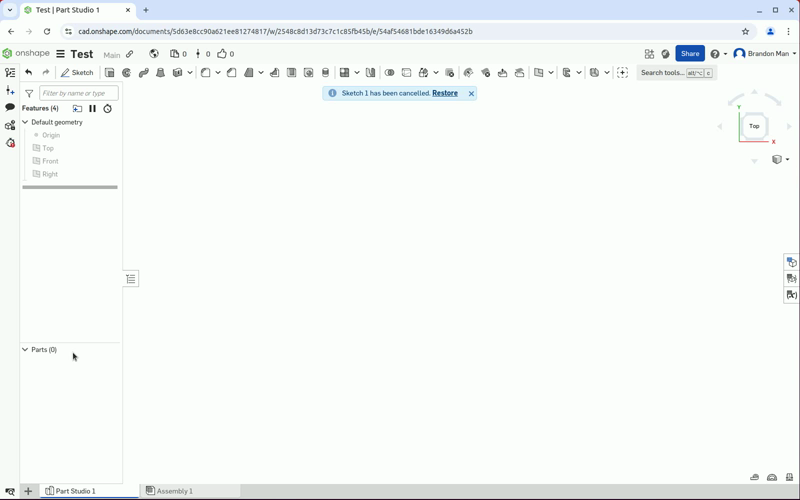
key(y)
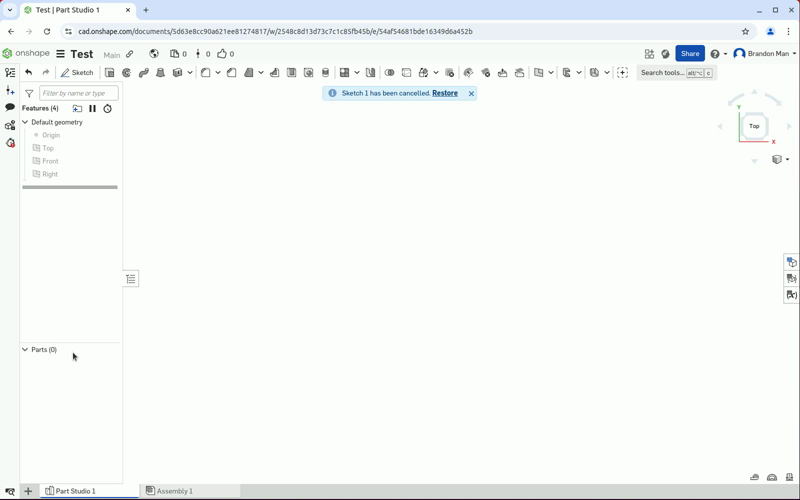
key(shift+p)
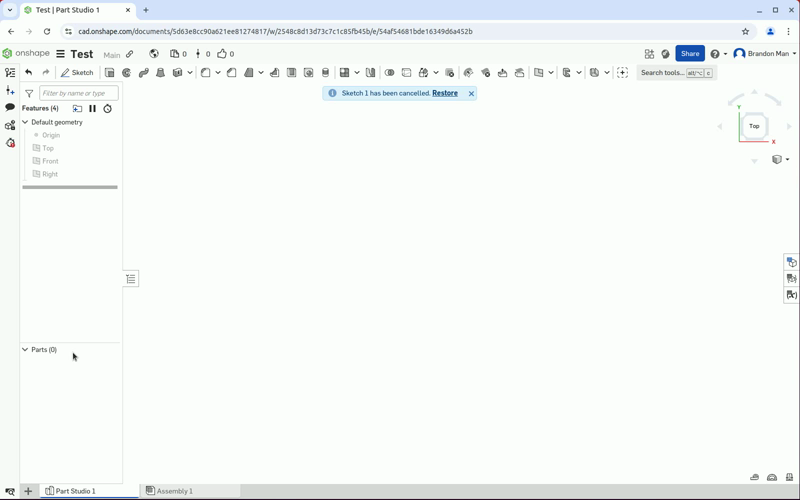
key(space)
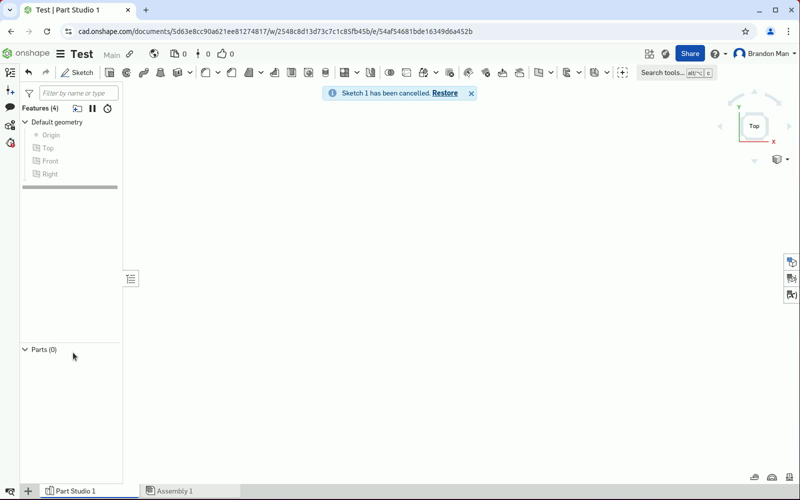
key_down(shift)
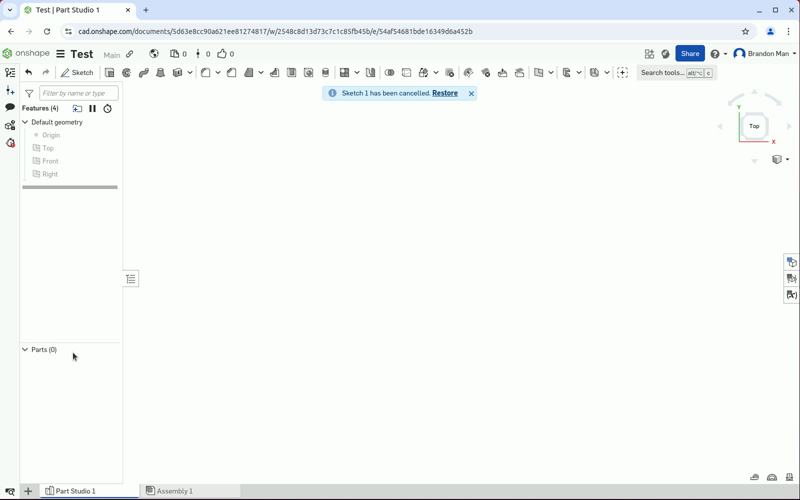
key(up)
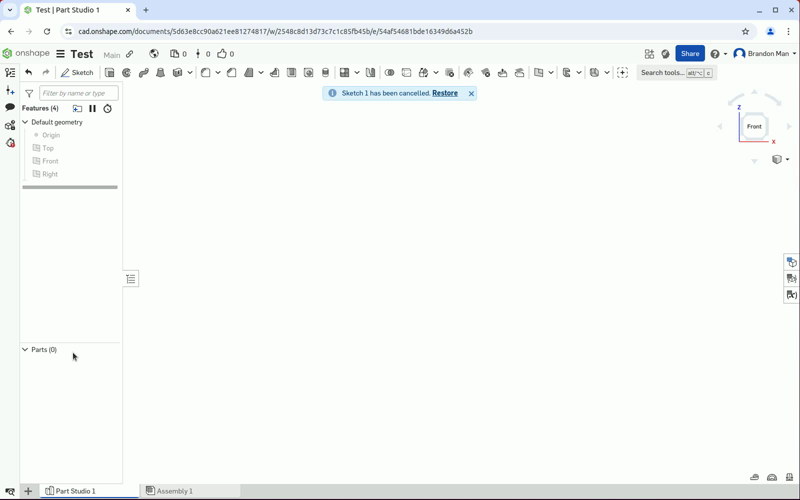
key_up(shift)
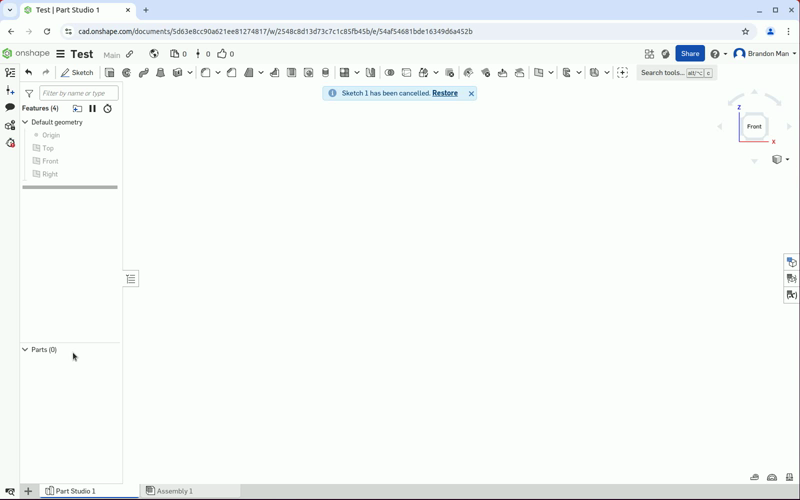
mouse_move(73, 352)
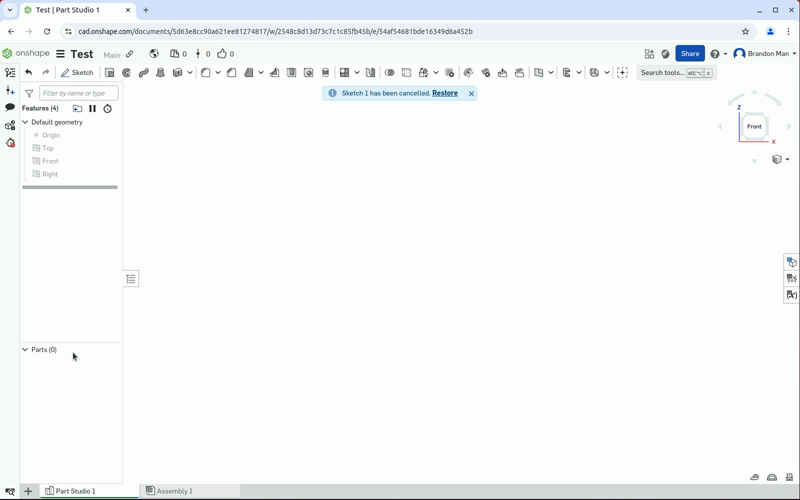
key(shift+y)
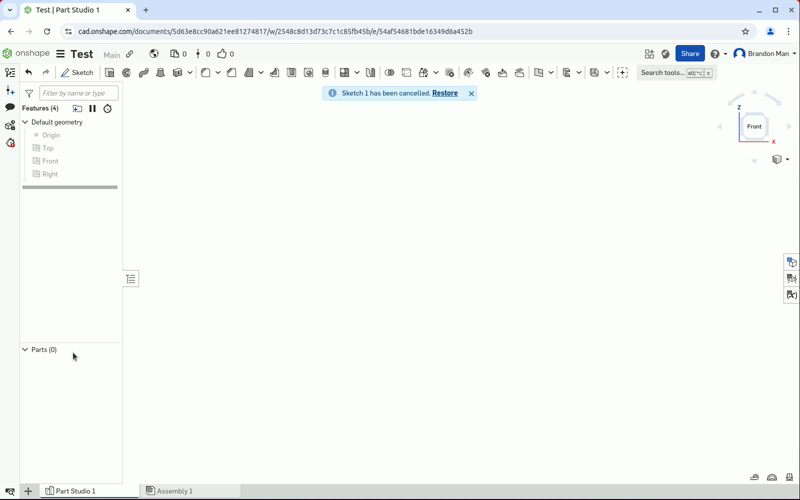
key(shift+s)
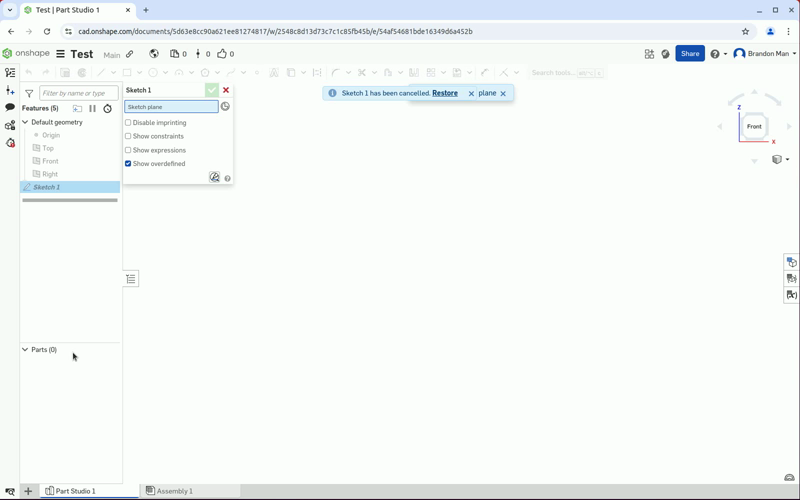
mouse_move(73, 163)
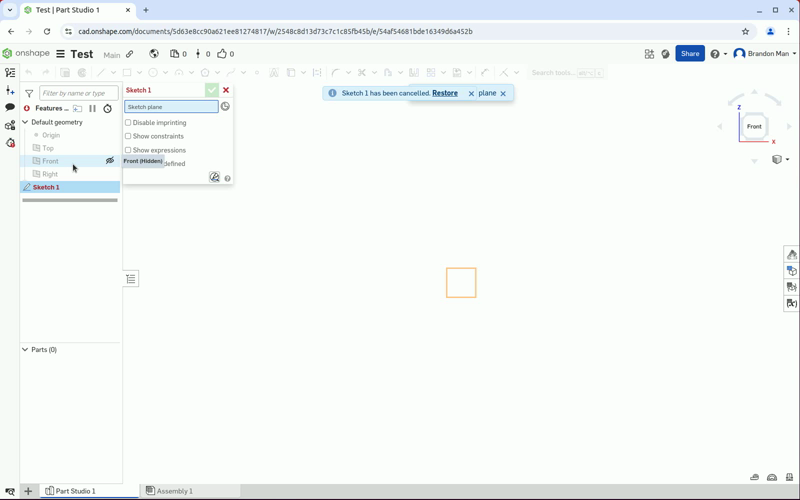
click(73, 163)
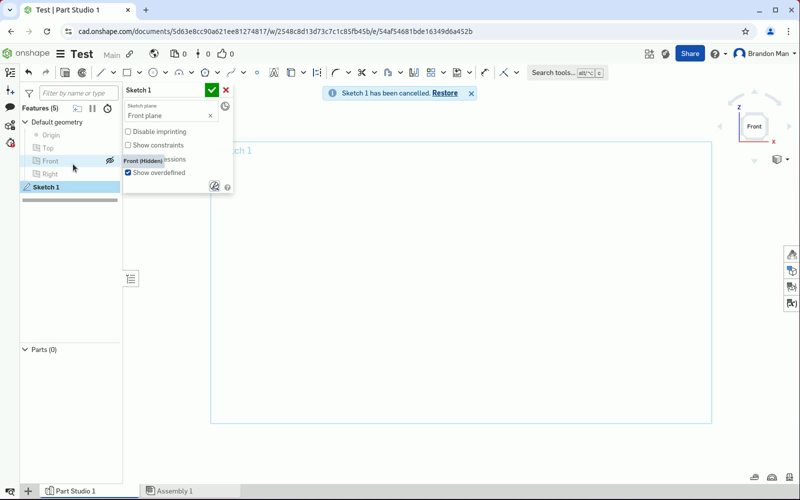
mouse_move(73, 352)
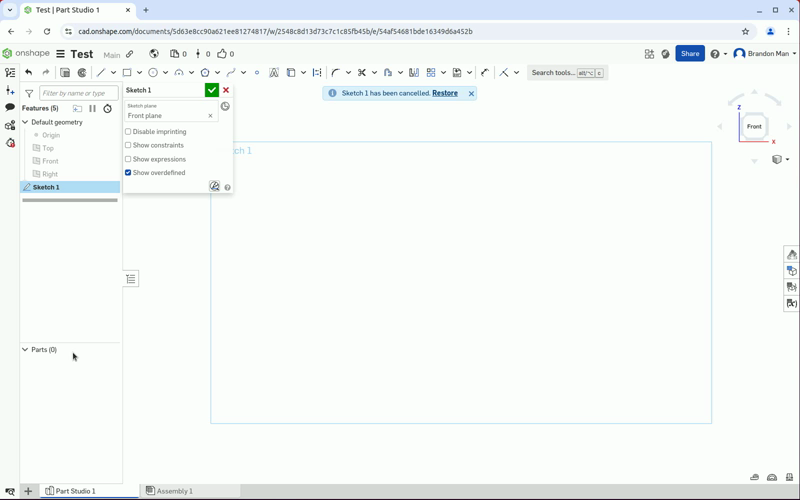
key(y)
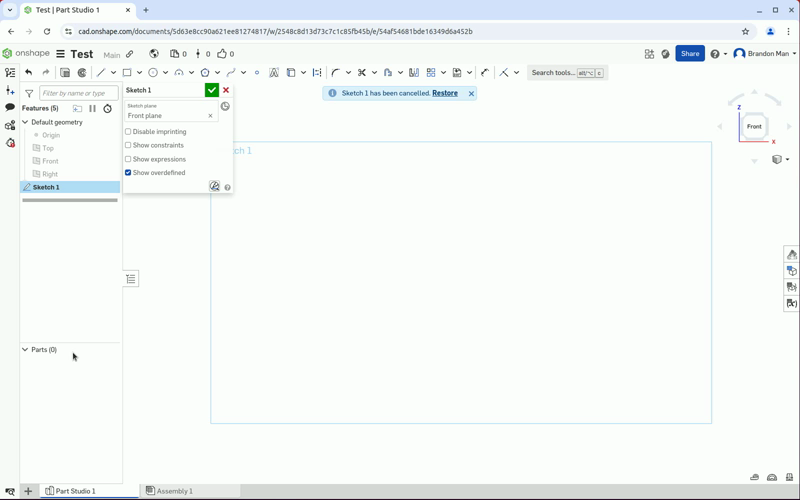
key(c)
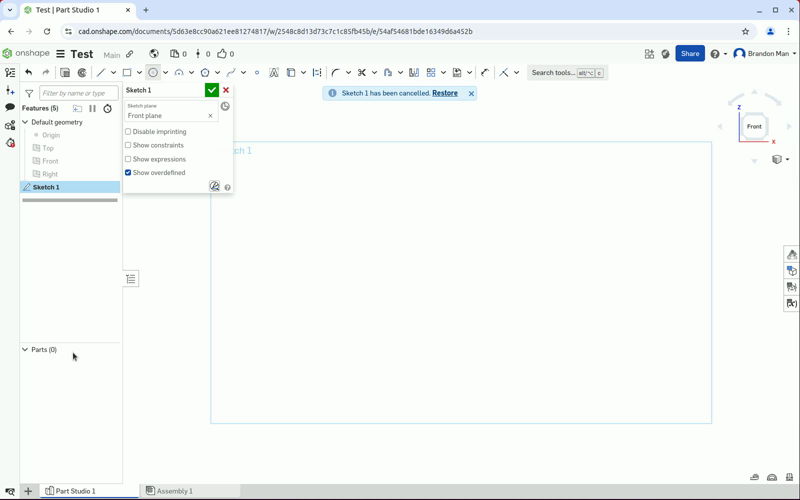
key_down(shift)
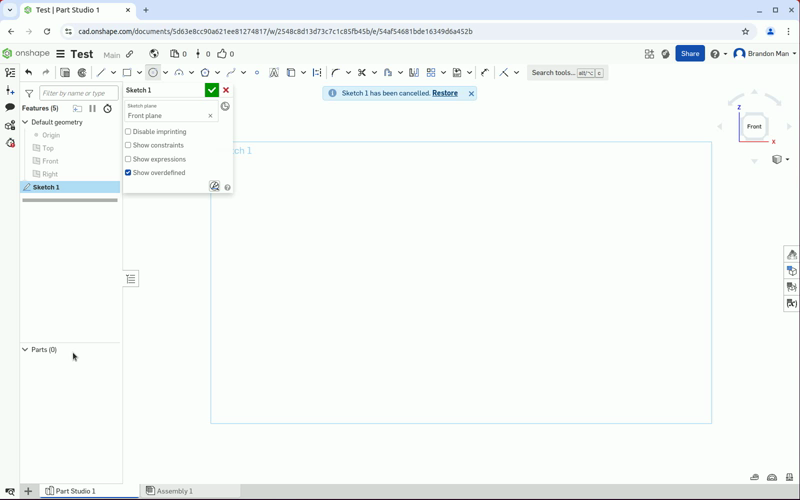
mouse_move(460, 282)
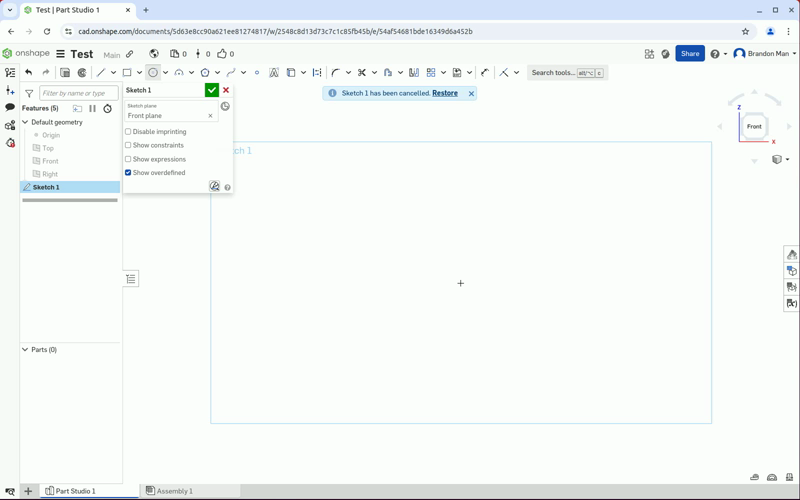
click(460, 282)
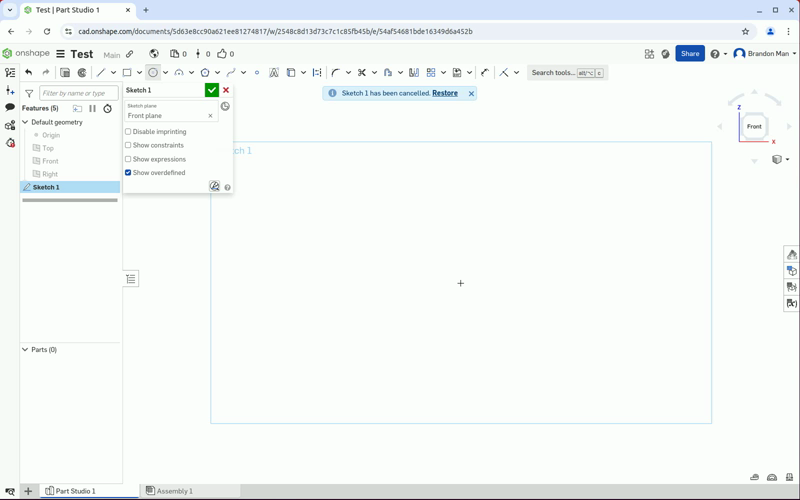
key_up(shift)
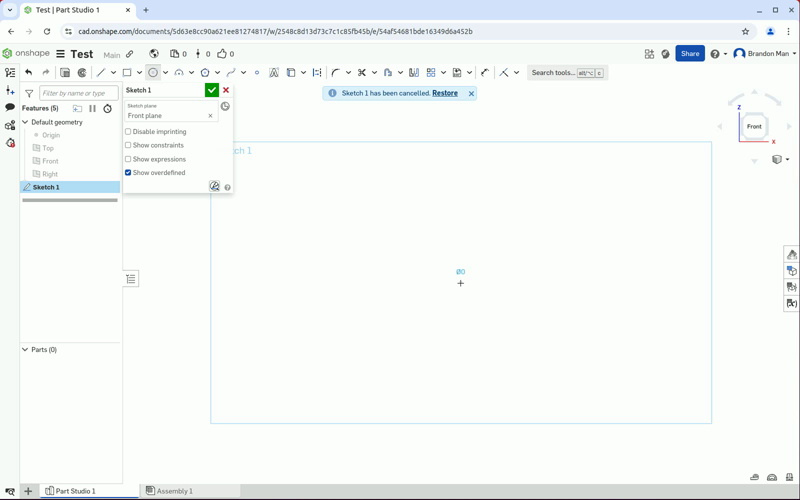
mouse_move(474, 282)
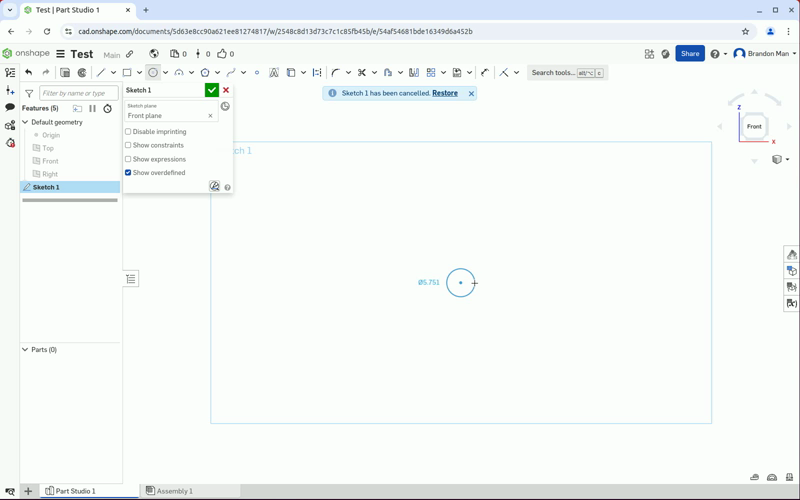
click(474, 282)
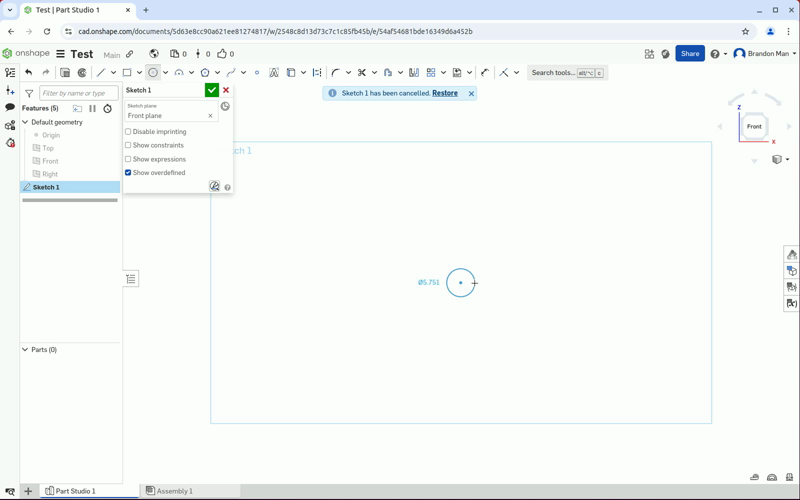
key(esc)
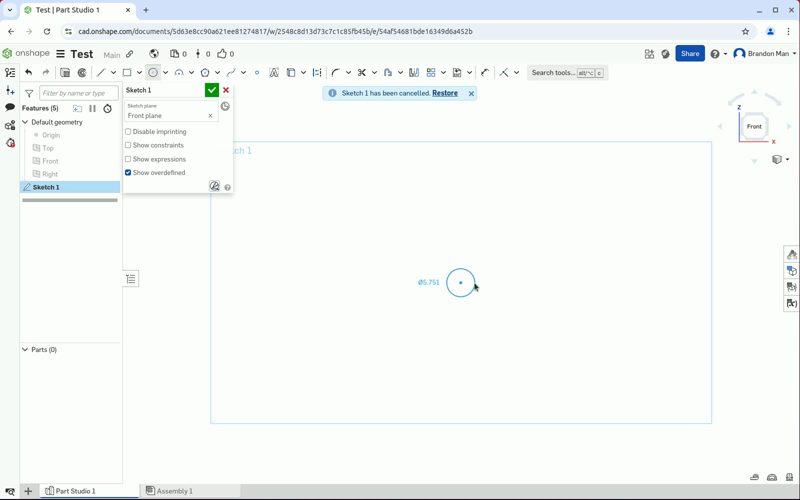
mouse_move(451, 283)
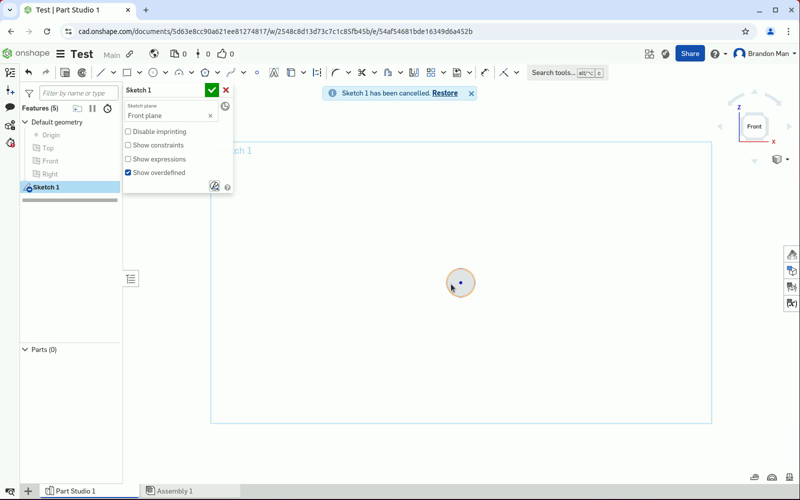
scroll(6)
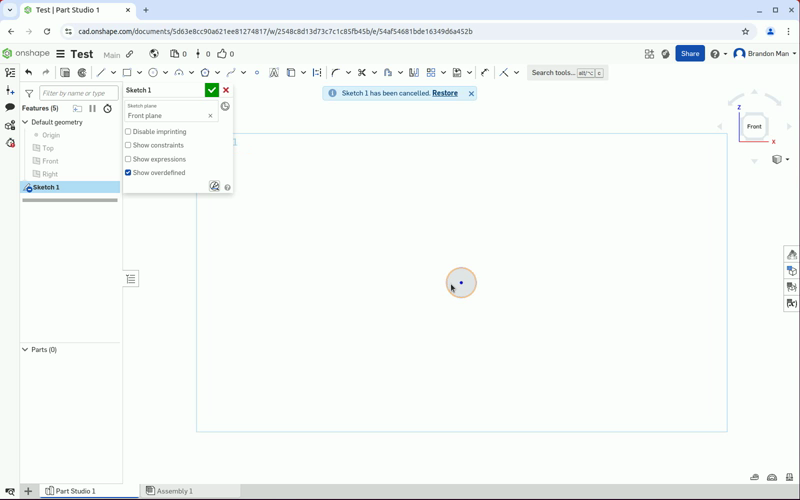
scroll(6)
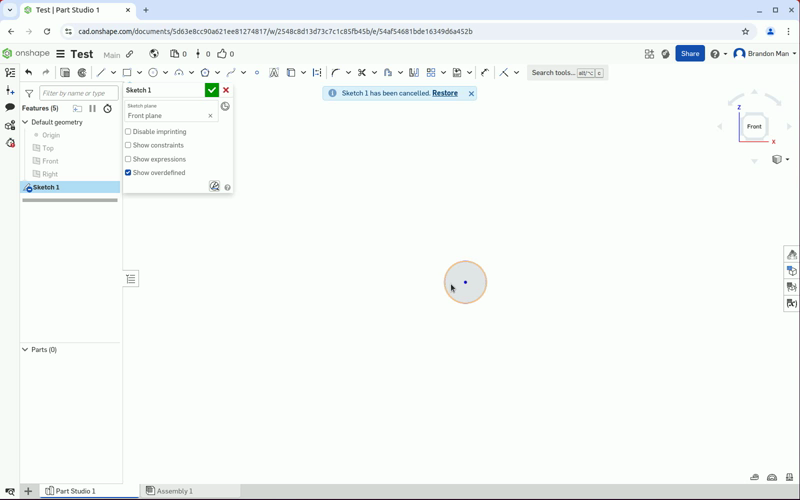
scroll(6)
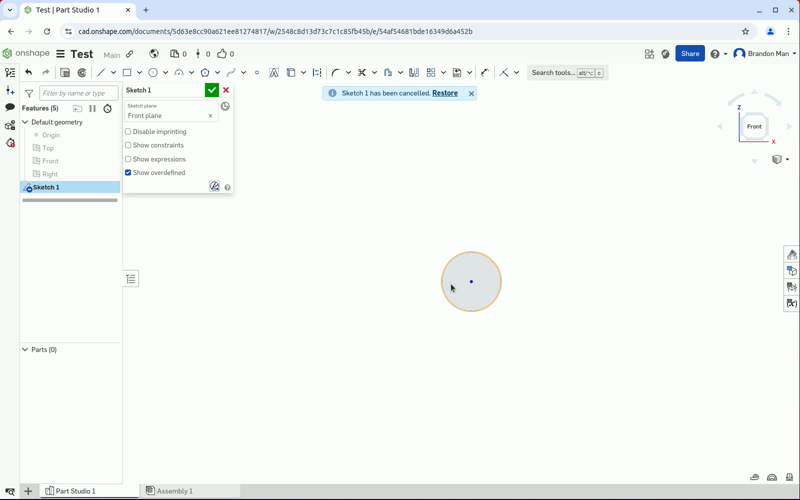
scroll(6)
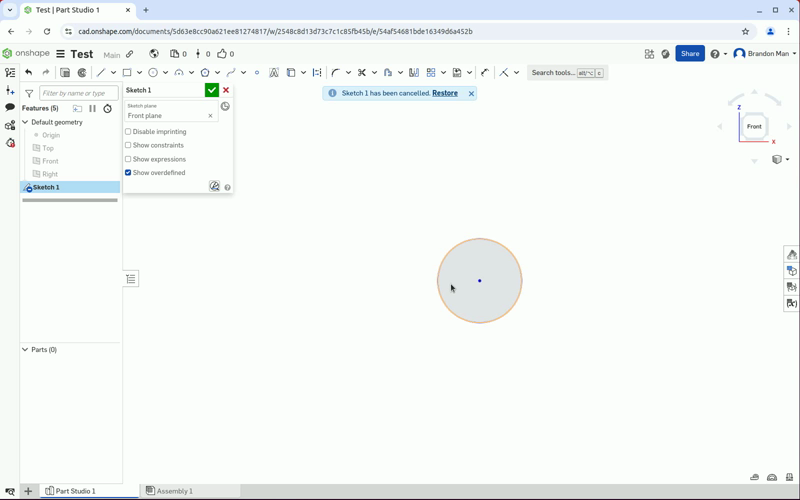
scroll(6)
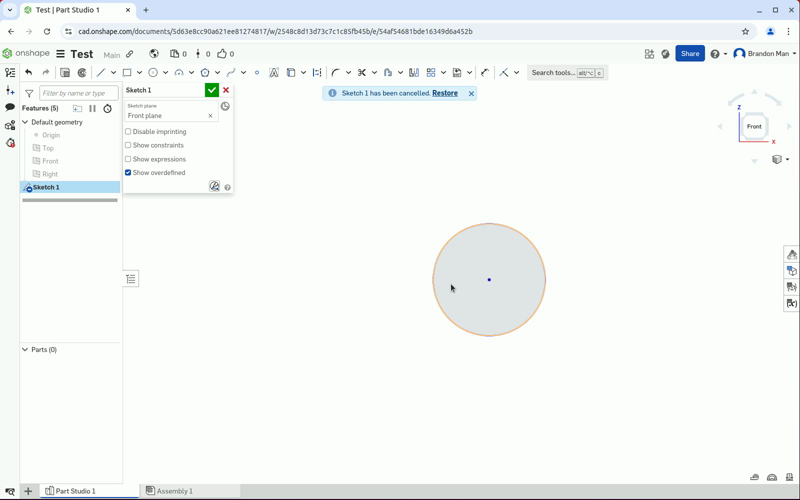
scroll(6)
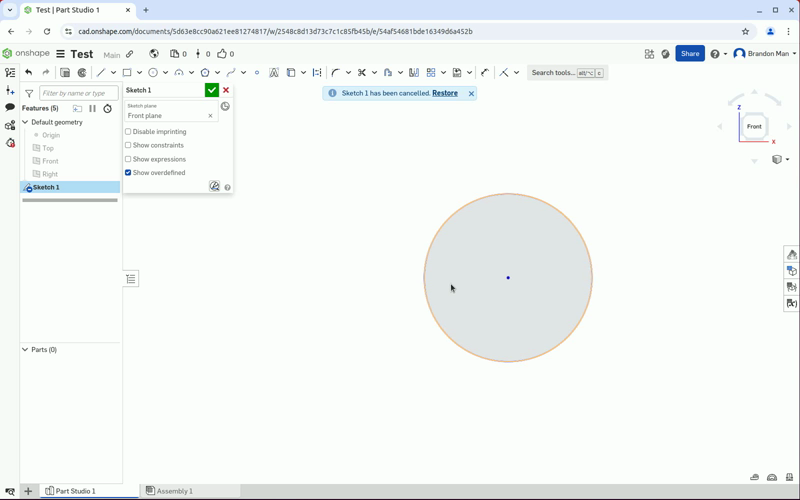
scroll(6)
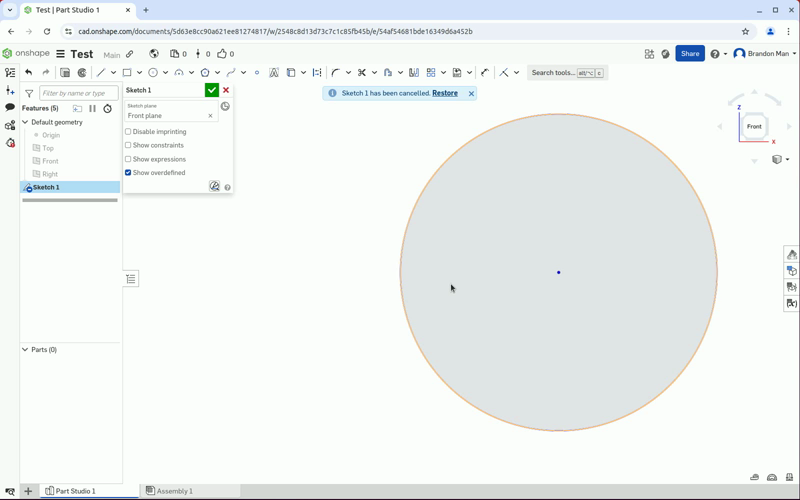
click(451, 283)
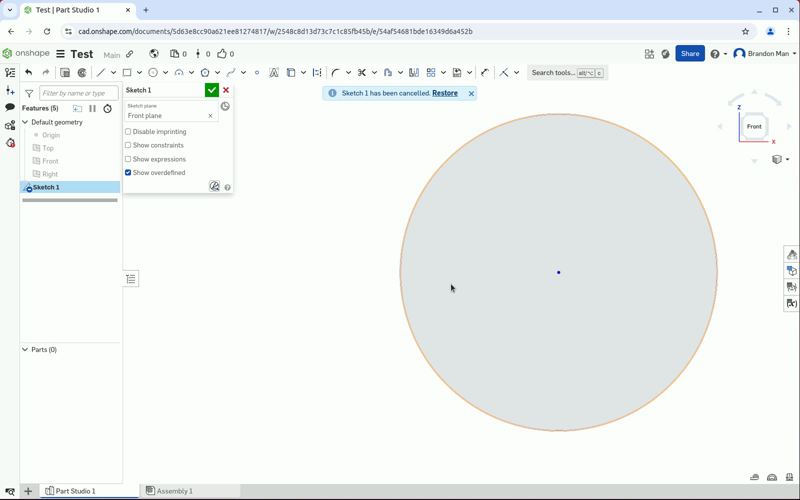
scroll(-6)
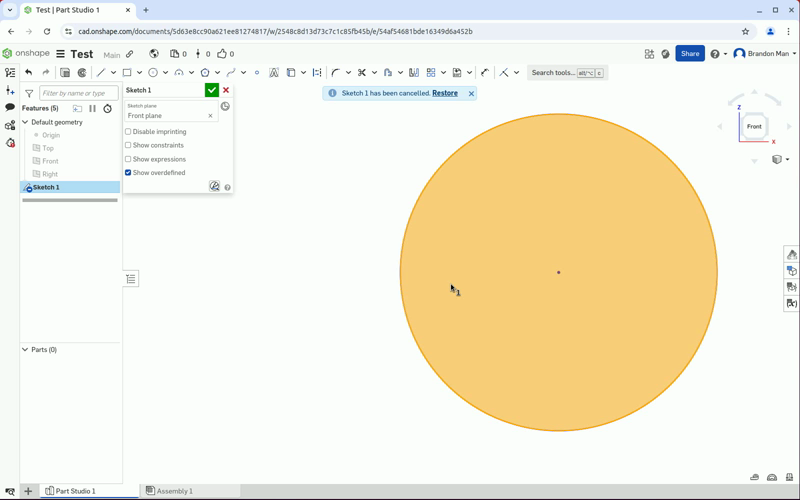
scroll(-6)
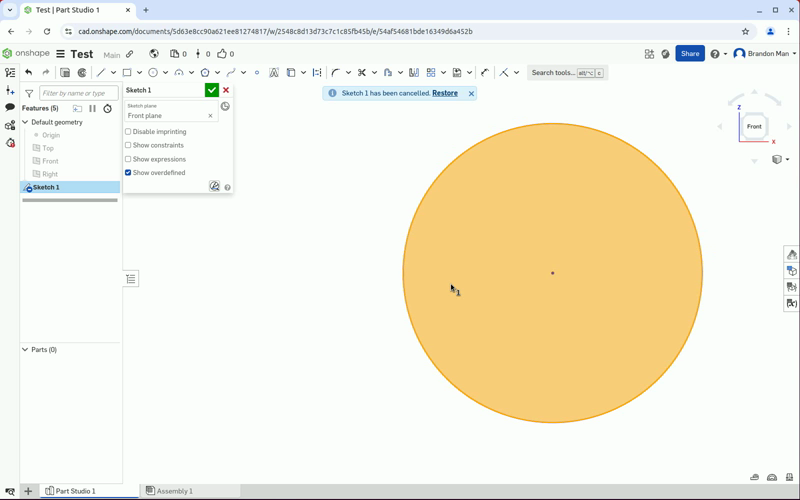
scroll(-6)
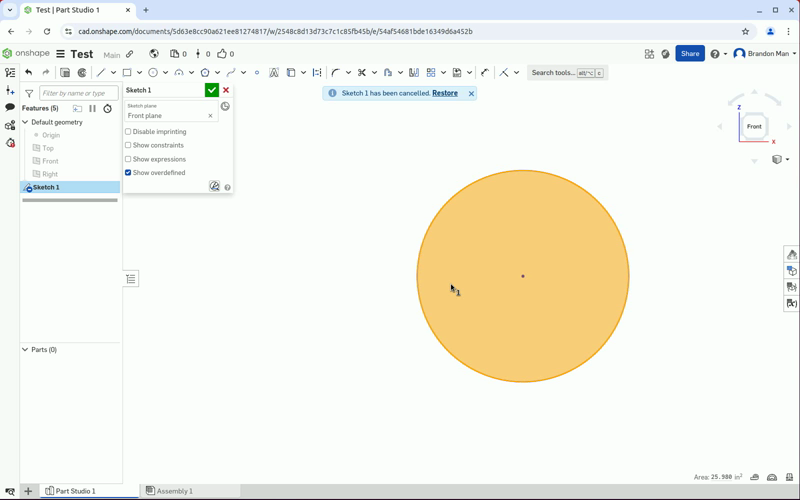
scroll(-6)
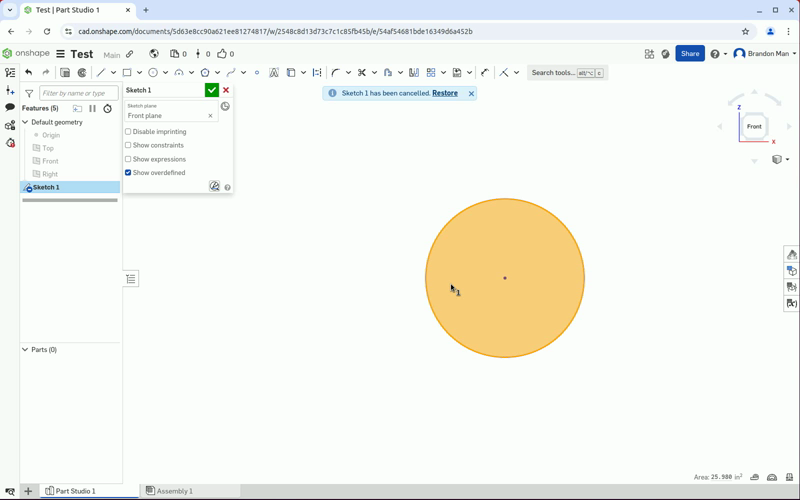
scroll(-6)
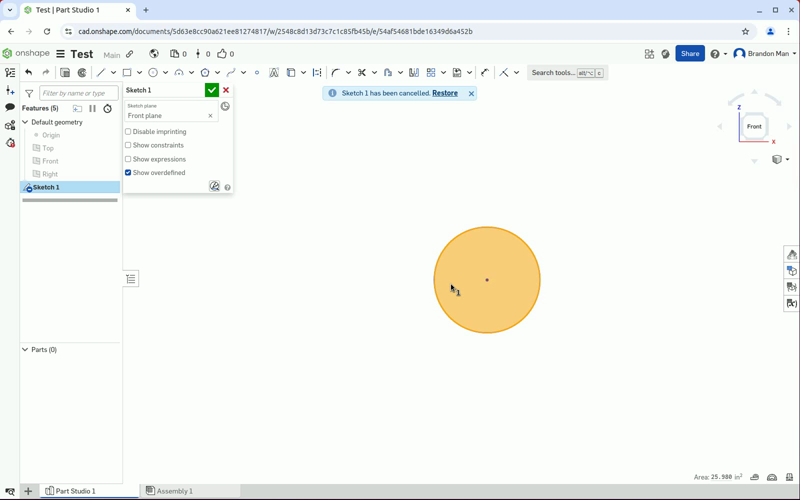
scroll(-6)
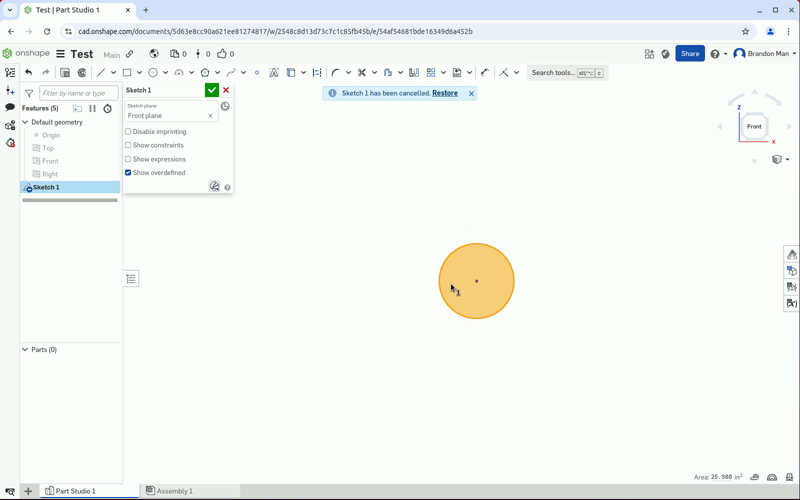
scroll(-6)
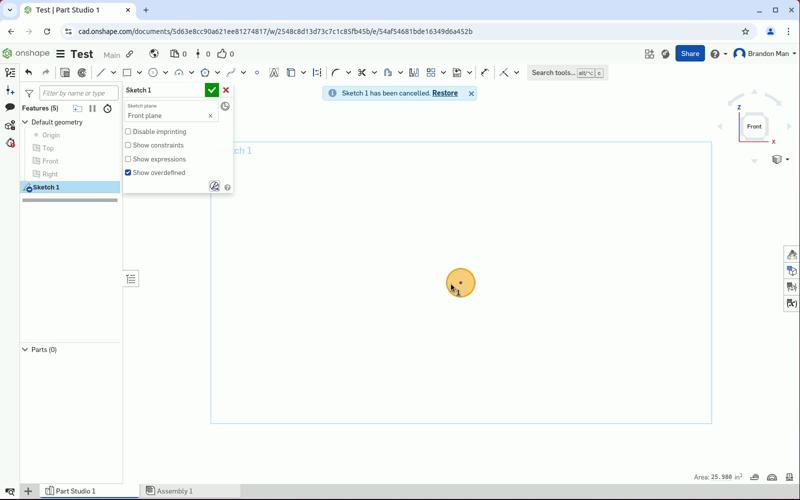
mouse_move(73, 352)
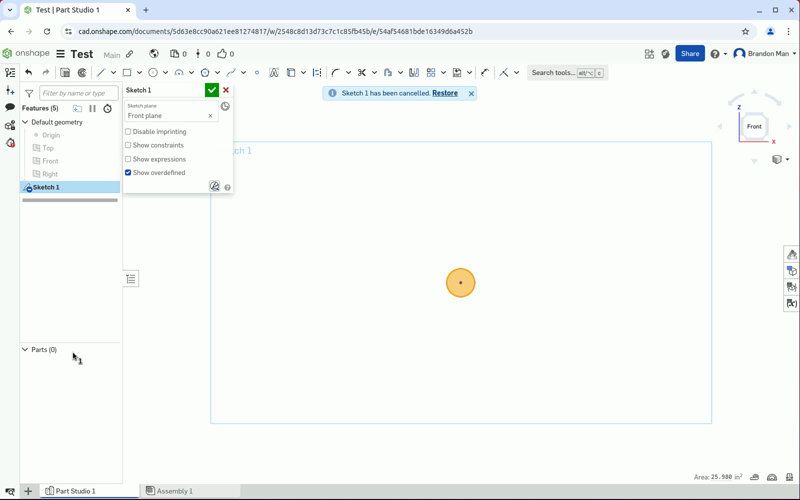
key(shift+y)
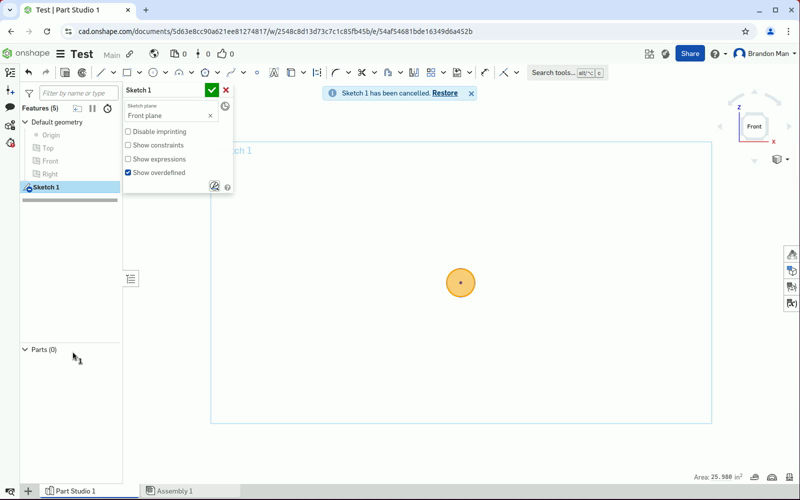
key(shift+e)
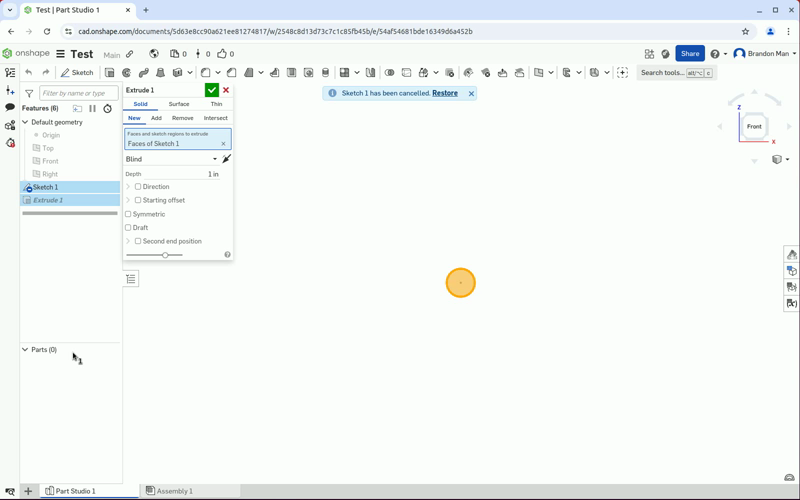
mouse_move(143, 106)
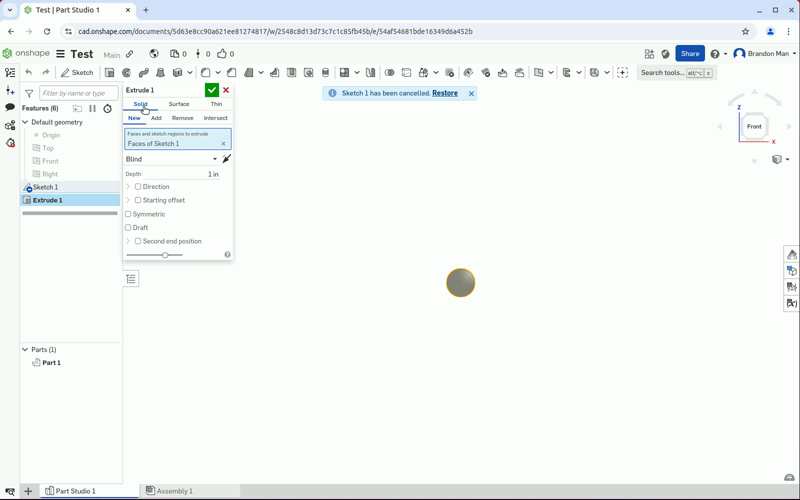
click(143, 106)
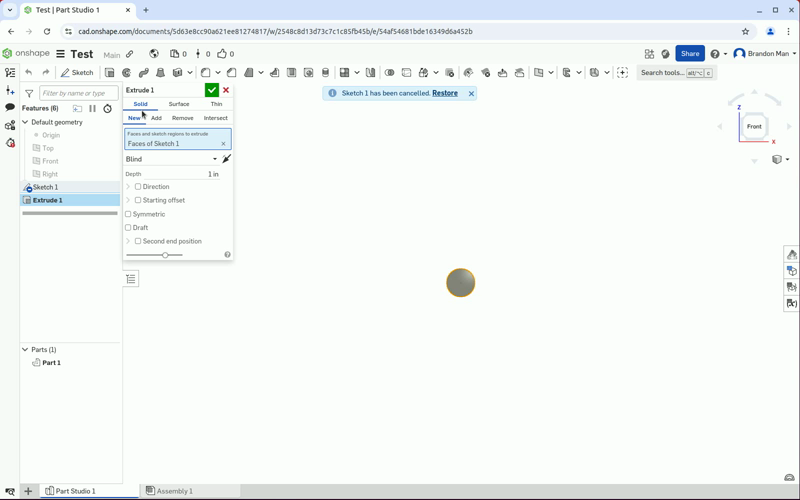
mouse_move(137, 120)
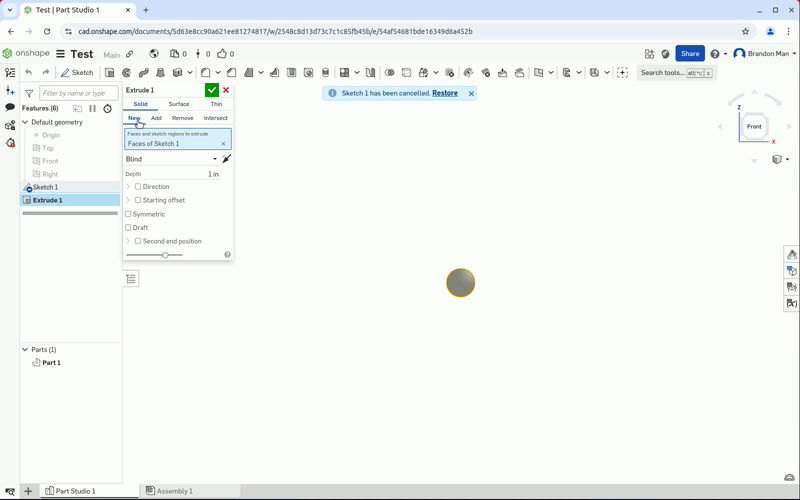
click(137, 120)
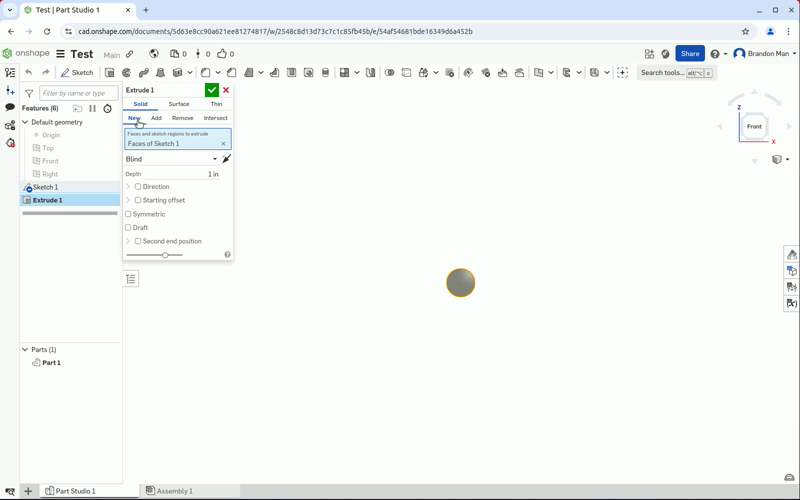
key(tab, 4)
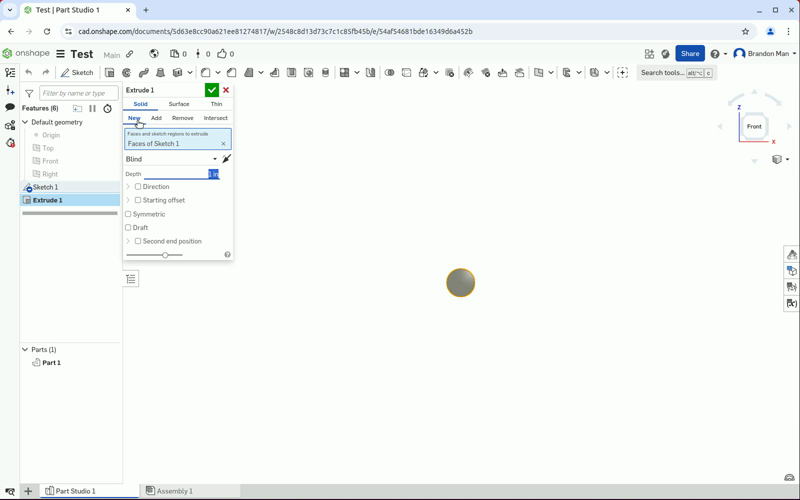
text(1.204)
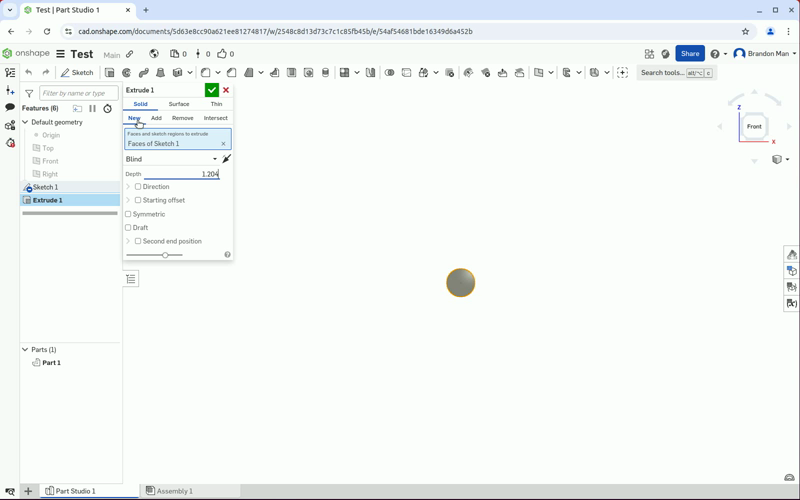
key(enter)
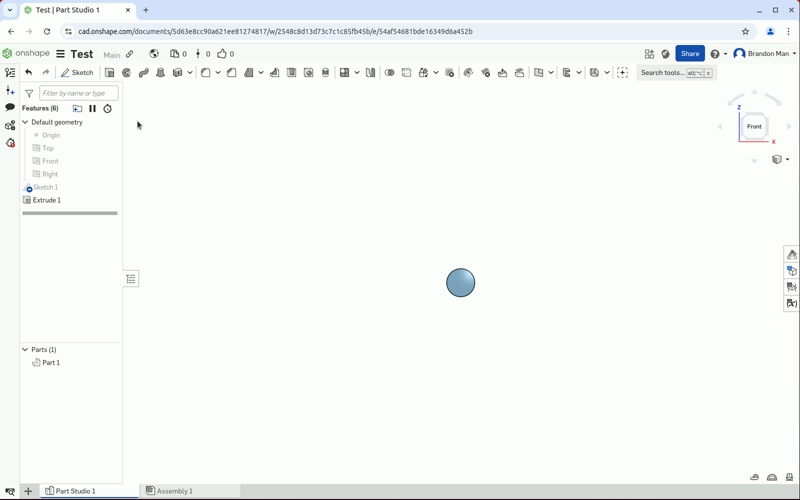
key(shift+h)
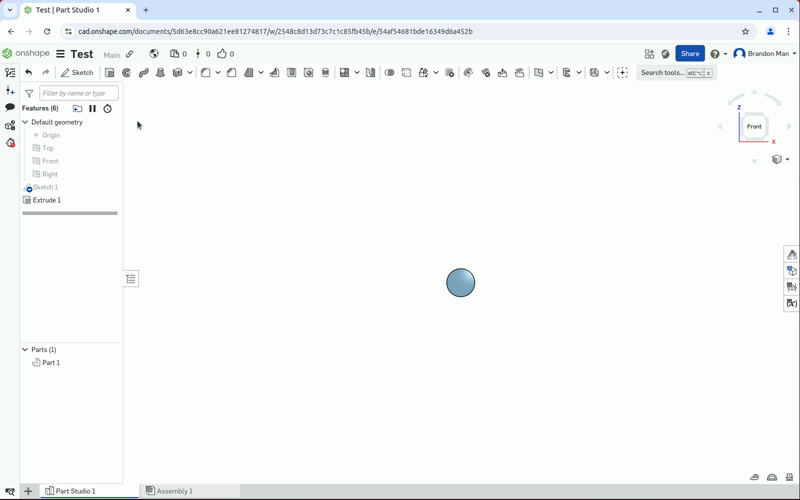
key(shift+h)
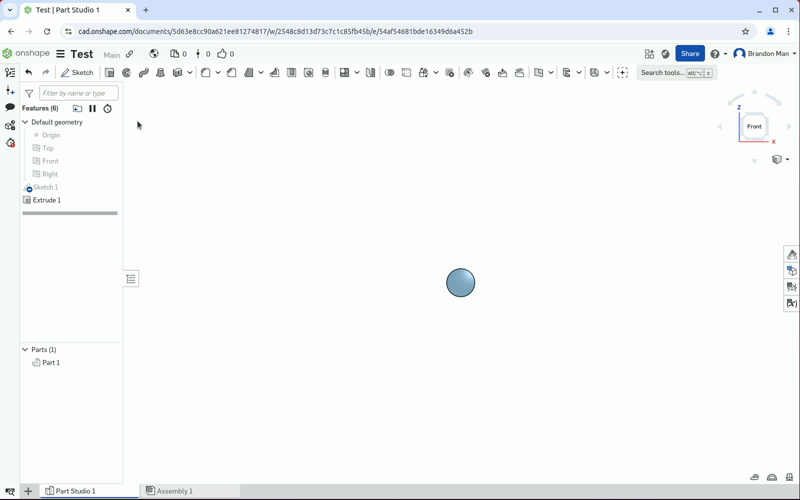
mouse_move(73, 189)
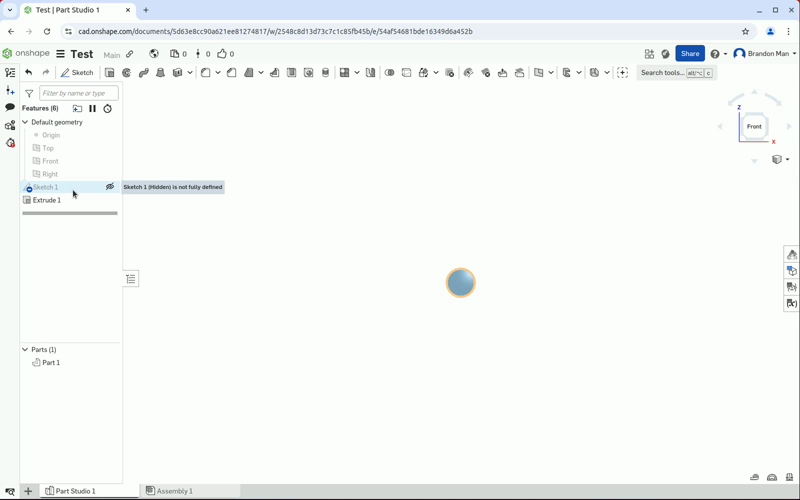
click(73, 189)
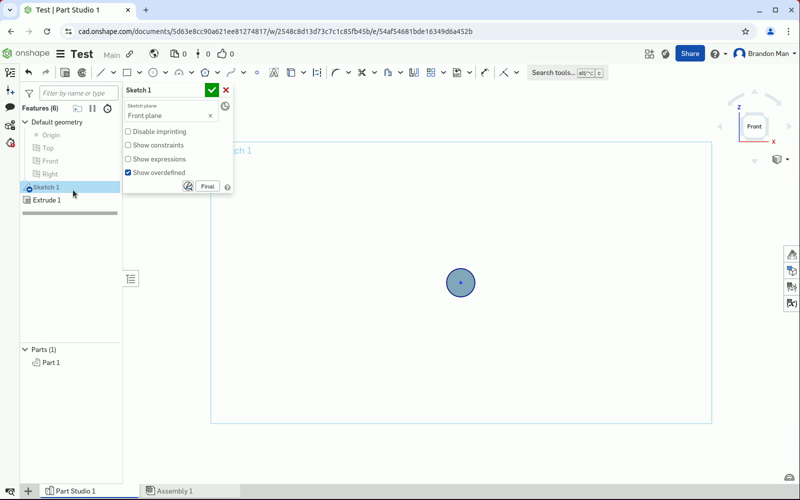
mouse_move(229, 92)
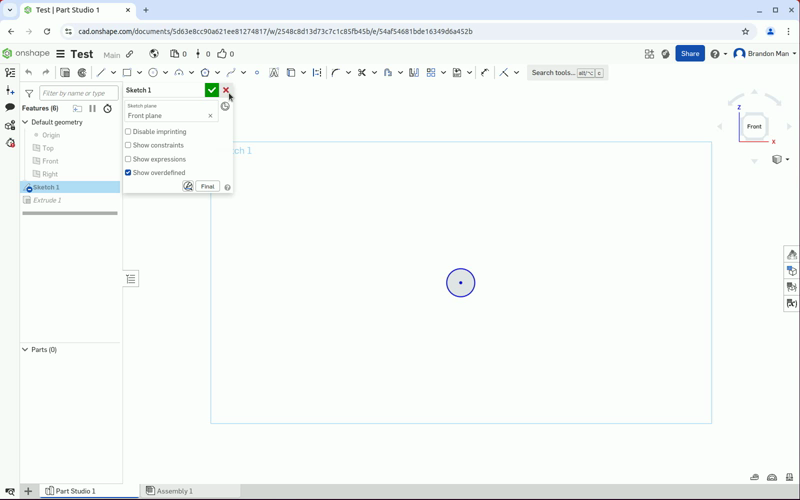
click(229, 92)
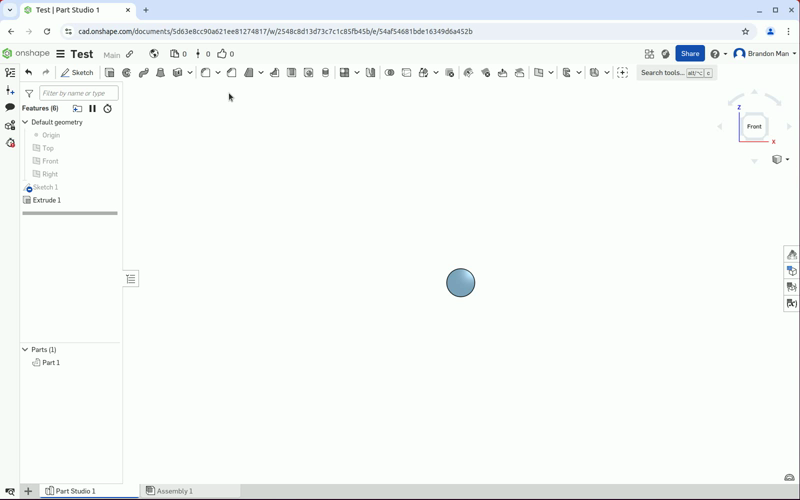
mouse_move(541, 75)
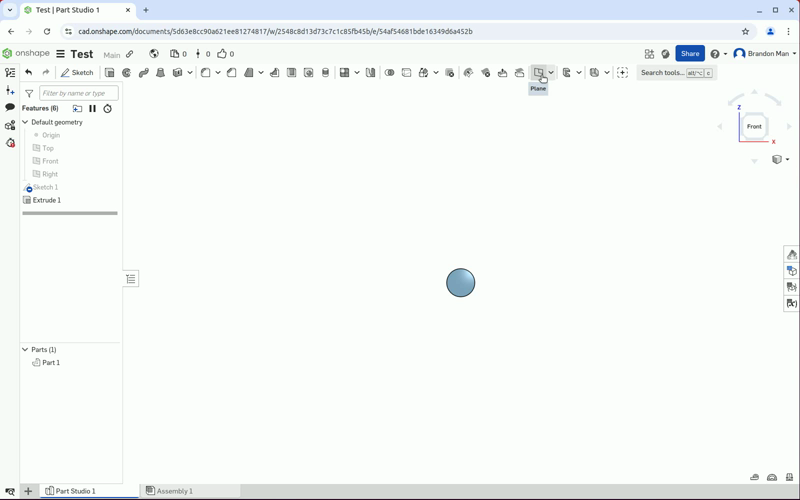
click(541, 75)
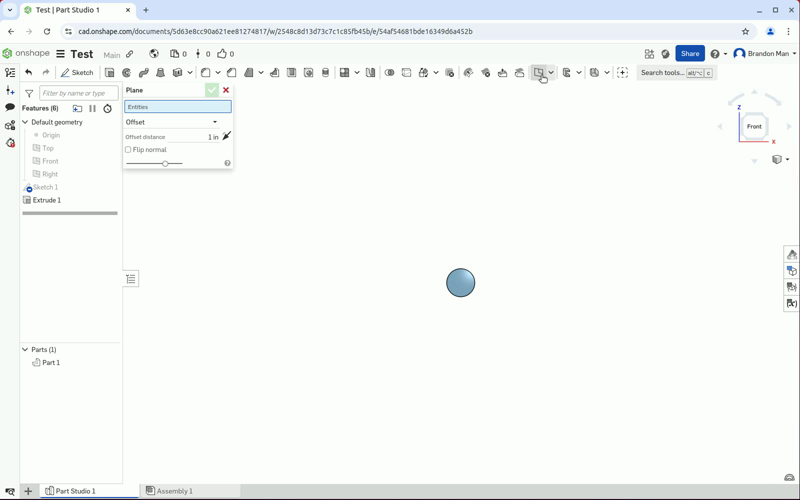
mouse_move(73, 163)
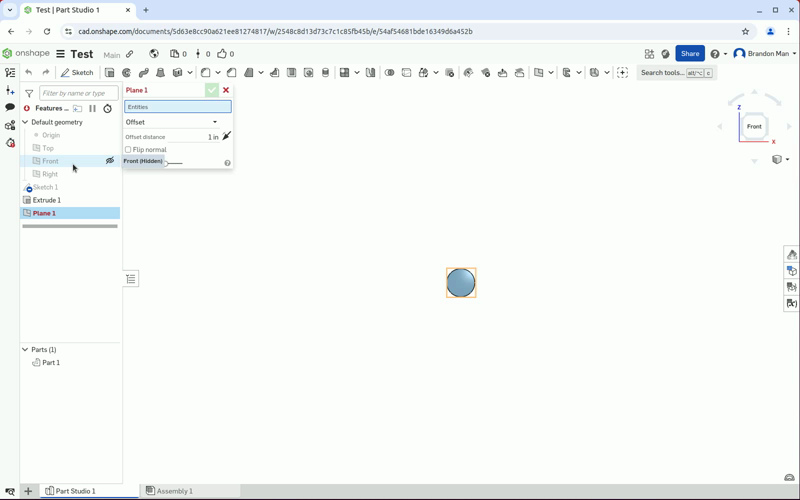
click(73, 163)
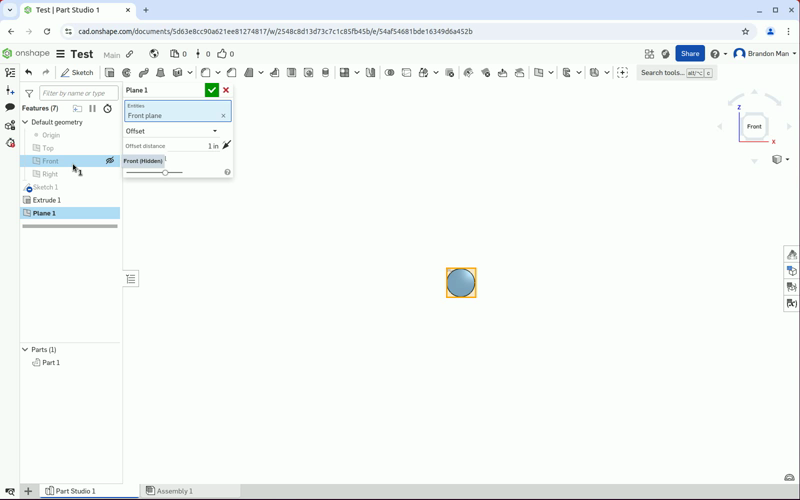
key(tab, 2)
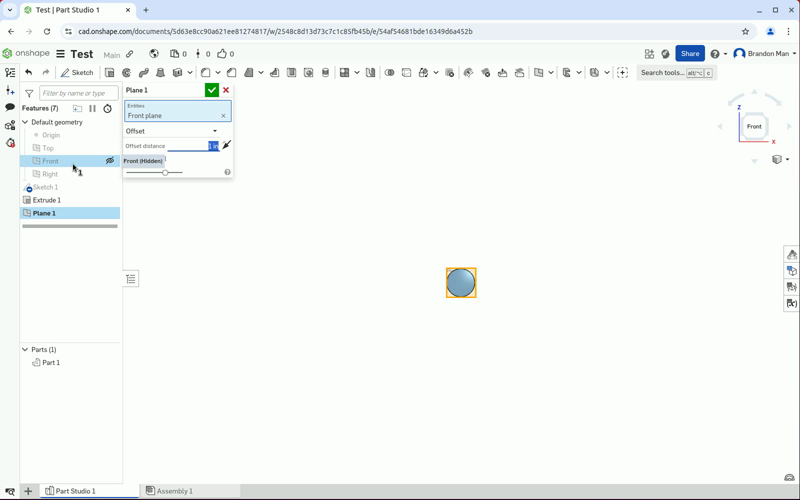
text(1.202)
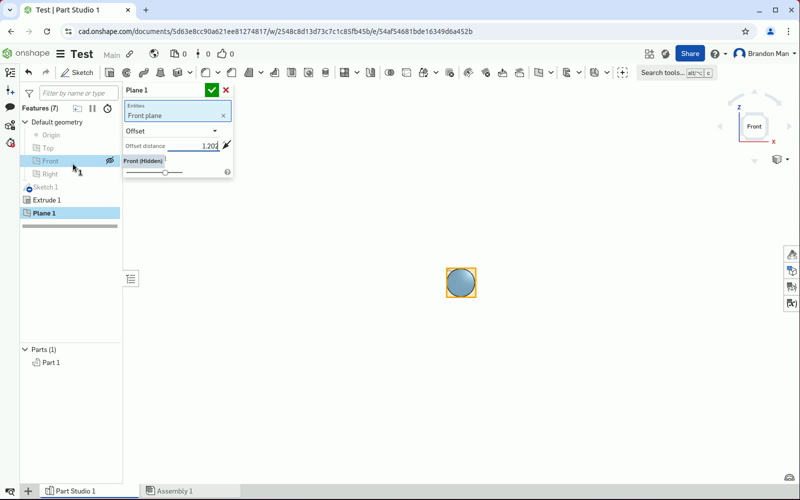
key(enter, 2)
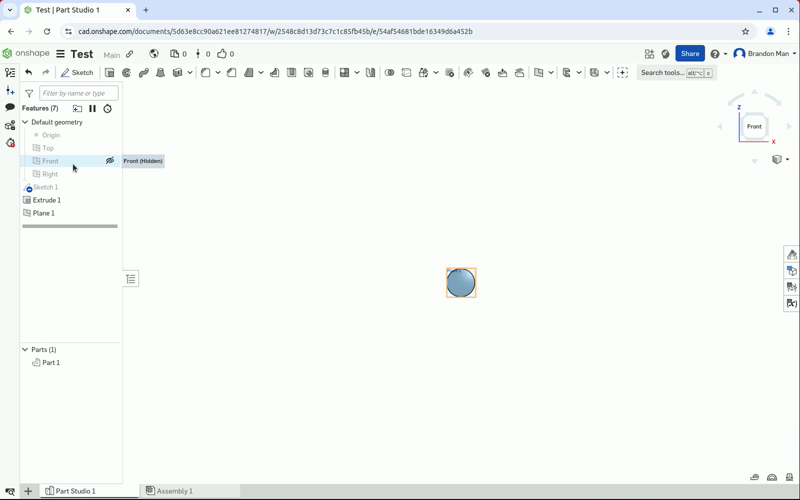
key(shift+s)
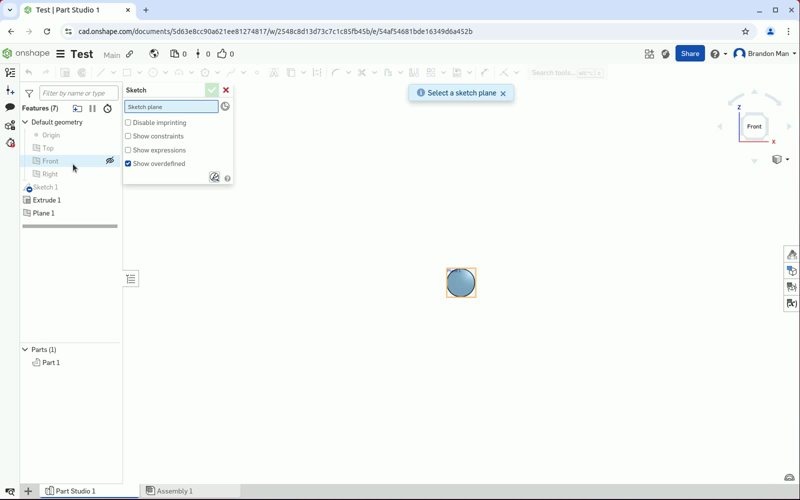
mouse_move(73, 215)
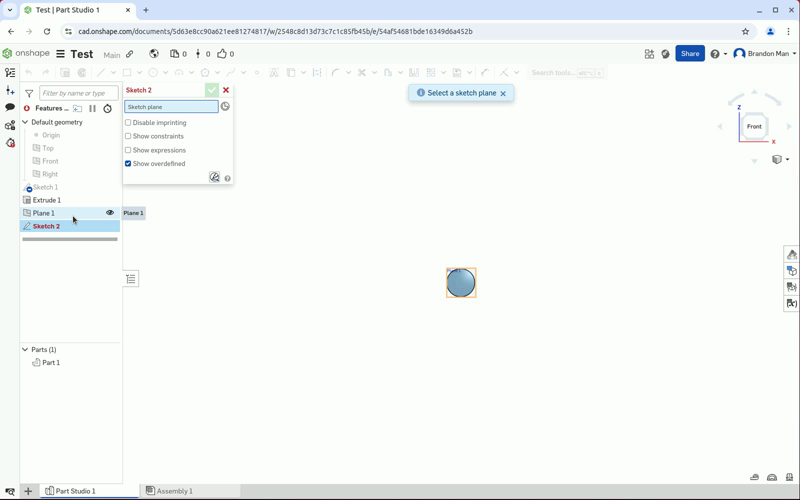
click(73, 215)
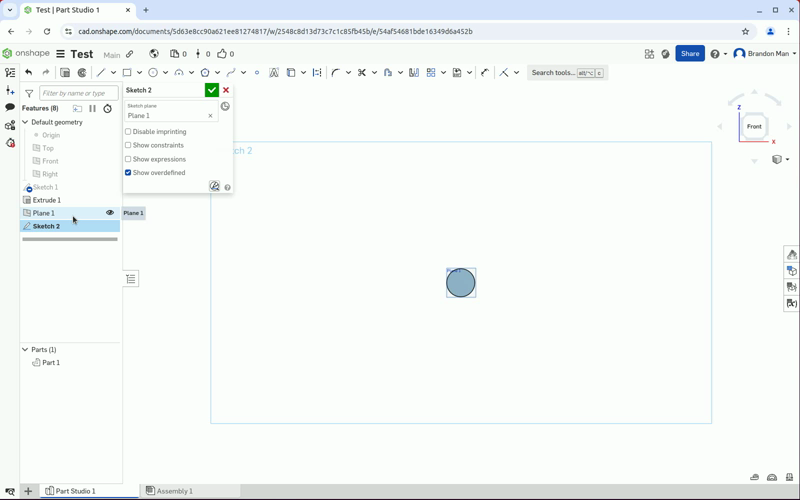
mouse_move(73, 352)
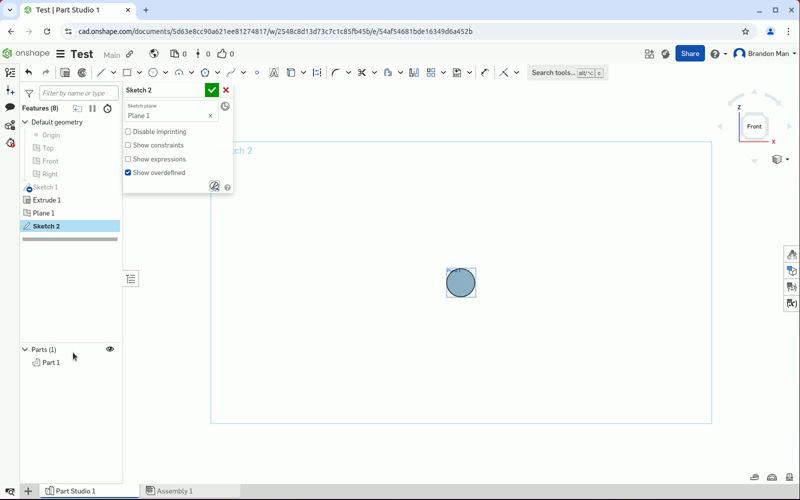
key(y)
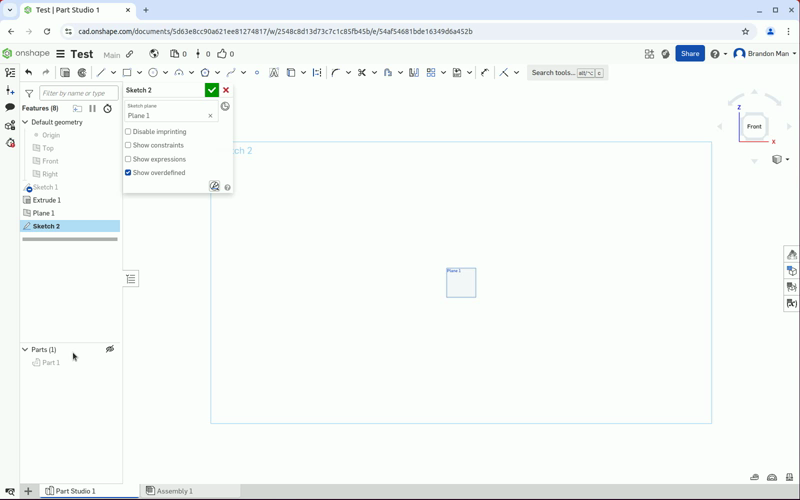
key(c)
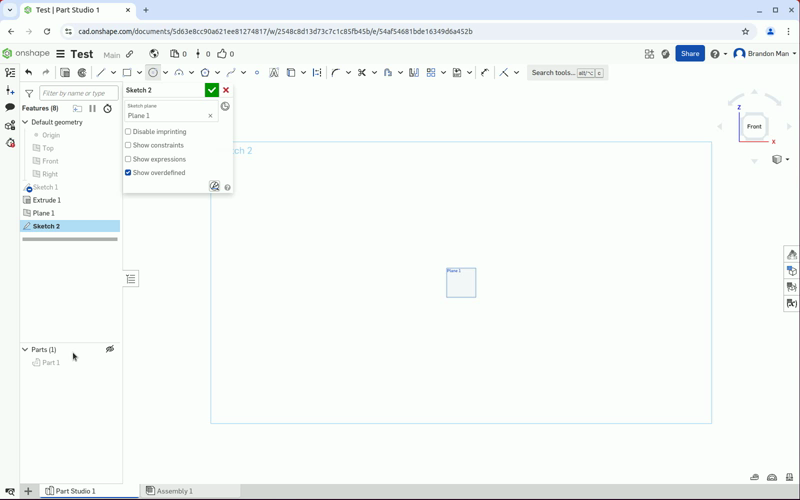
key_down(shift)
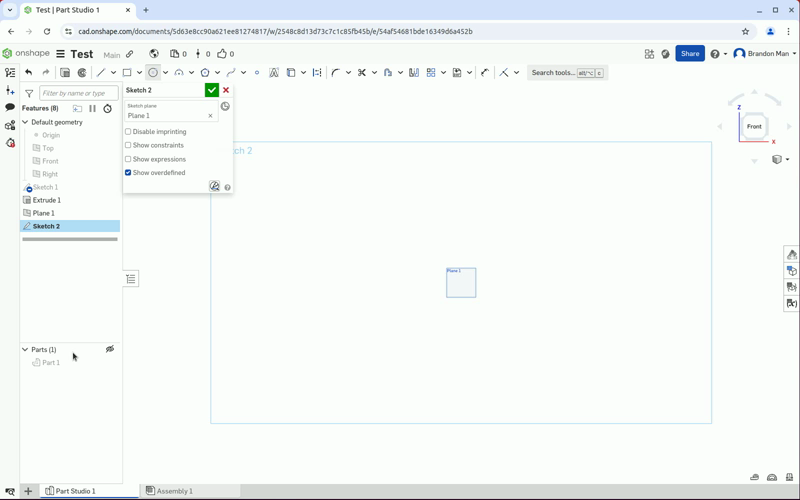
mouse_move(461, 282)
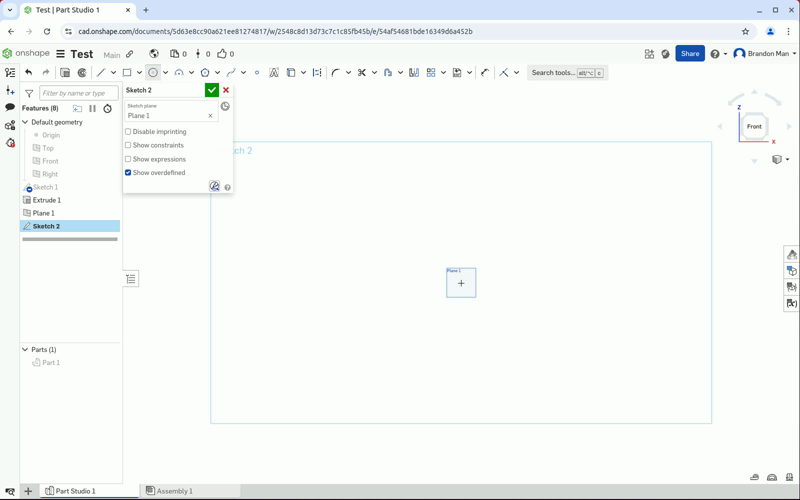
click(461, 282)
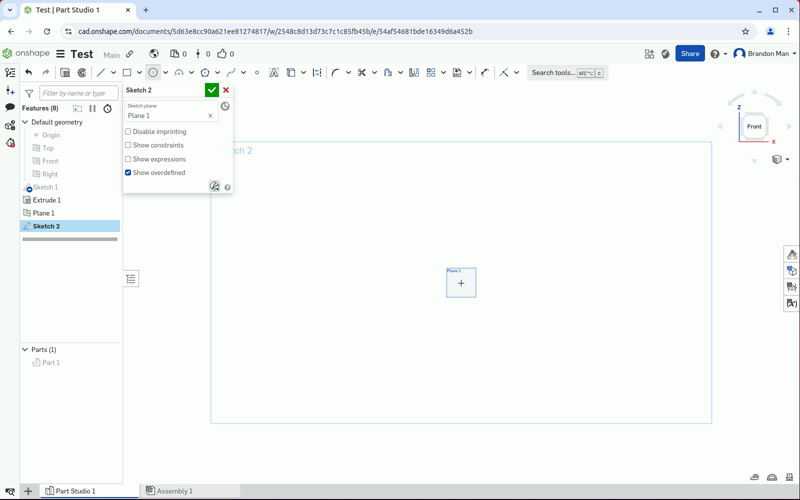
key_up(shift)
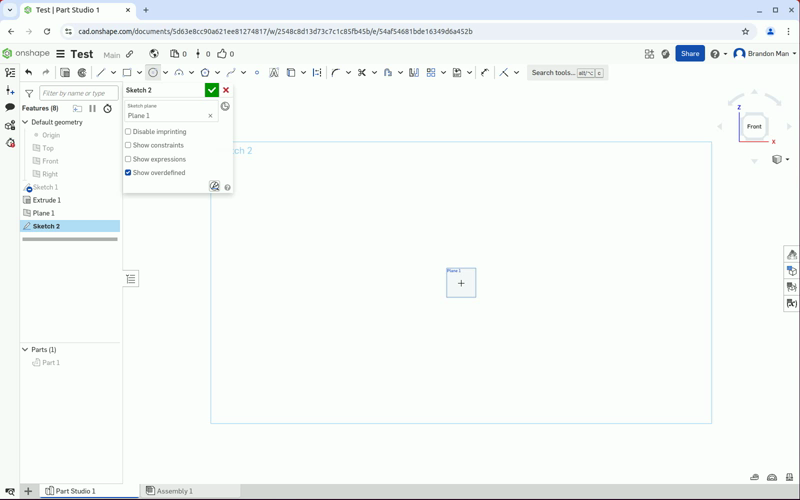
mouse_move(466, 282)
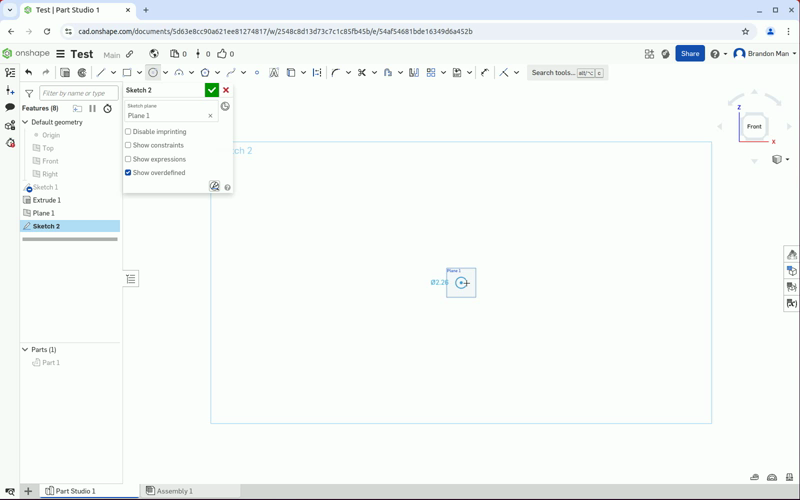
click(466, 282)
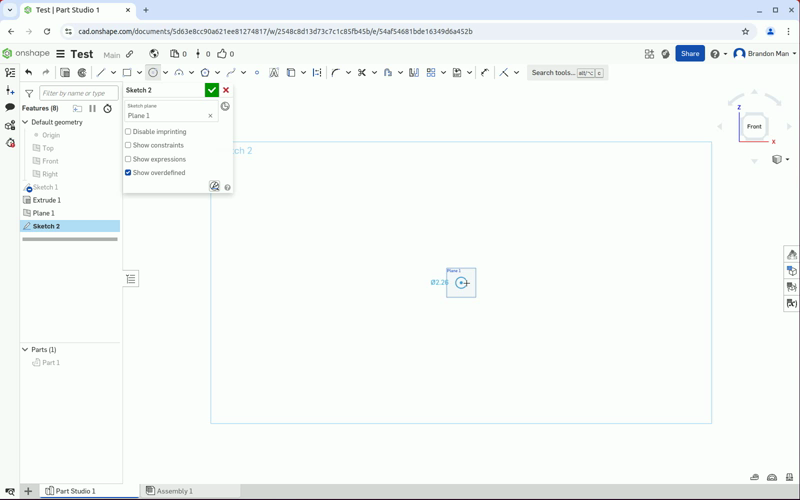
key(esc)
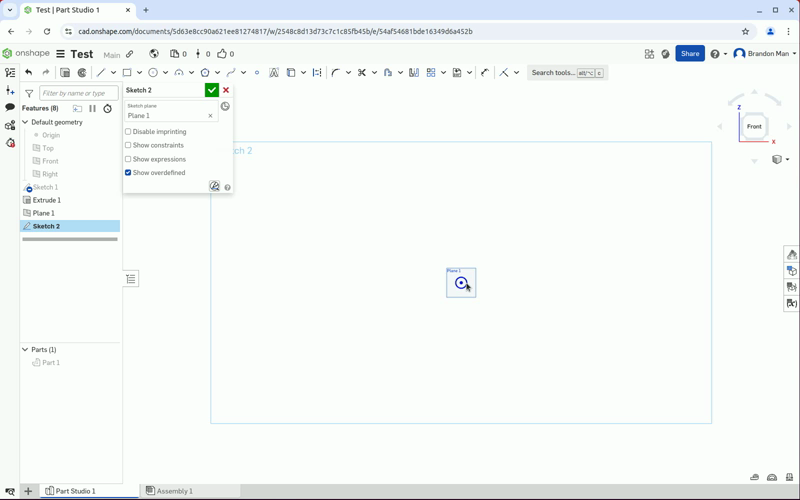
mouse_move(457, 280)
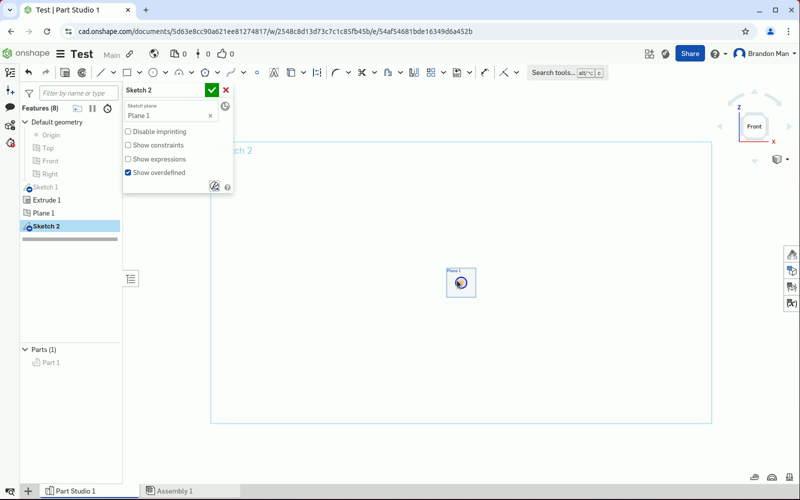
scroll(6)
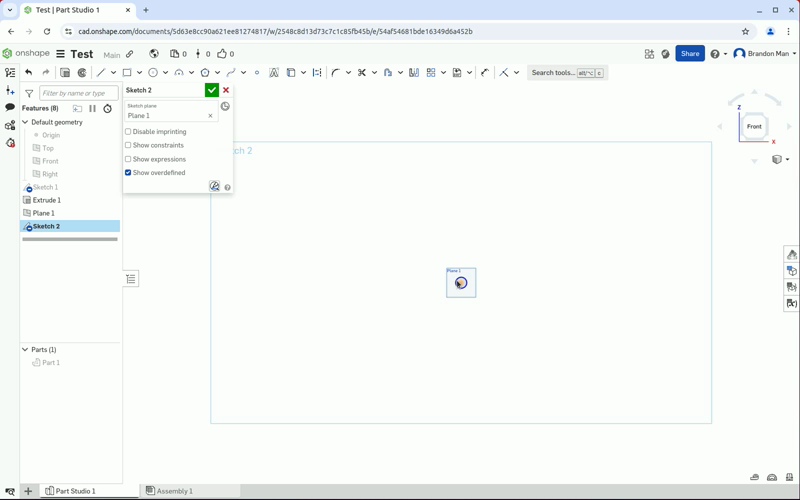
scroll(6)
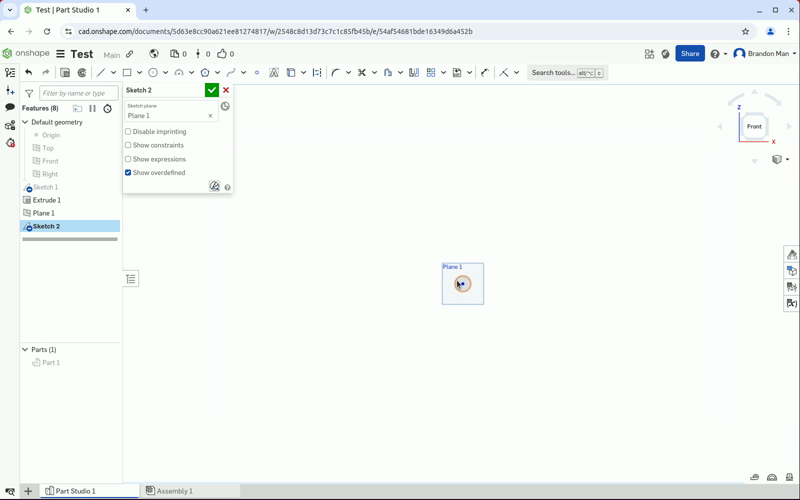
scroll(6)
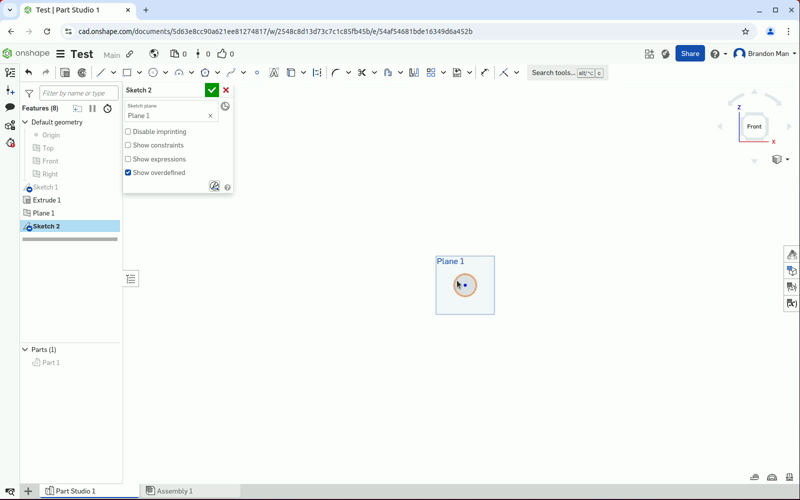
scroll(6)
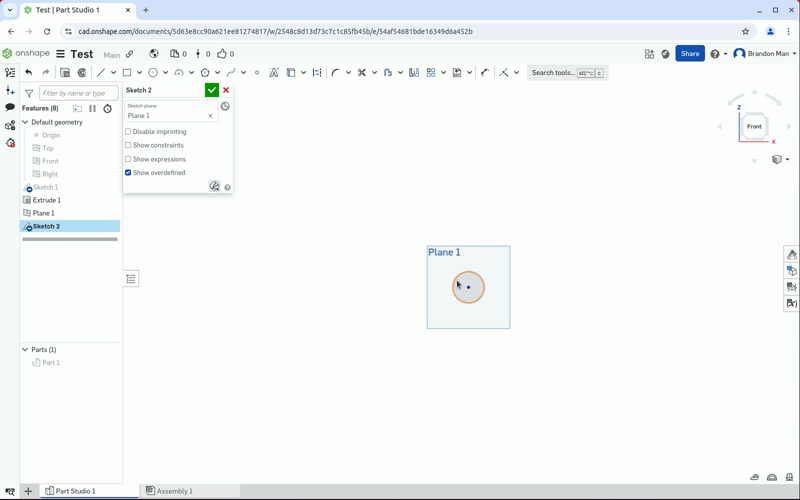
scroll(6)
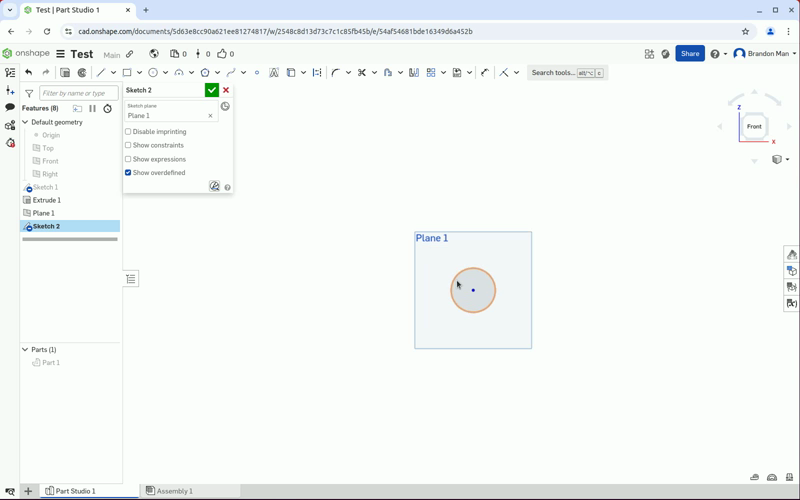
scroll(6)
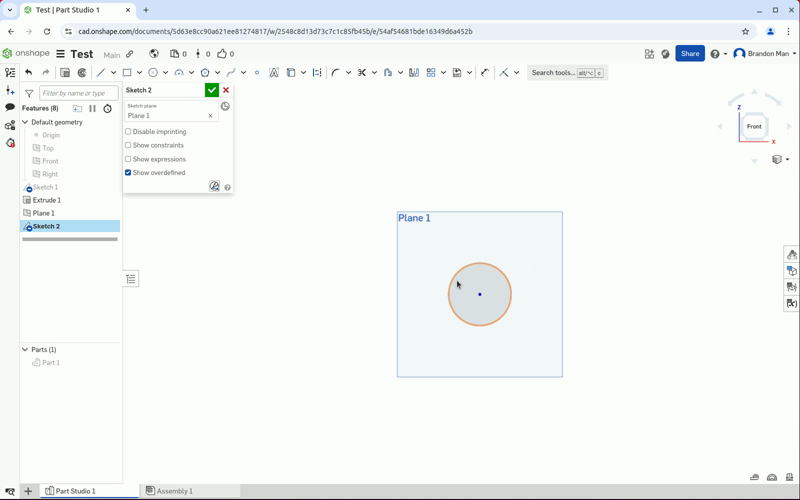
scroll(6)
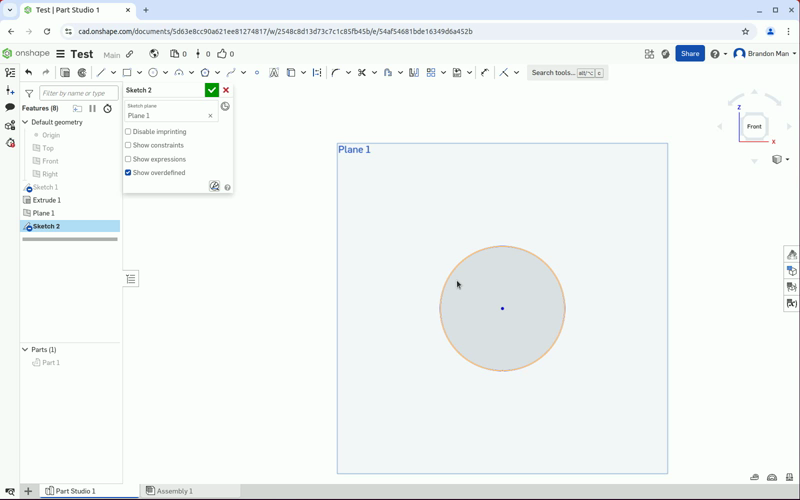
click(457, 280)
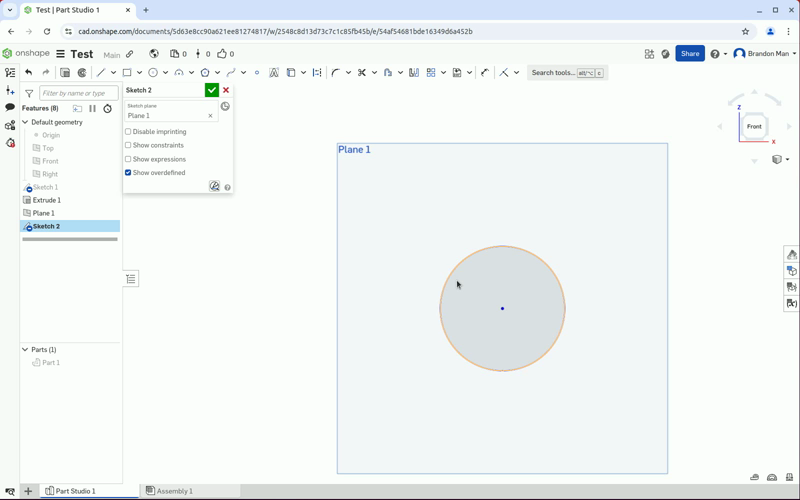
scroll(-6)
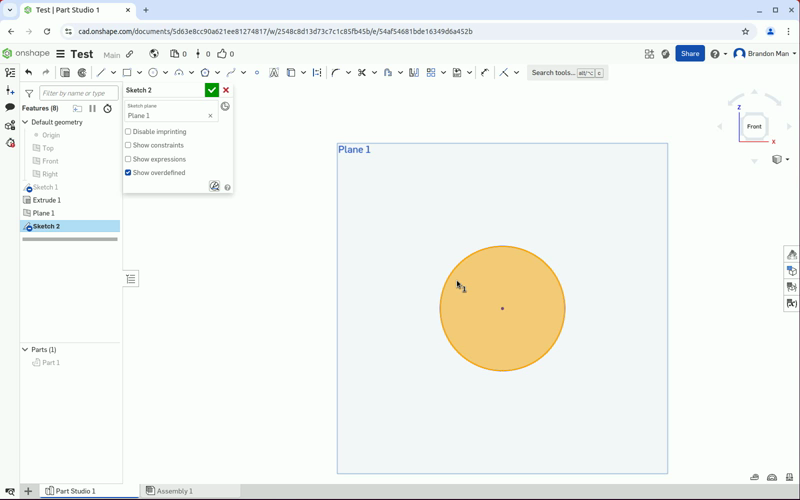
scroll(-6)
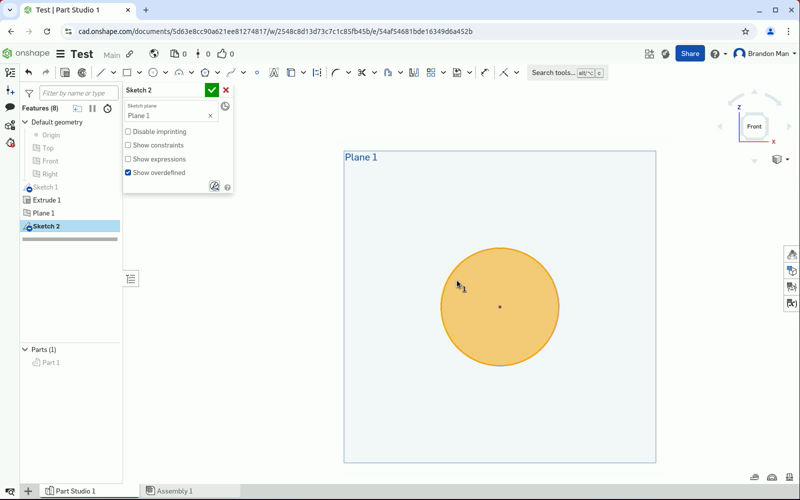
scroll(-6)
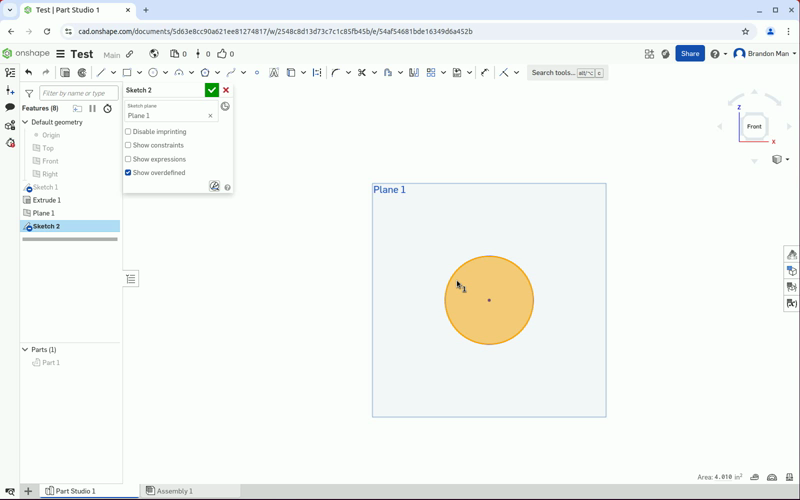
scroll(-6)
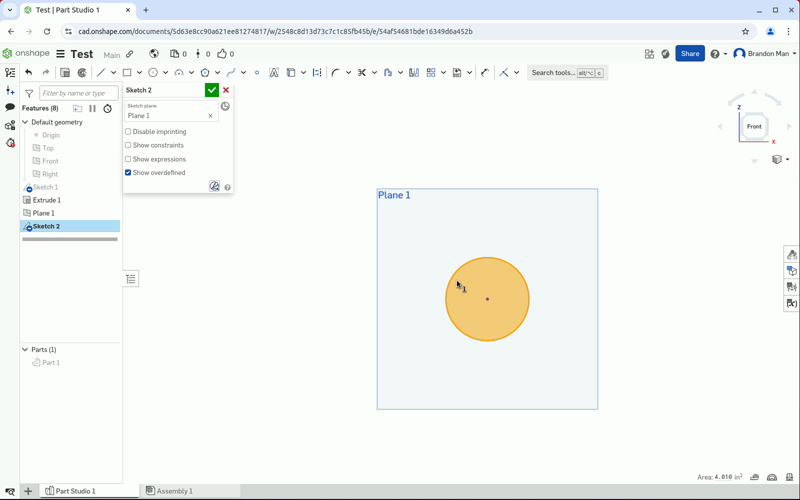
scroll(-6)
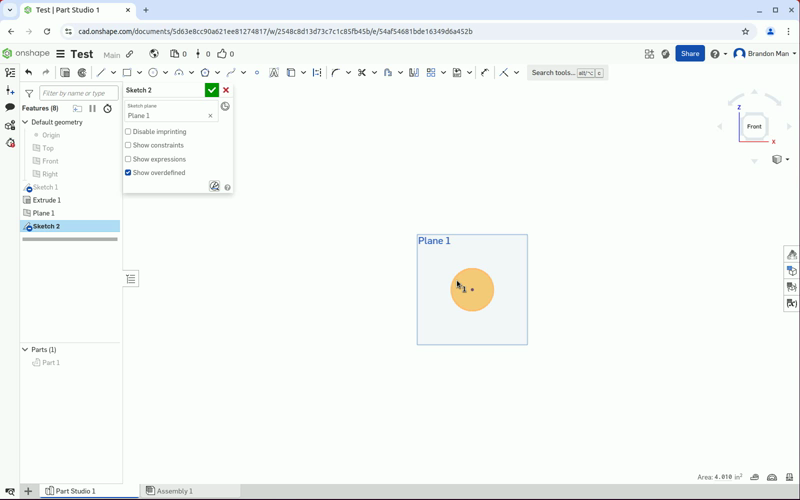
scroll(-6)
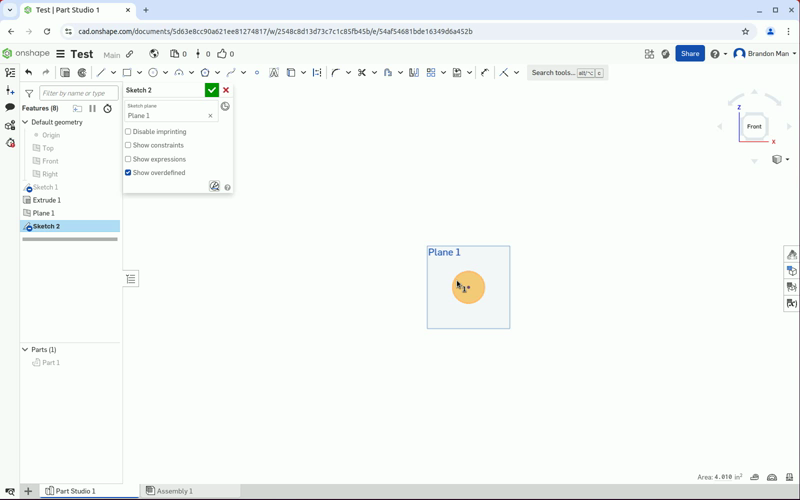
scroll(-6)
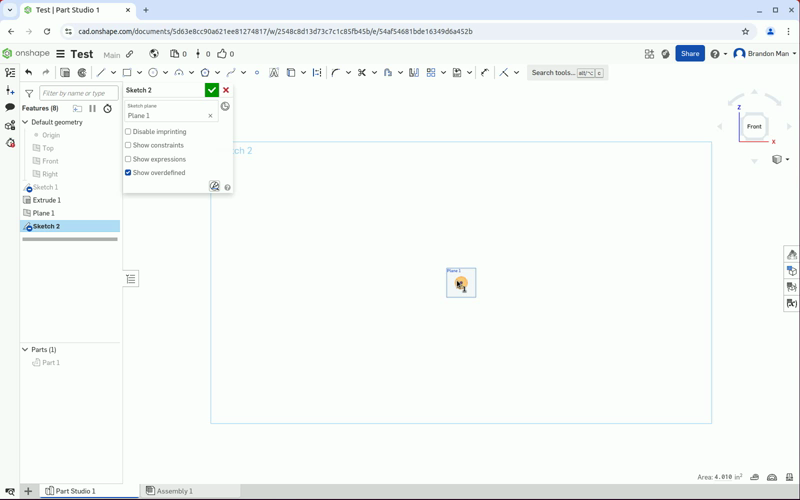
mouse_move(73, 352)
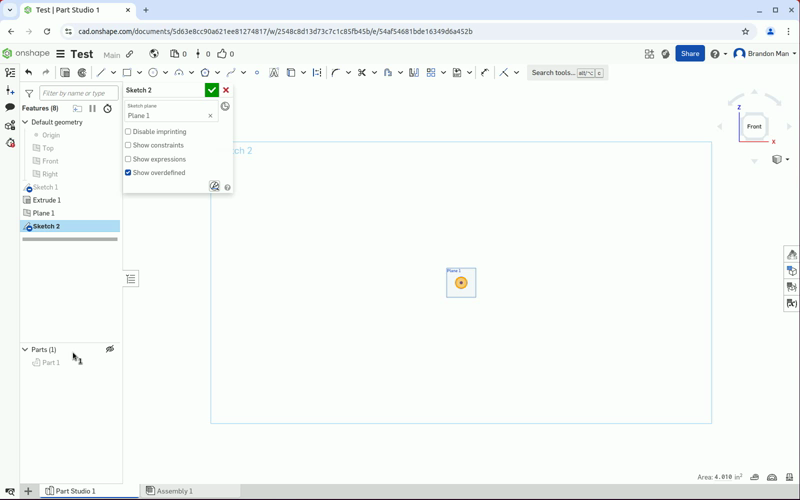
key(shift+y)
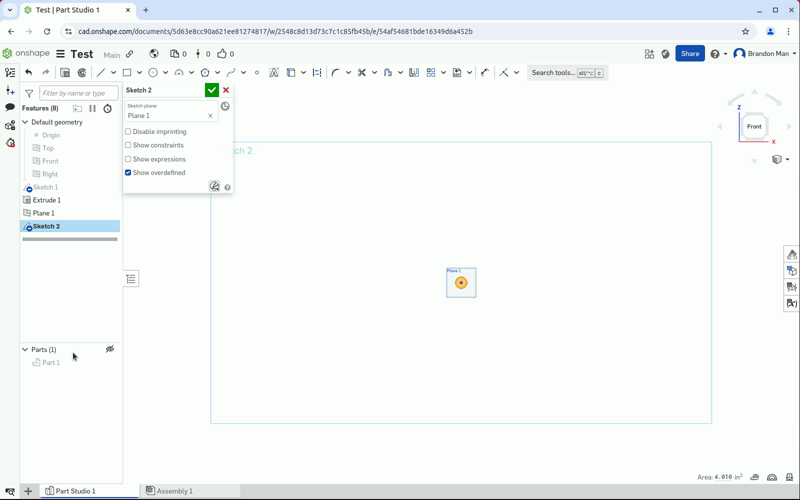
key(shift+e)
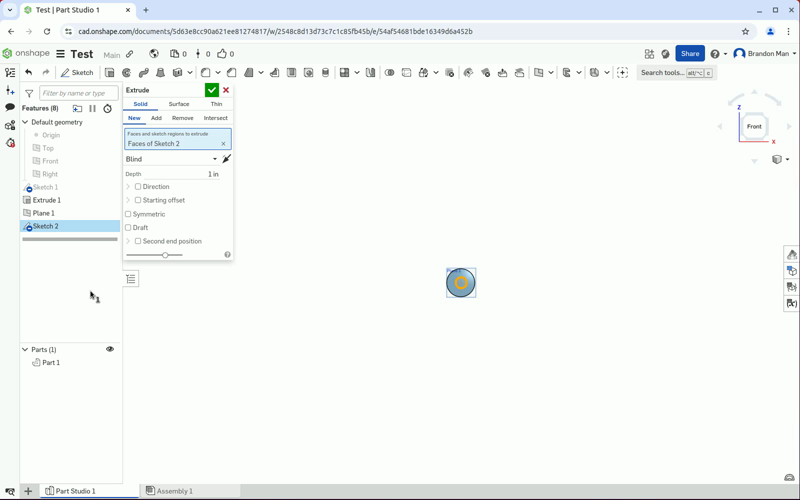
mouse_move(143, 106)
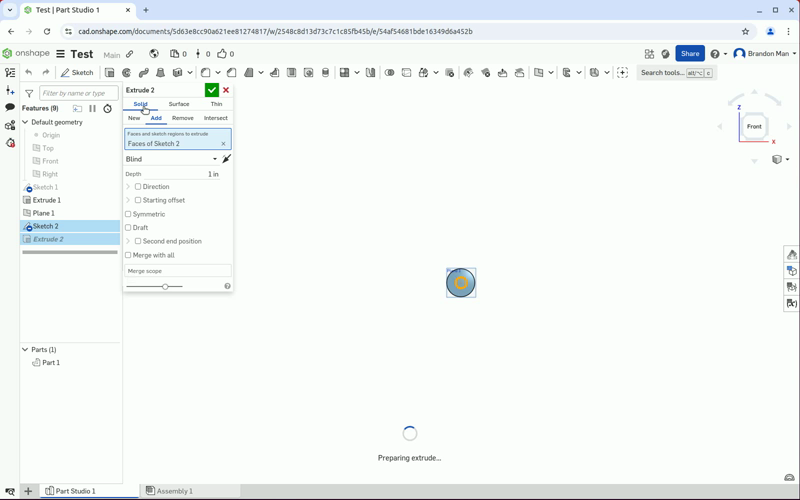
click(143, 106)
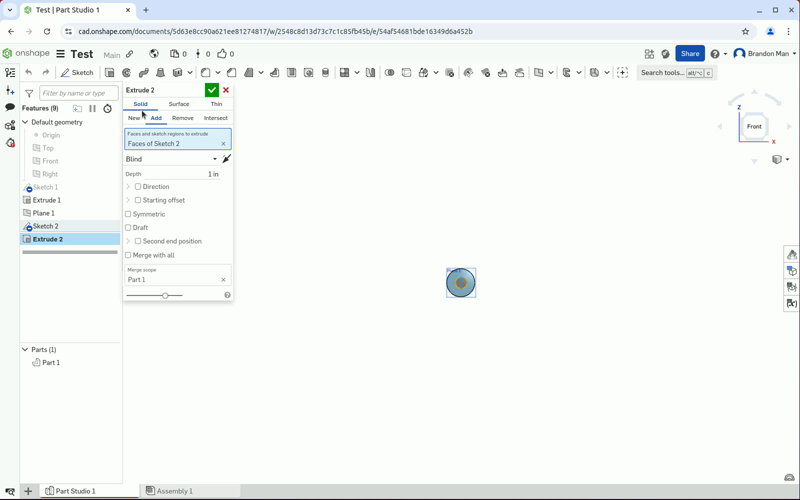
mouse_move(137, 120)
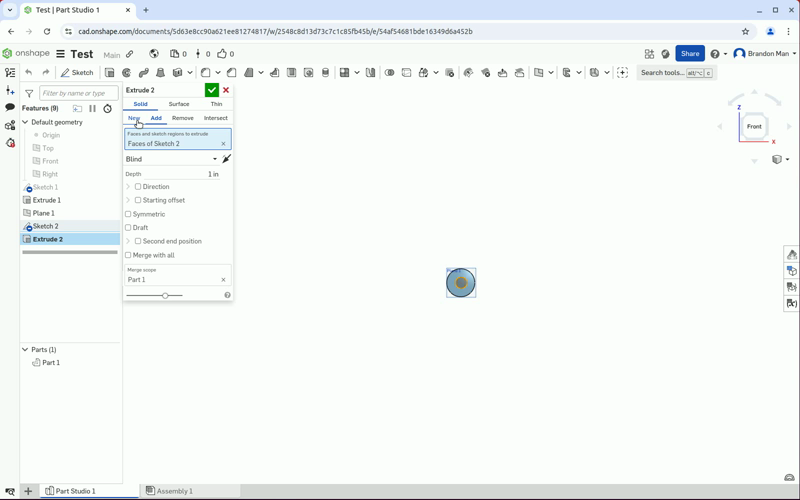
click(137, 120)
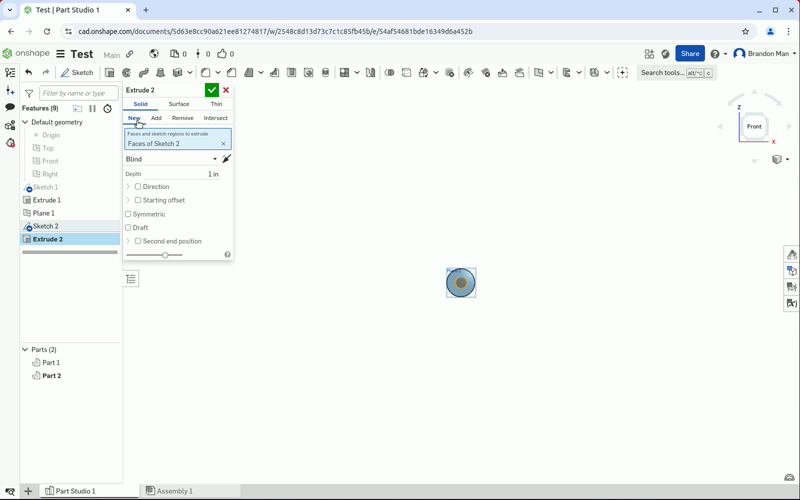
key(tab, 4)
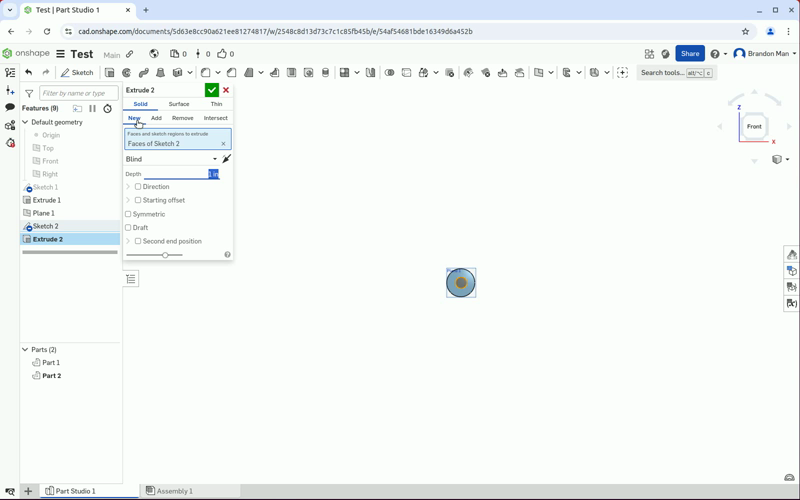
text(17.572)
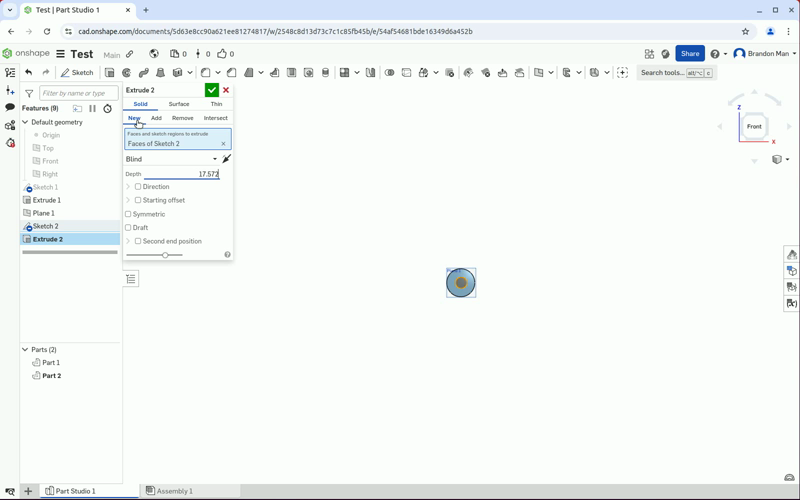
key(enter)
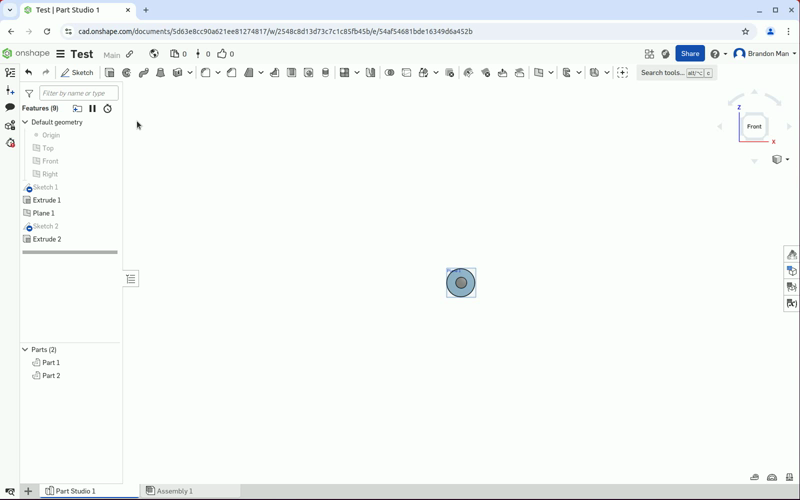
key(shift+h)
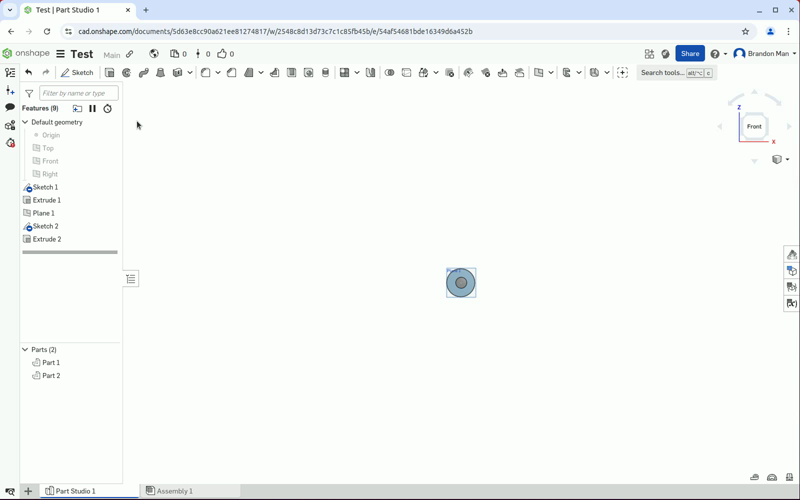
key(shift+h)
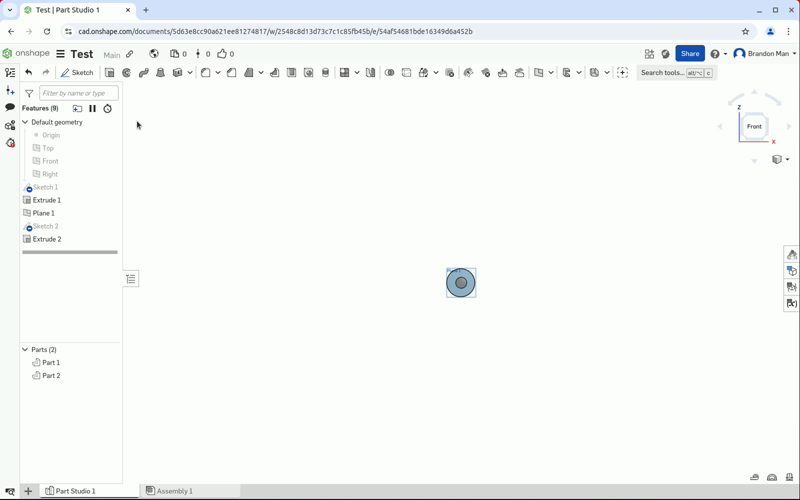
mouse_move(73, 189)
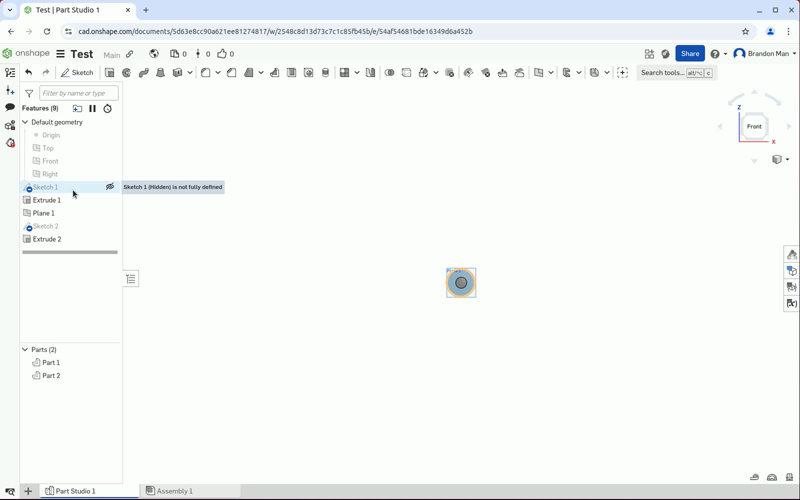
click(73, 189)
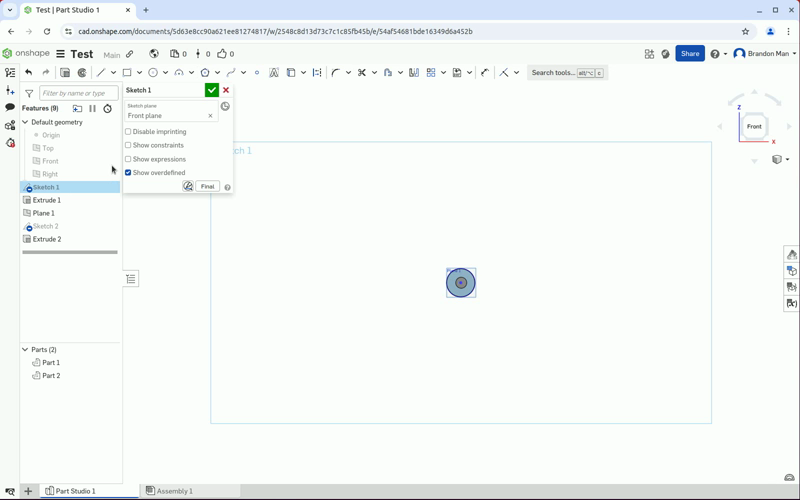
mouse_move(229, 92)
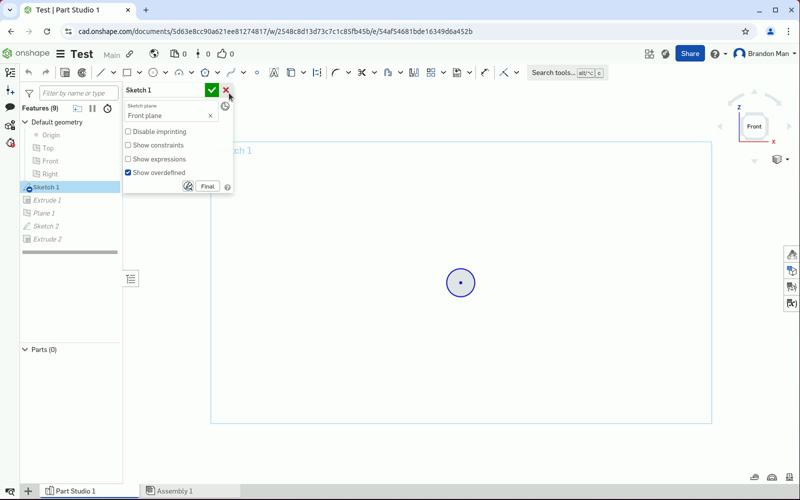
click(229, 92)
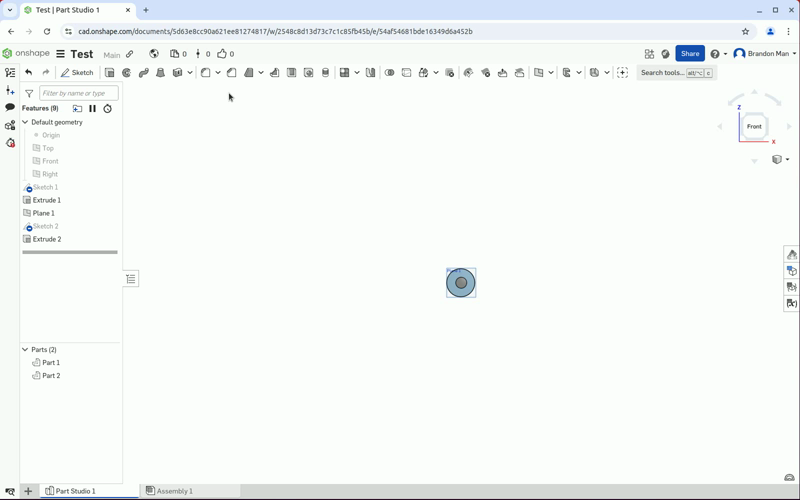
mouse_move(541, 75)
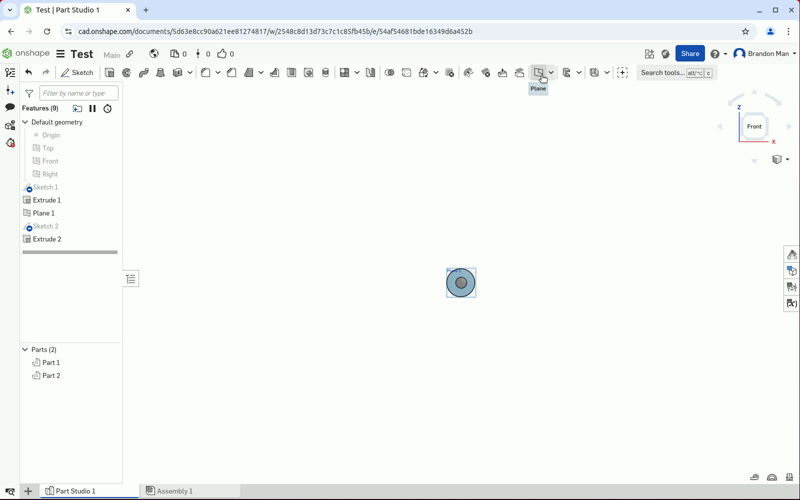
click(541, 75)
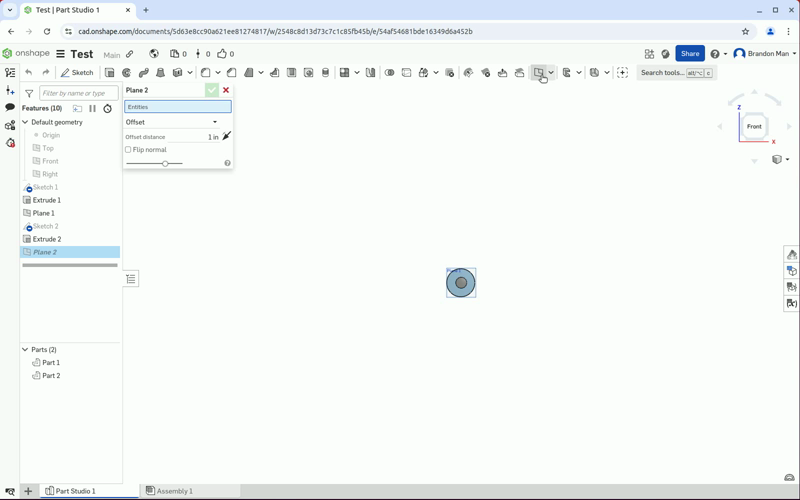
mouse_move(73, 163)
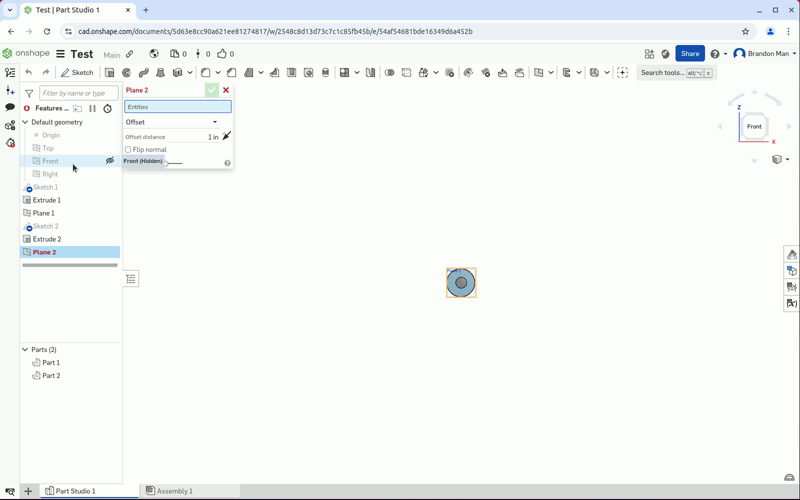
click(73, 163)
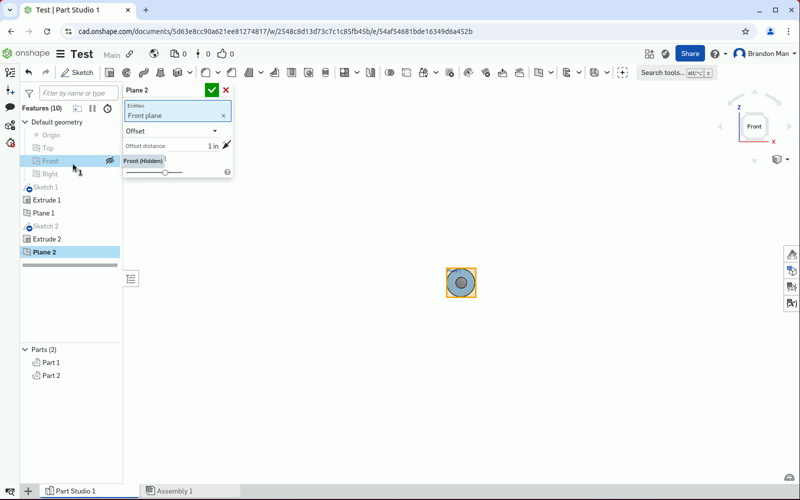
key(tab, 2)
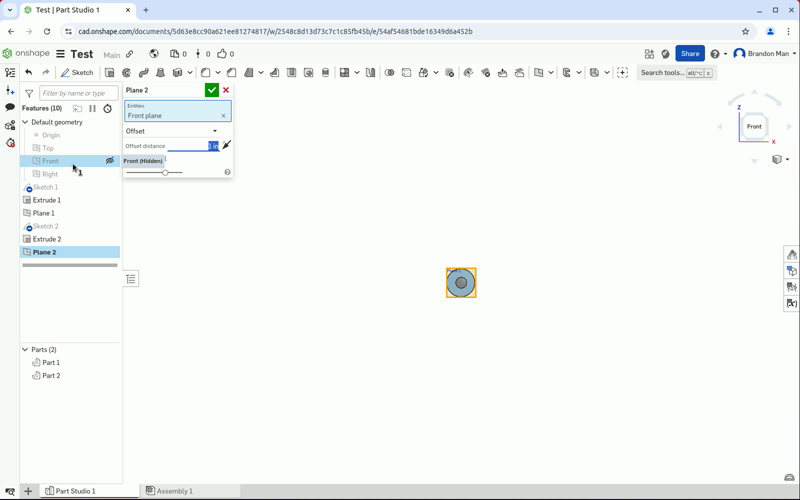
text(18.764)
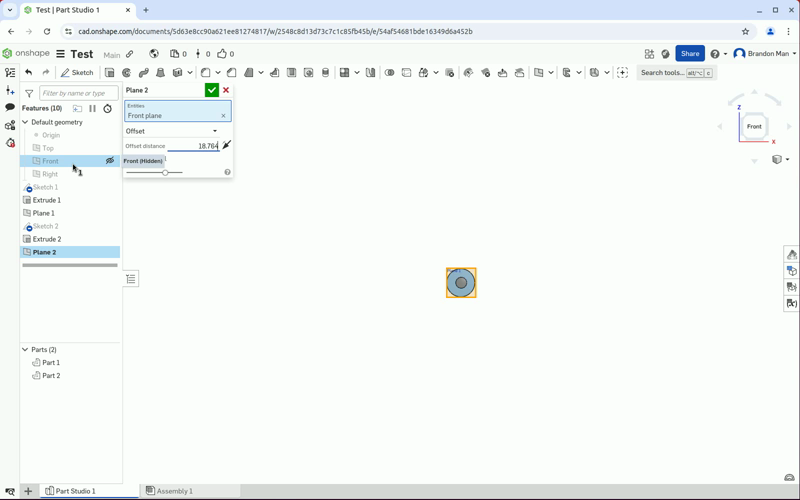
key(enter, 2)
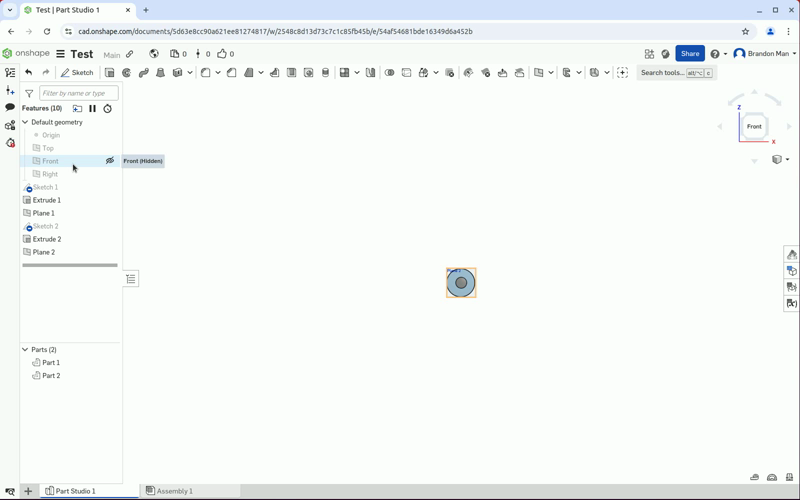
key(shift+s)
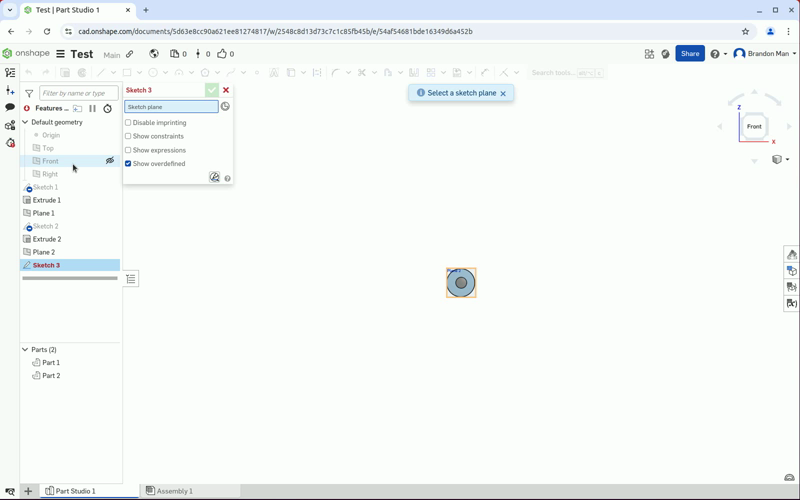
mouse_move(73, 254)
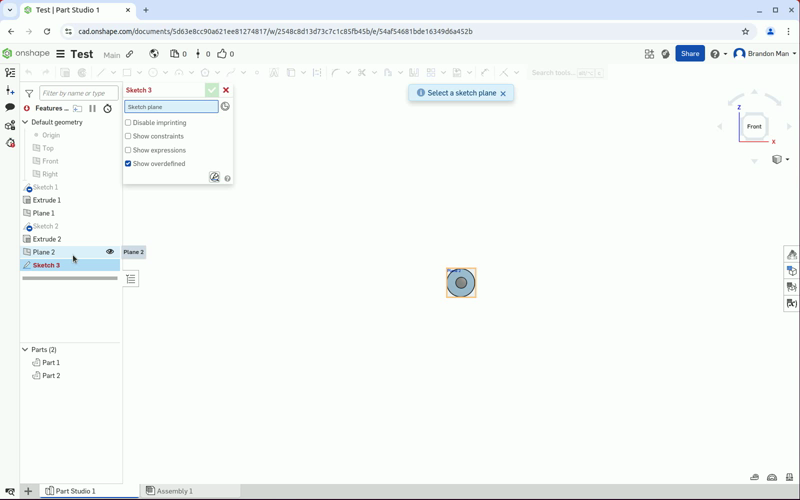
click(73, 254)
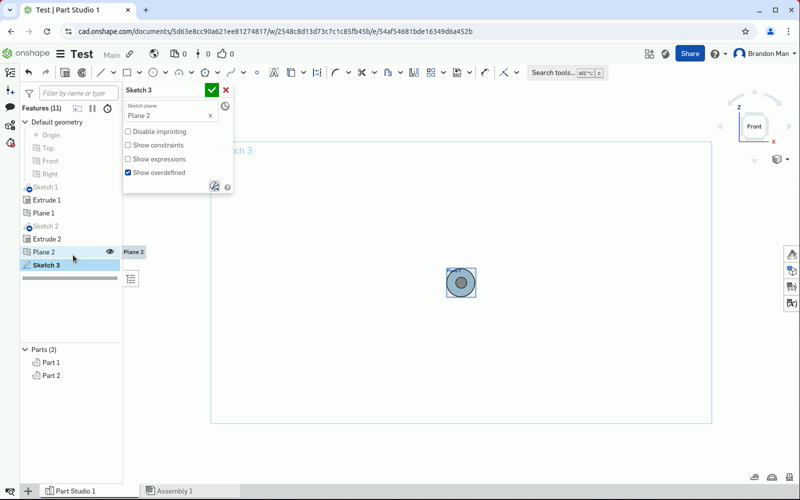
mouse_move(73, 352)
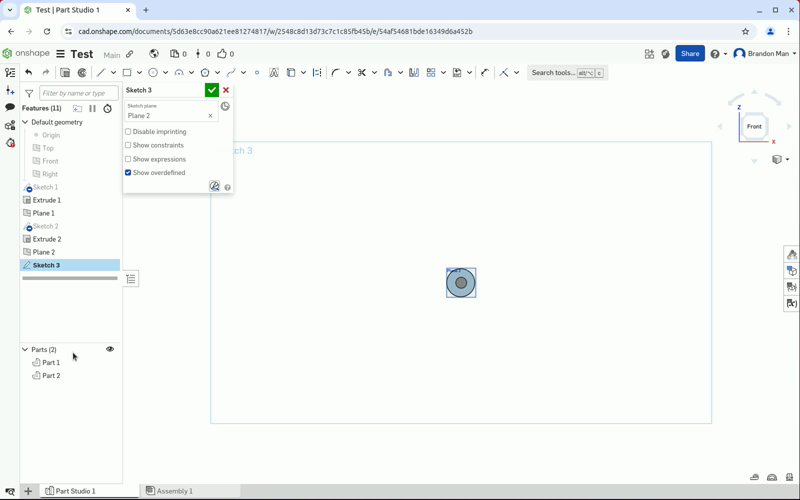
key(y)
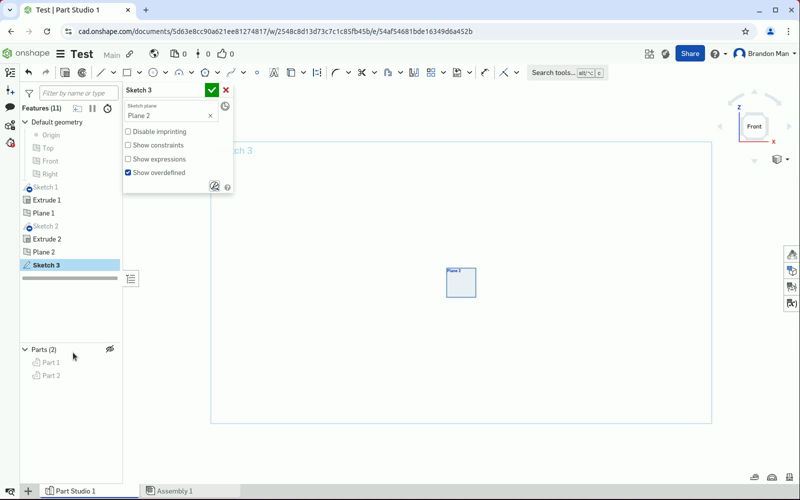
key(c)
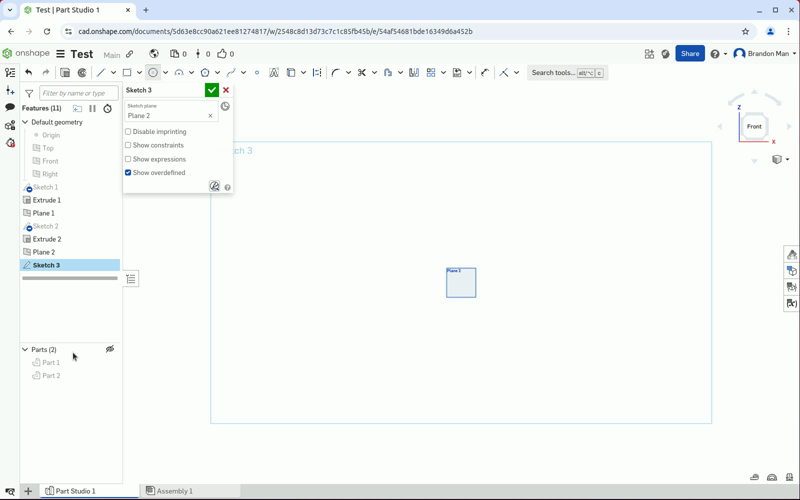
key_down(shift)
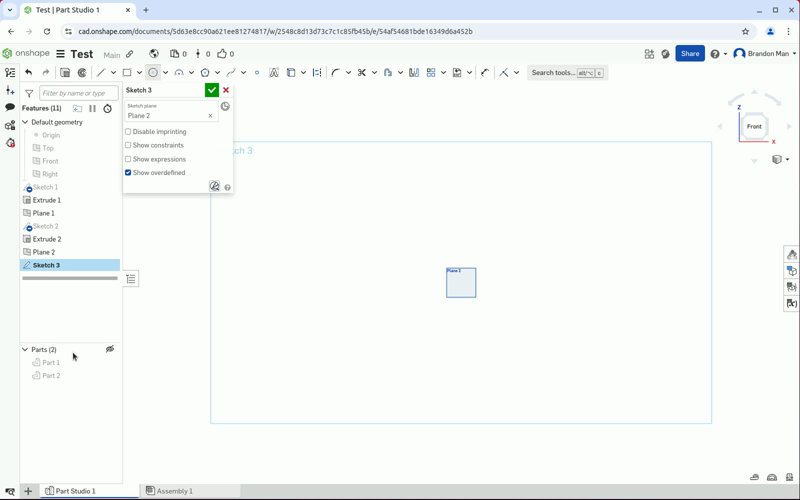
mouse_move(461, 282)
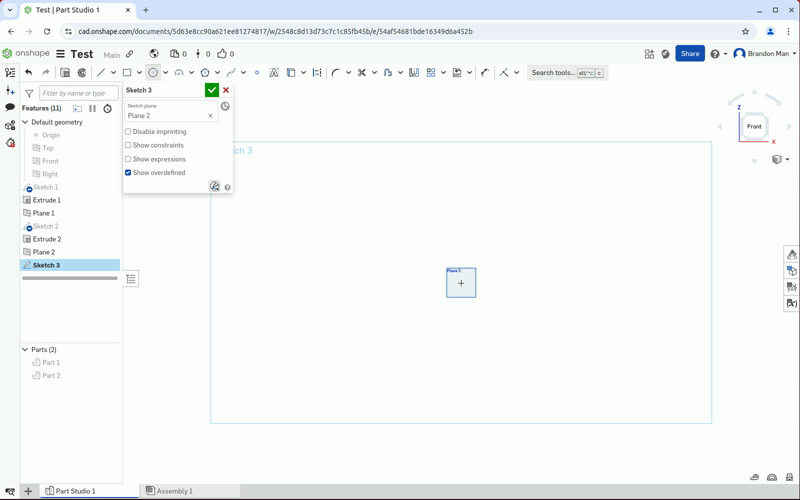
click(461, 282)
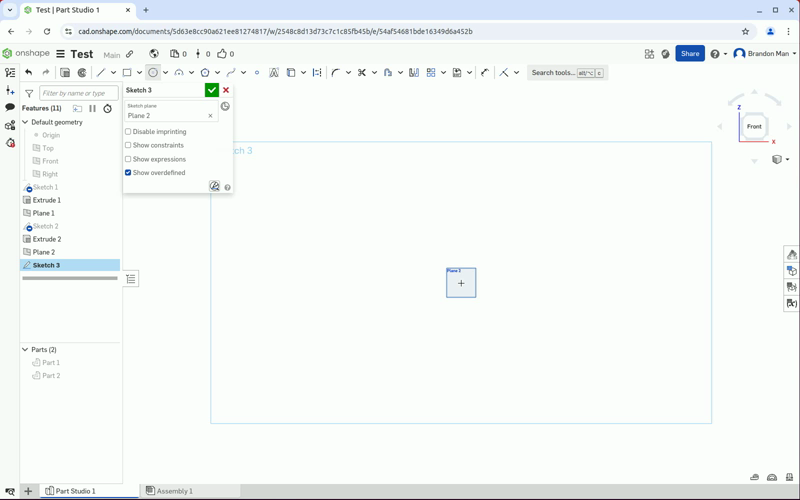
key_up(shift)
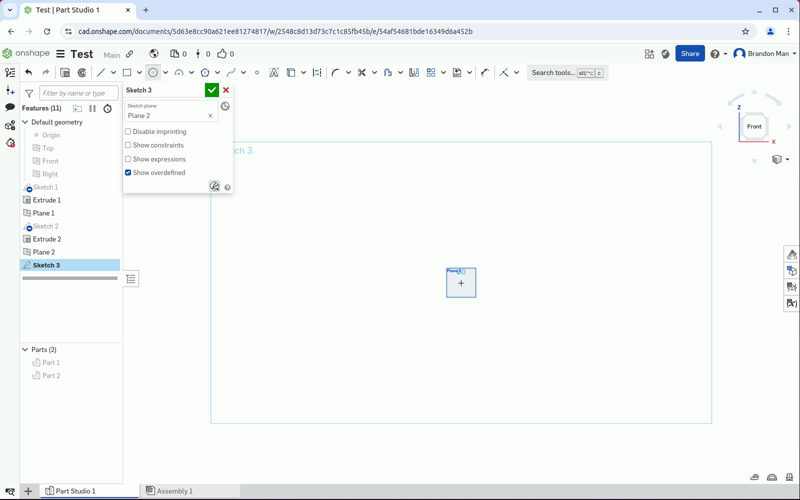
mouse_move(465, 282)
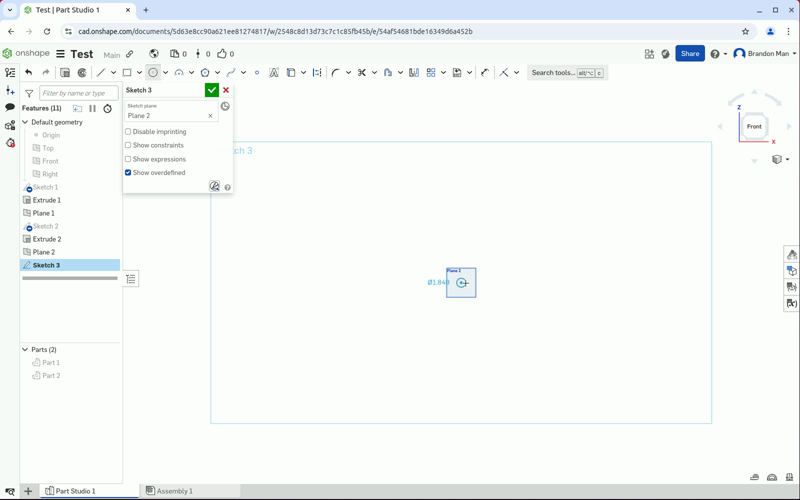
click(465, 282)
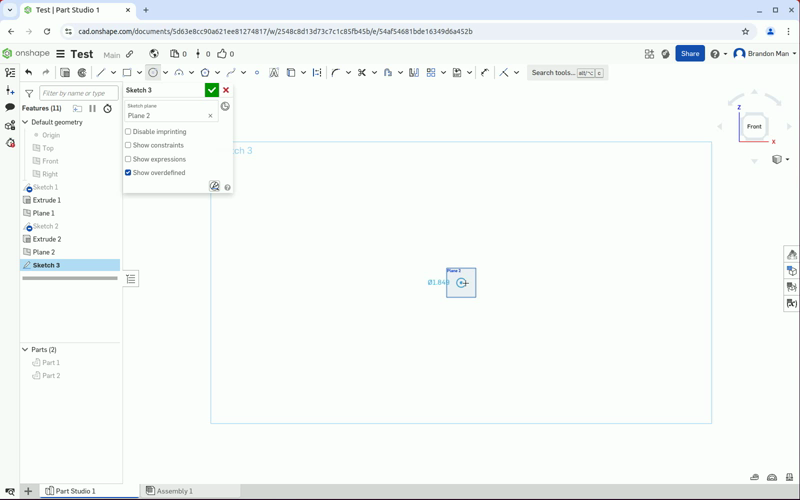
key(esc)
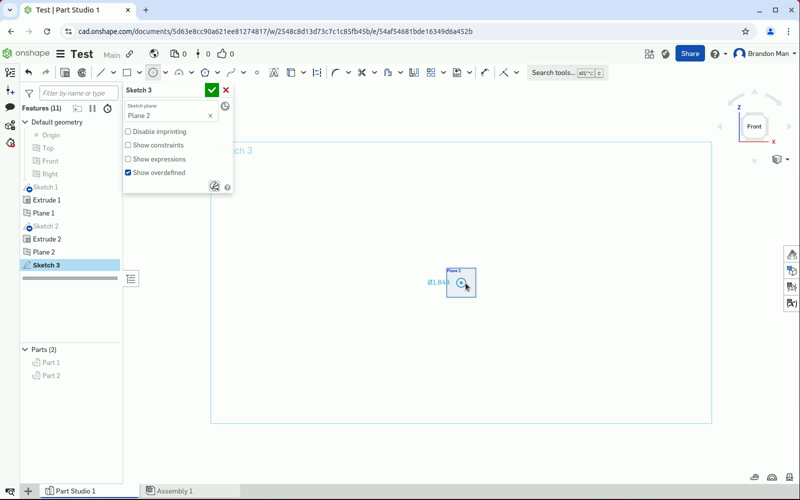
mouse_move(462, 282)
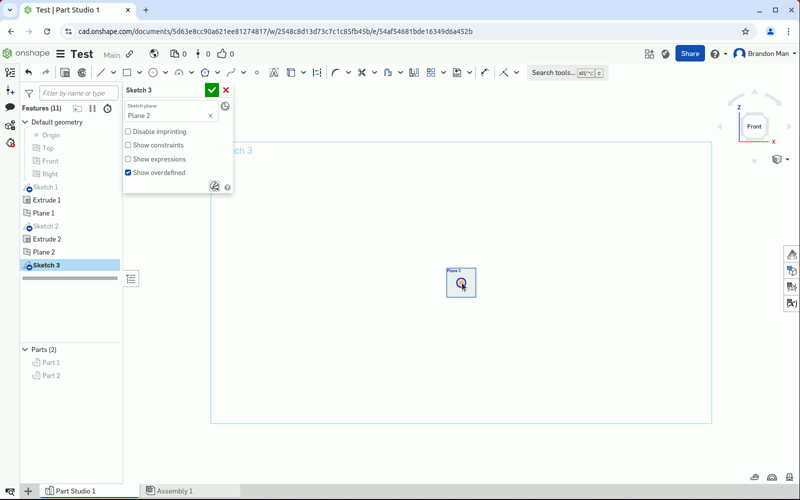
scroll(6)
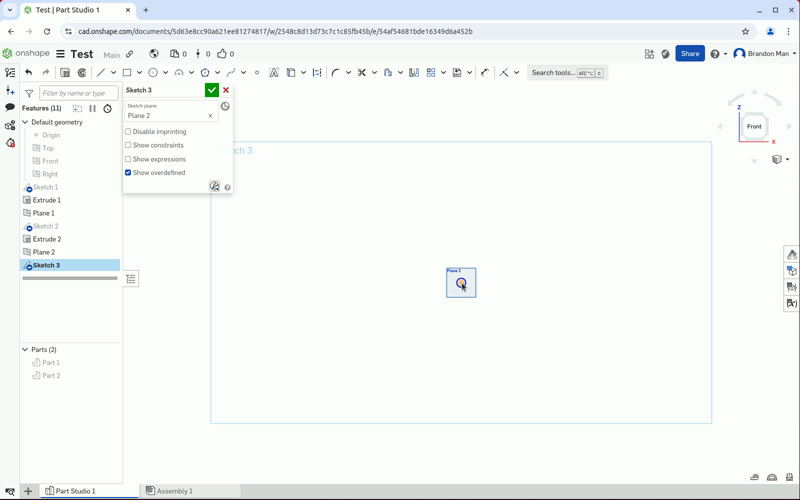
scroll(6)
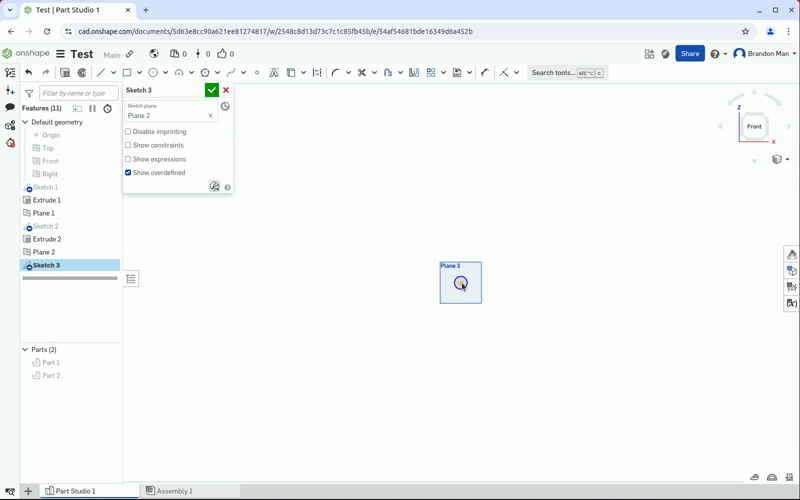
scroll(6)
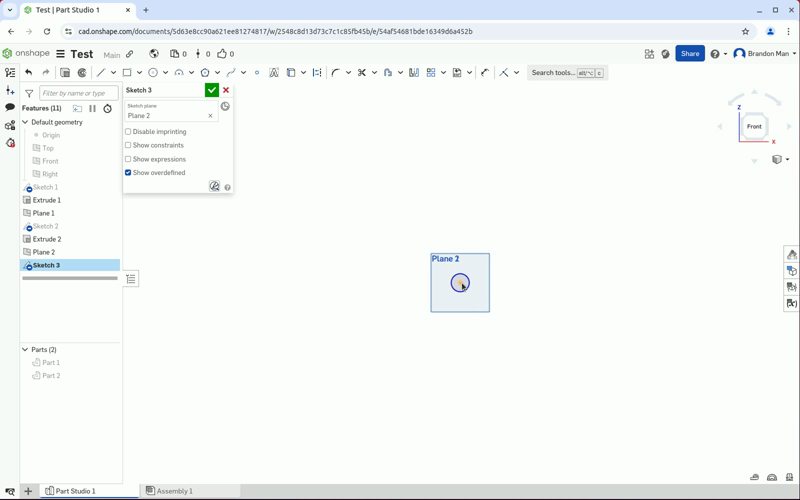
scroll(6)
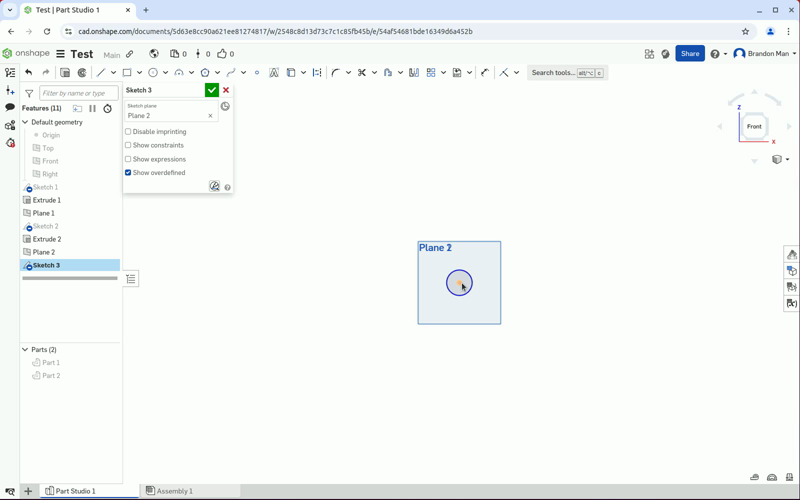
scroll(6)
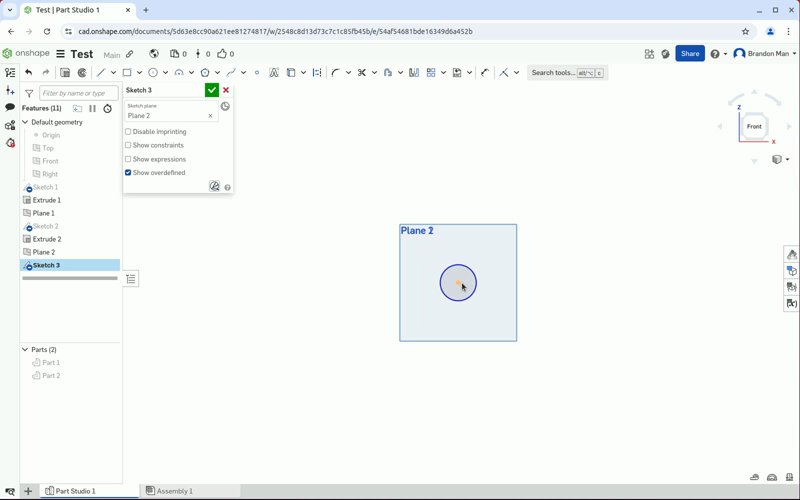
scroll(6)
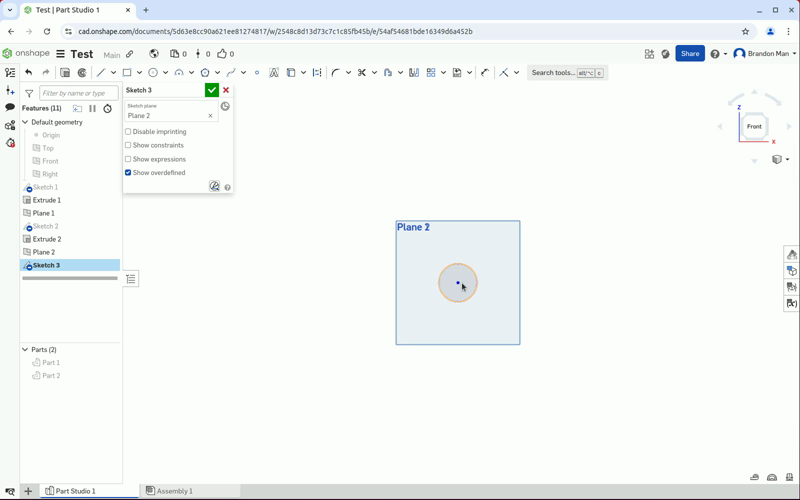
scroll(6)
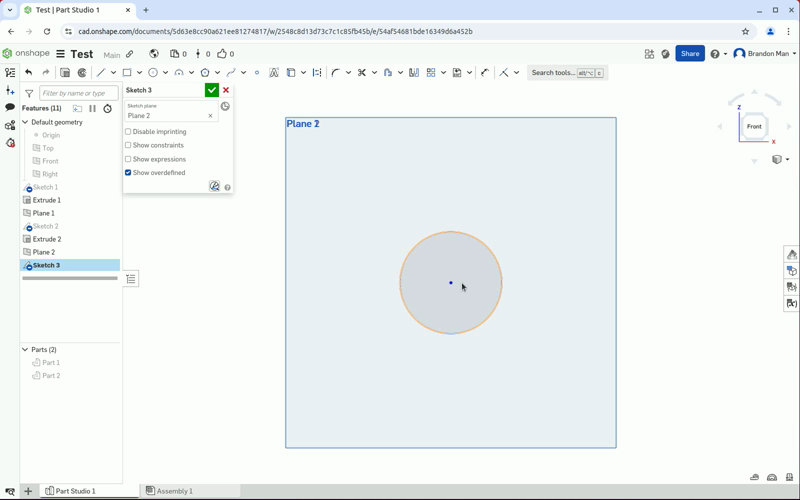
click(462, 282)
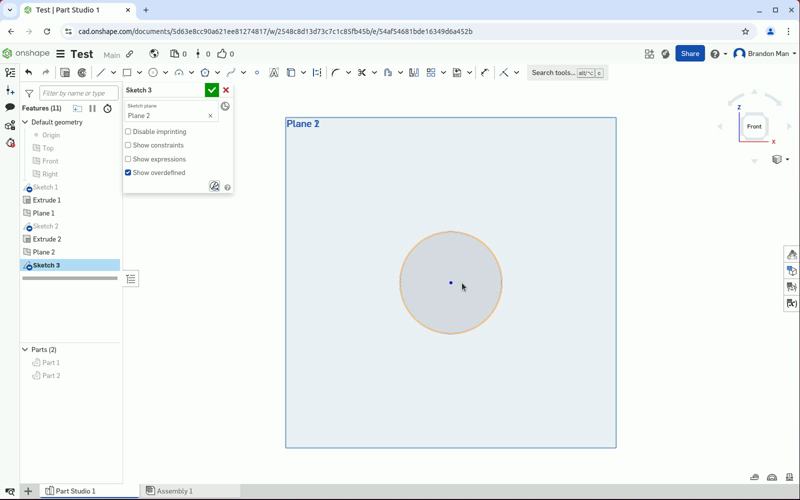
scroll(-6)
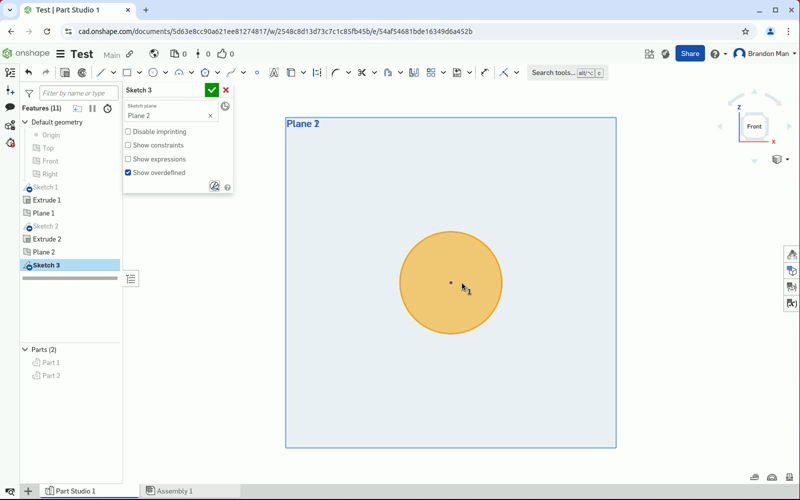
scroll(-6)
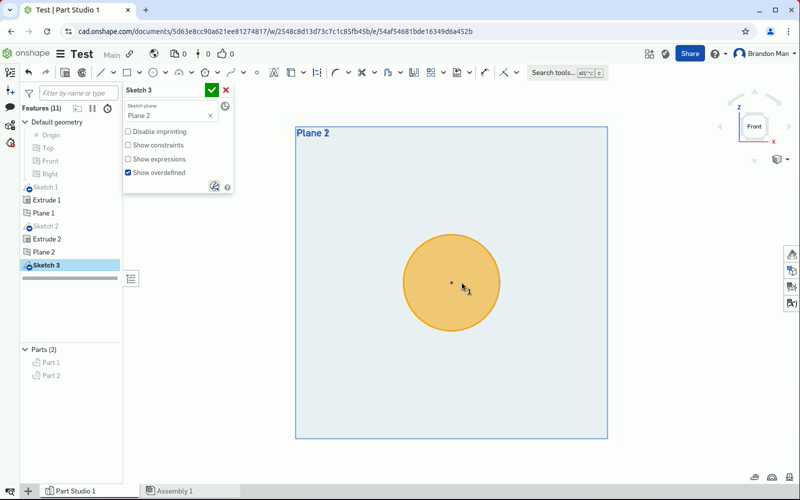
scroll(-6)
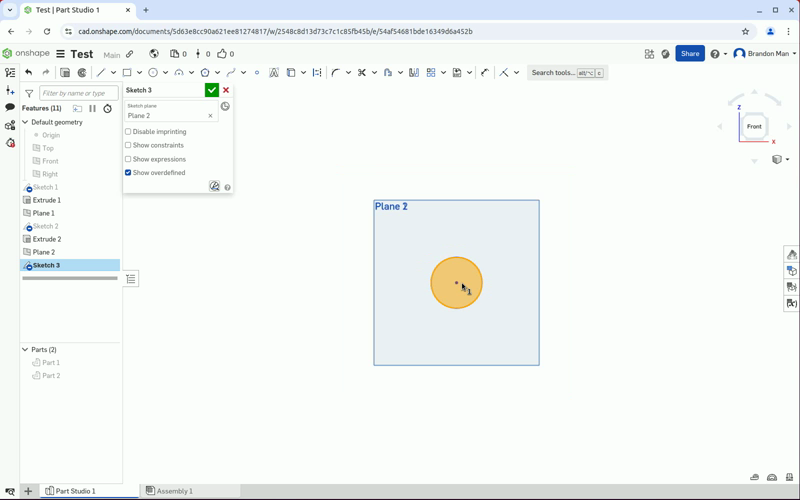
scroll(-6)
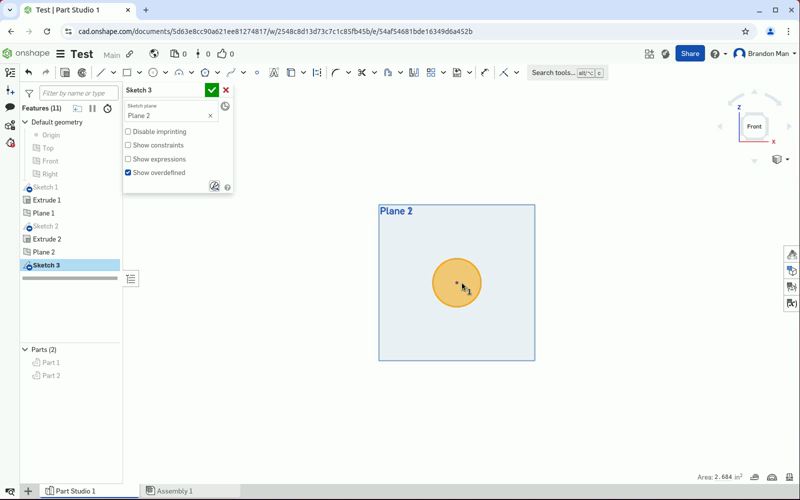
scroll(-6)
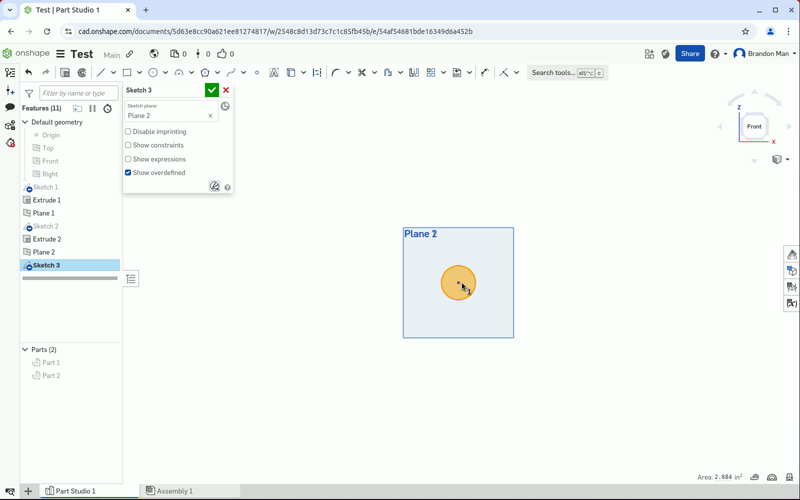
scroll(-6)
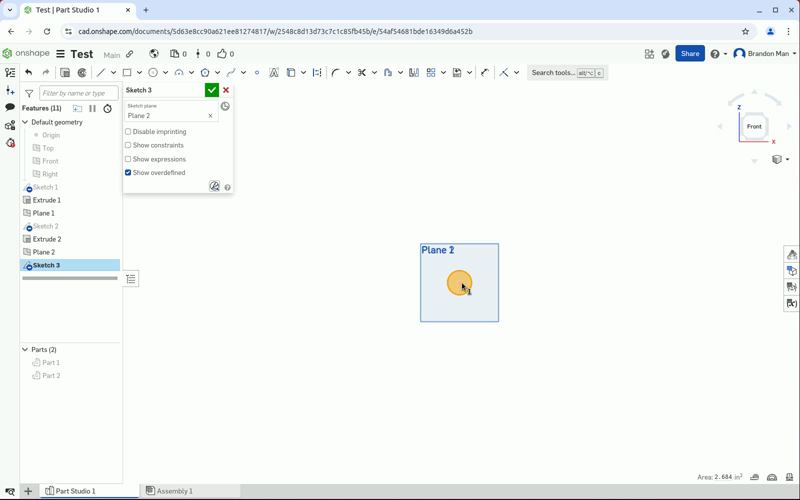
scroll(-6)
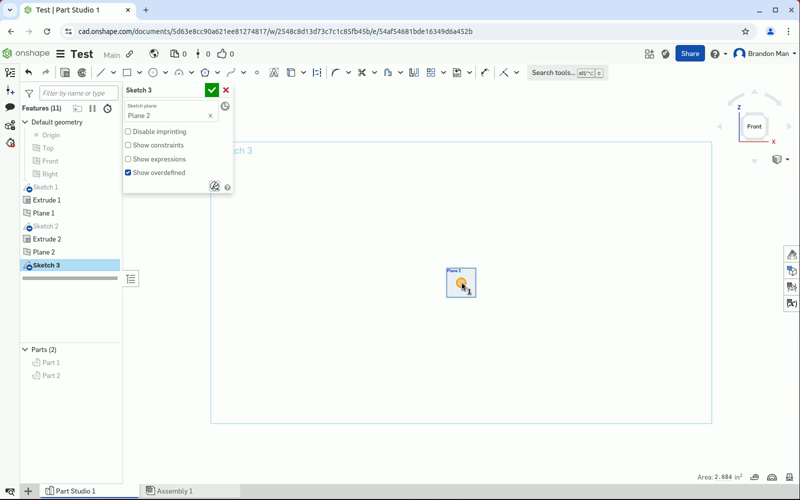
mouse_move(73, 352)
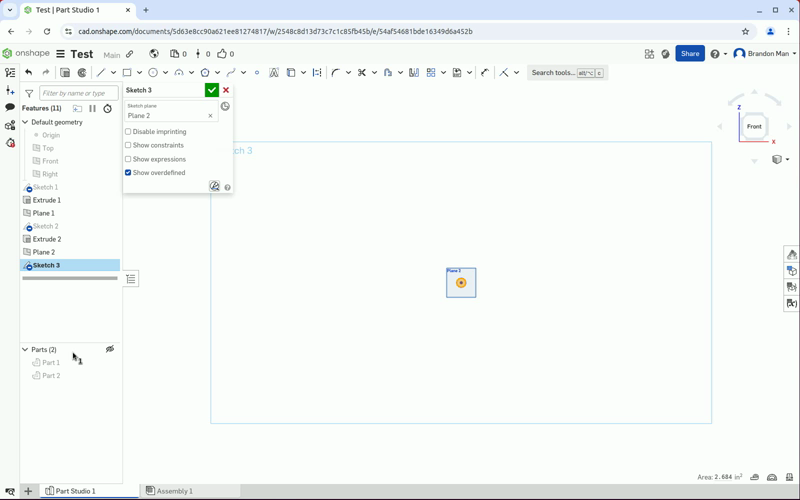
key(shift+y)
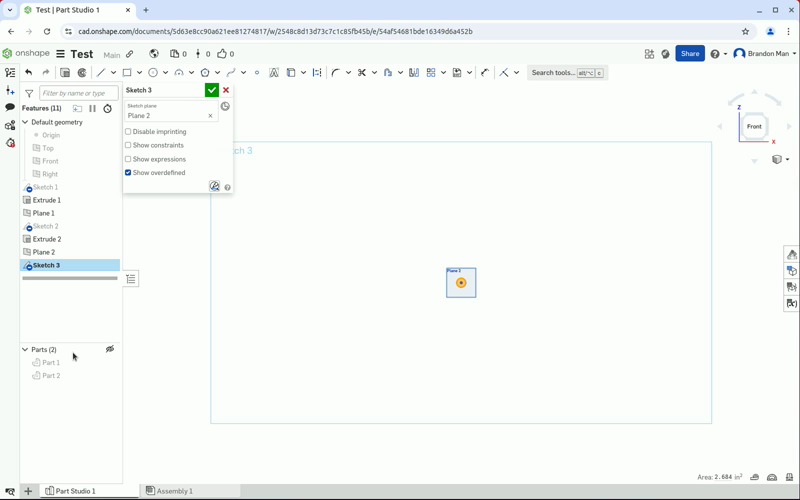
key(shift+e)
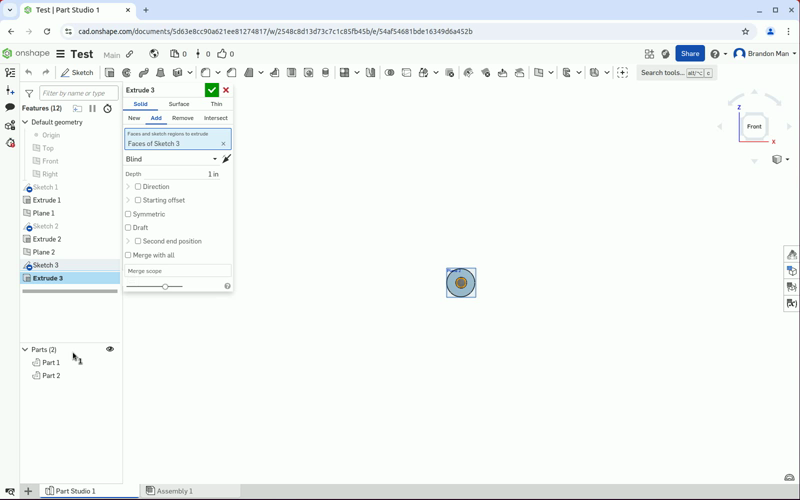
mouse_move(143, 106)
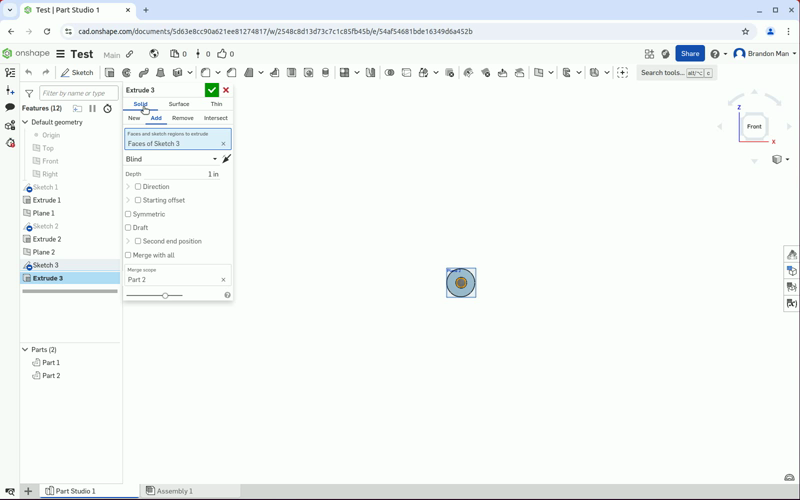
click(143, 106)
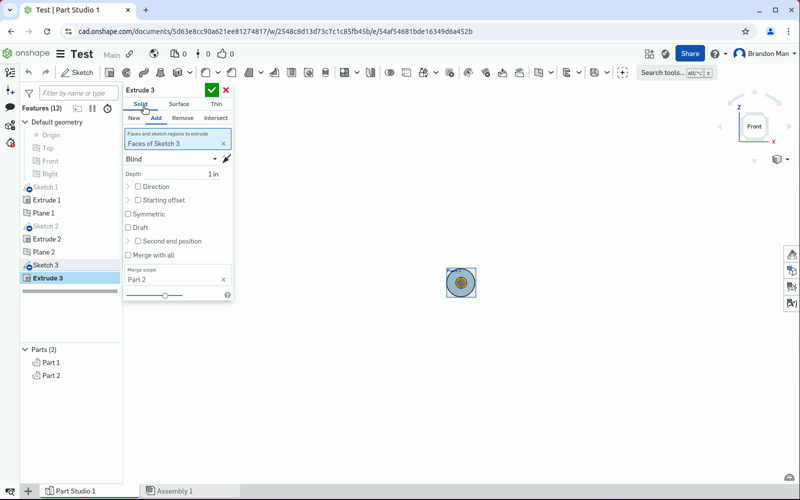
mouse_move(186, 120)
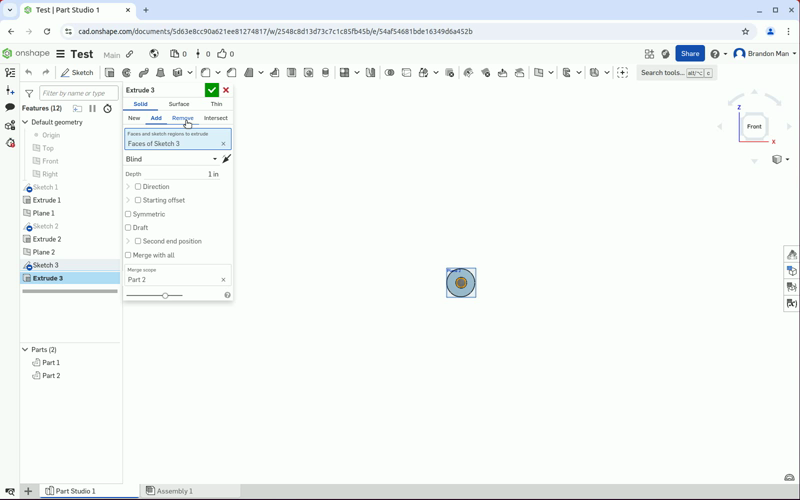
click(186, 120)
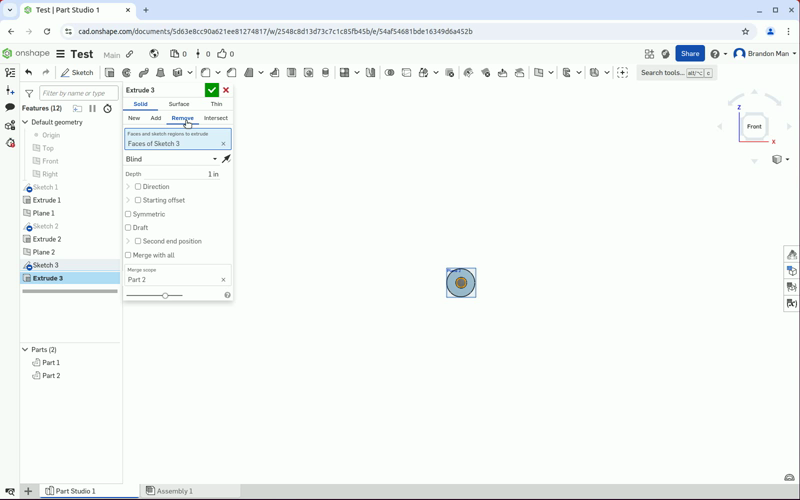
key(tab, 4)
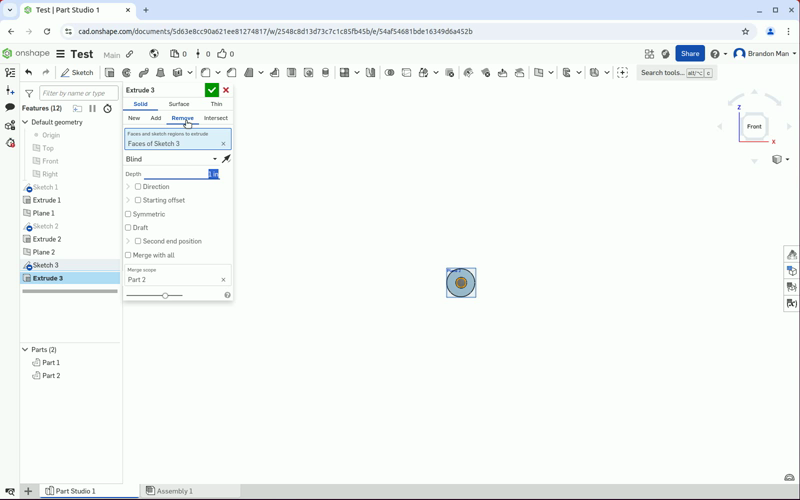
text(5.296)
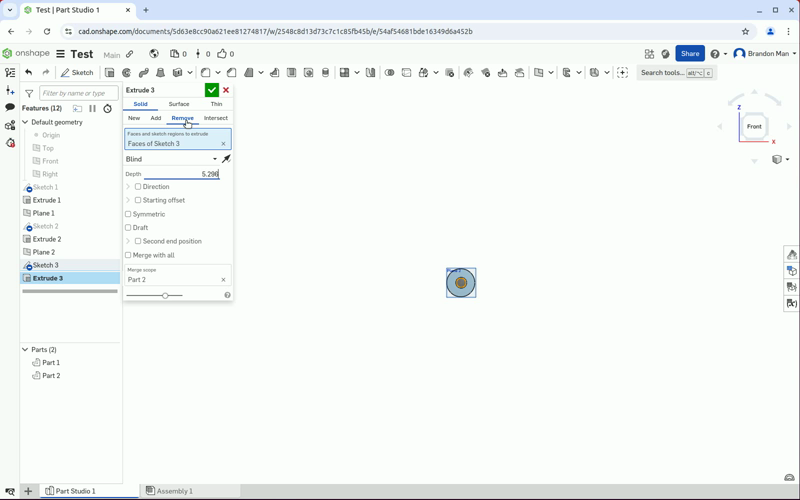
key(tab, 6)
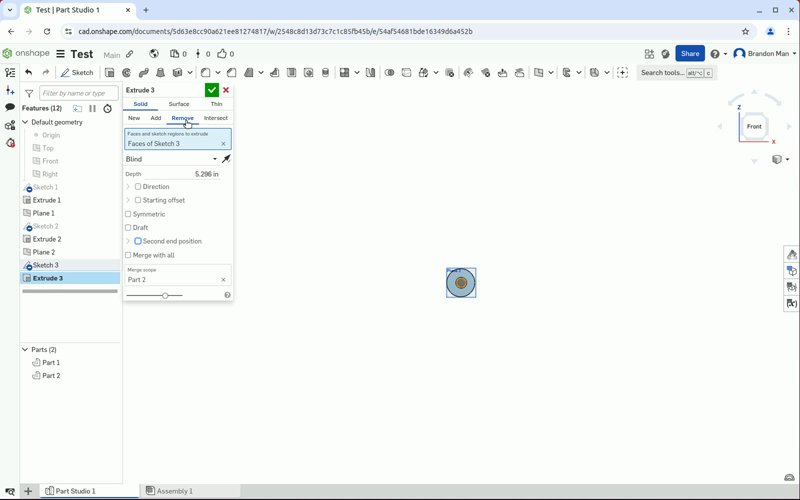
key(space)
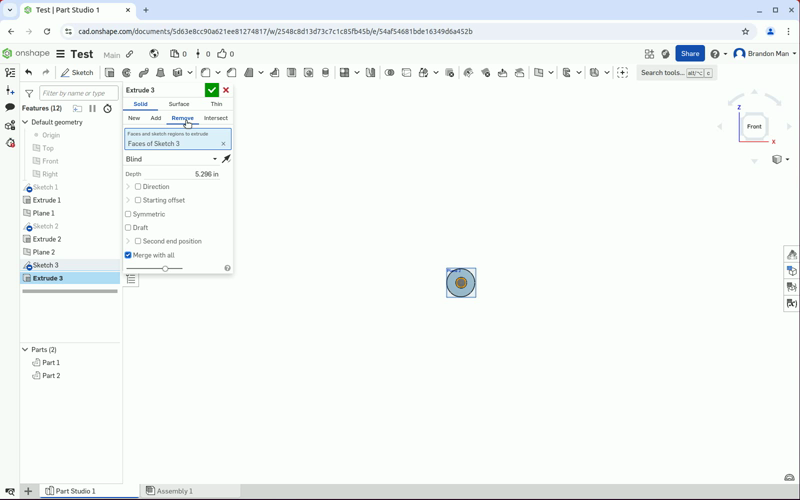
key(enter)
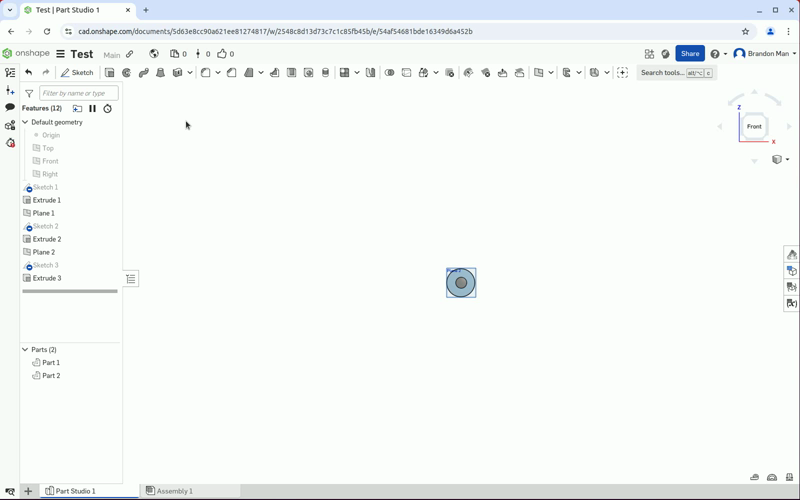
key(shift+h)
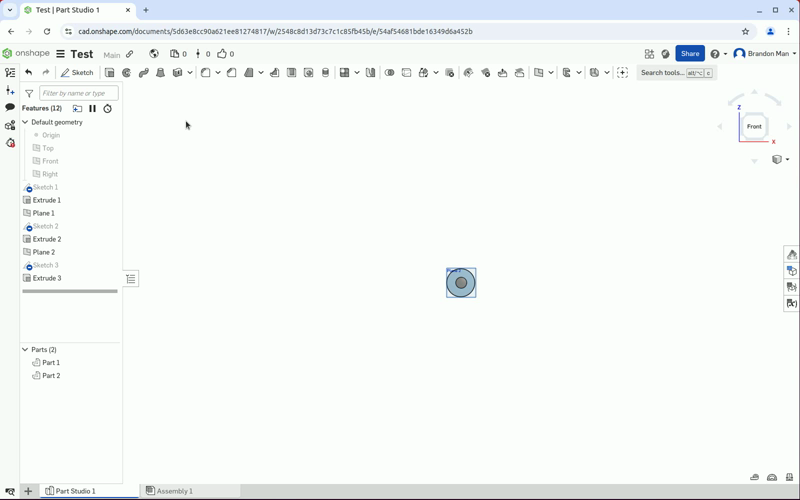
key(shift+h)
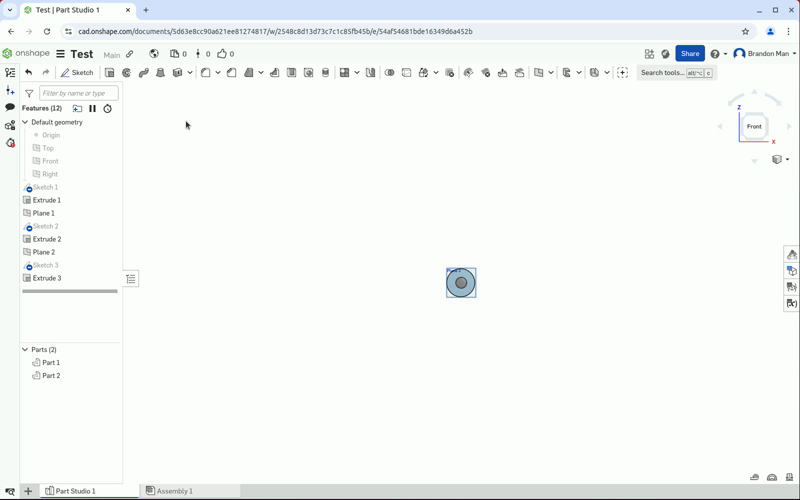
mouse_move(73, 189)
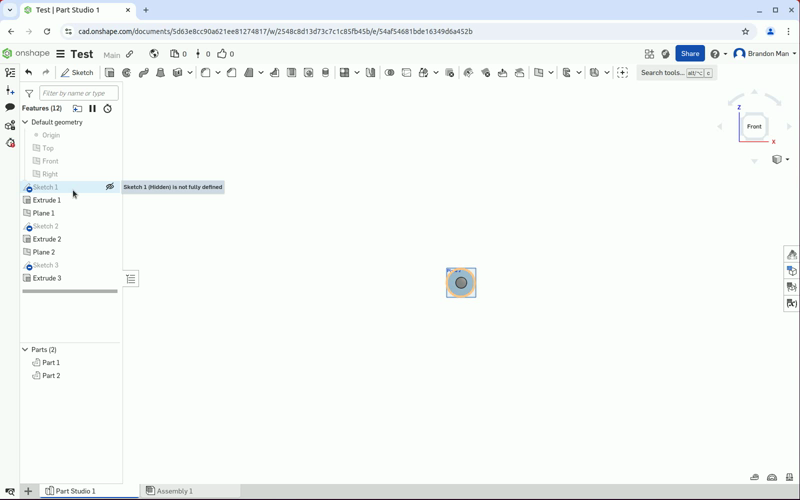
click(73, 189)
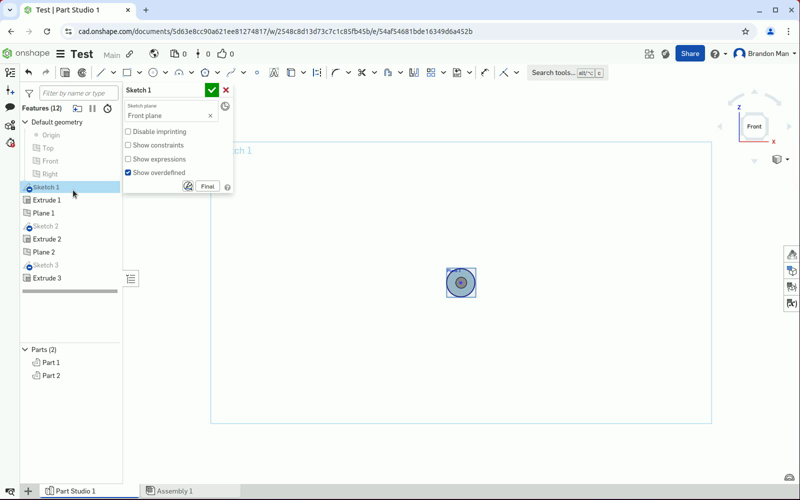
mouse_move(229, 92)
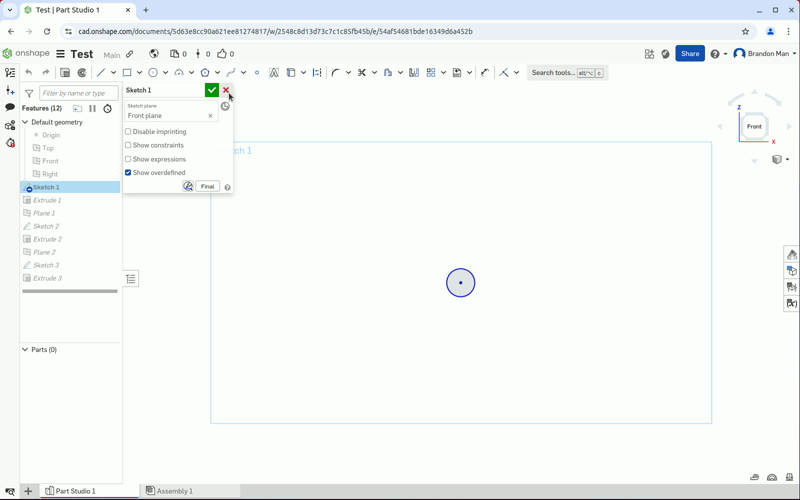
click(229, 92)
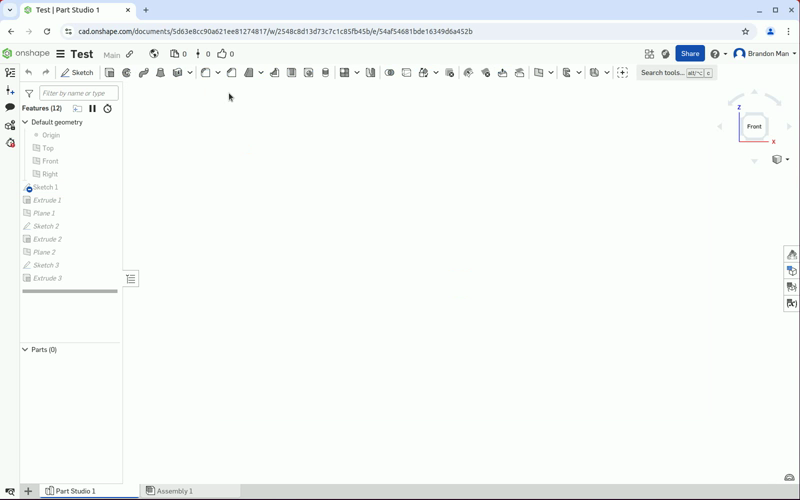
key(shift+s)
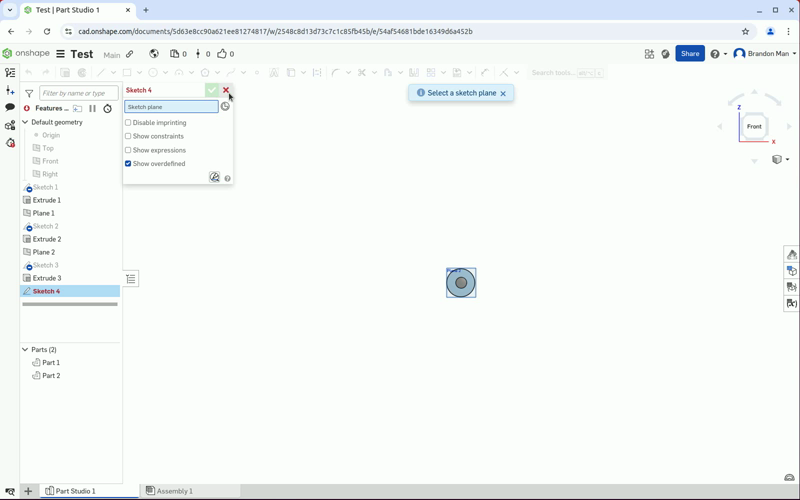
mouse_move(73, 254)
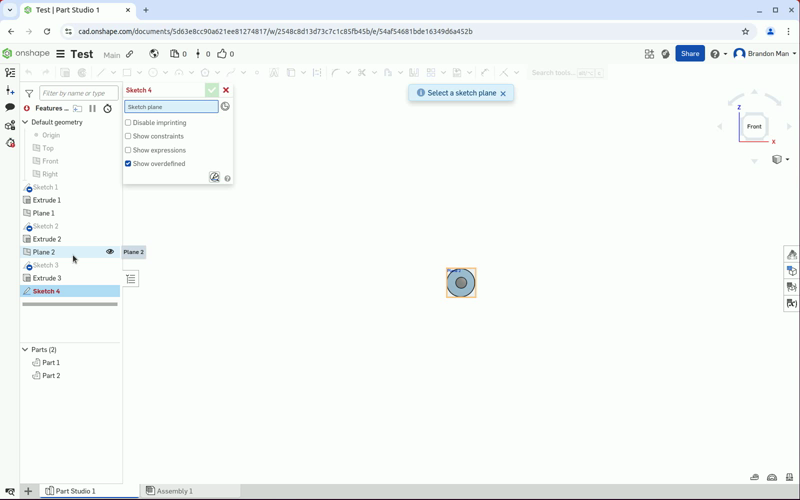
click(73, 254)
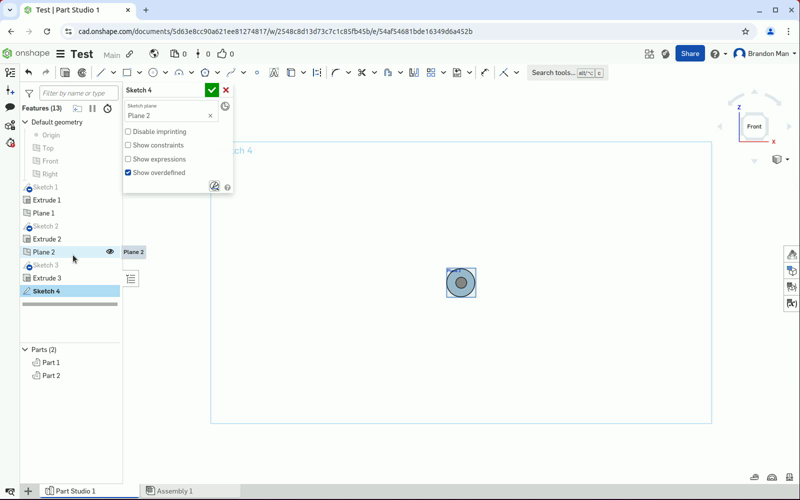
mouse_move(73, 352)
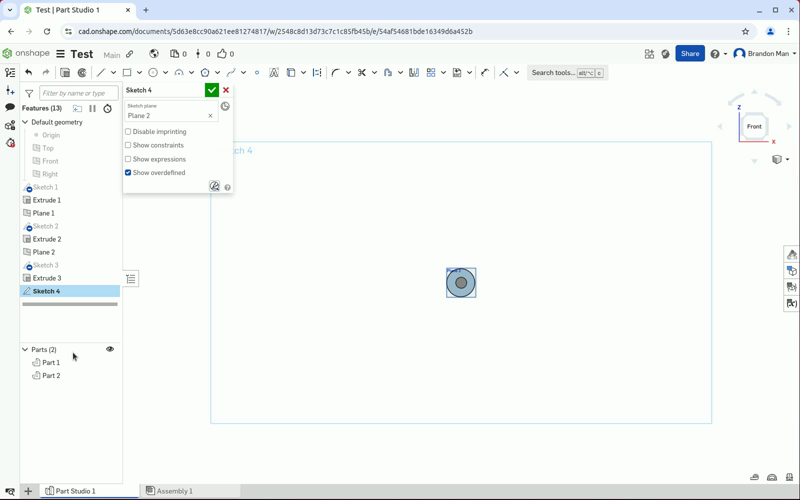
key(y)
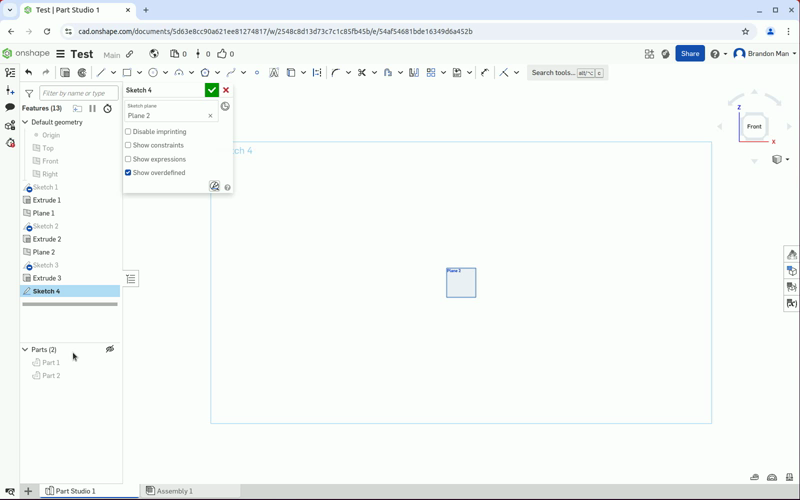
key(l)
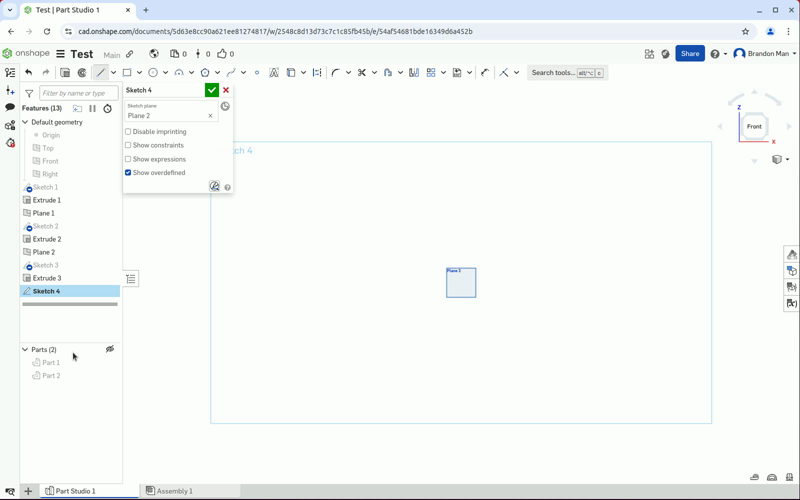
key_down(shift)
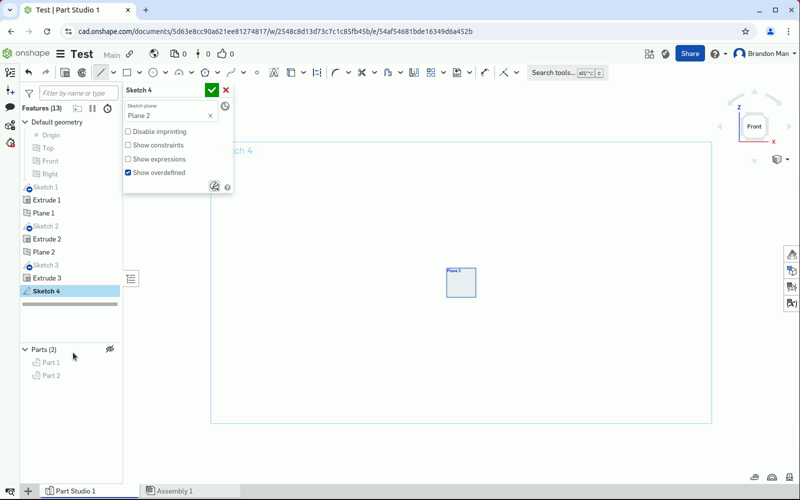
mouse_move(425, 295)
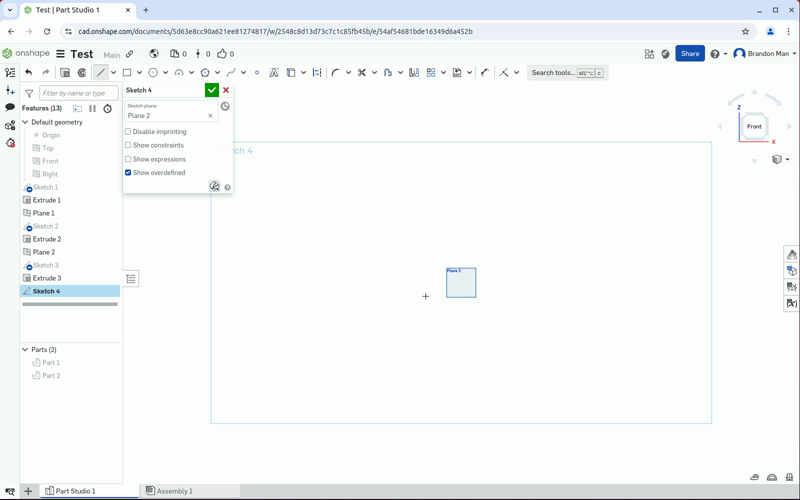
click(425, 295)
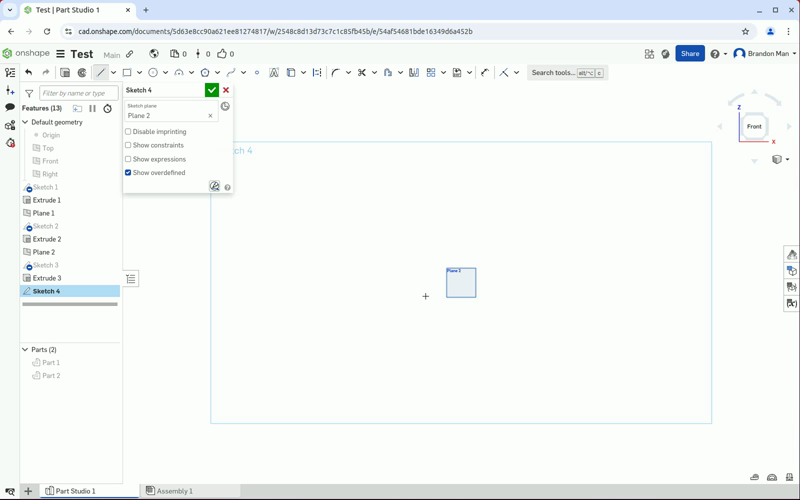
key_up(shift)
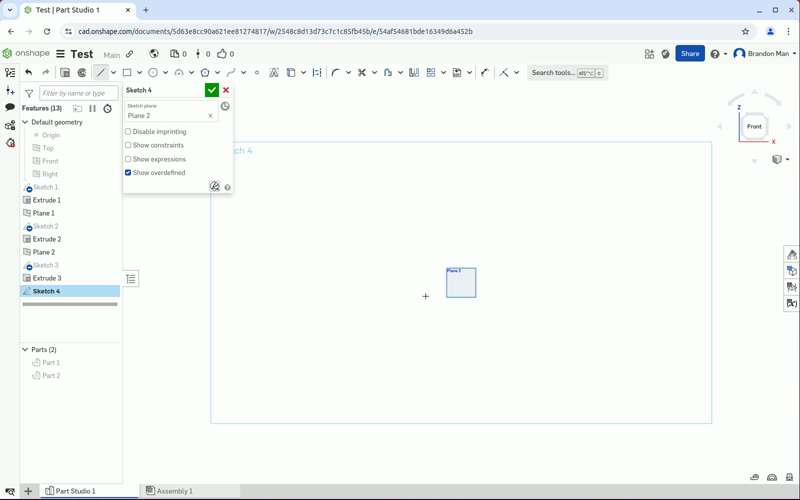
key_down(shift)
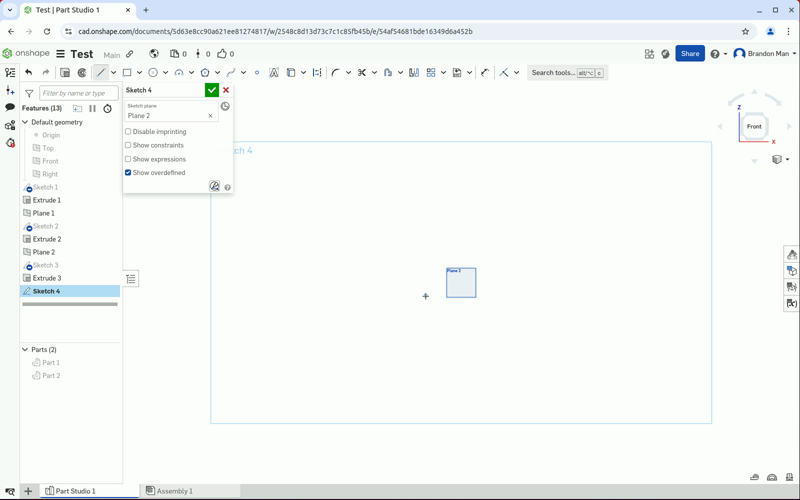
mouse_move(496, 295)
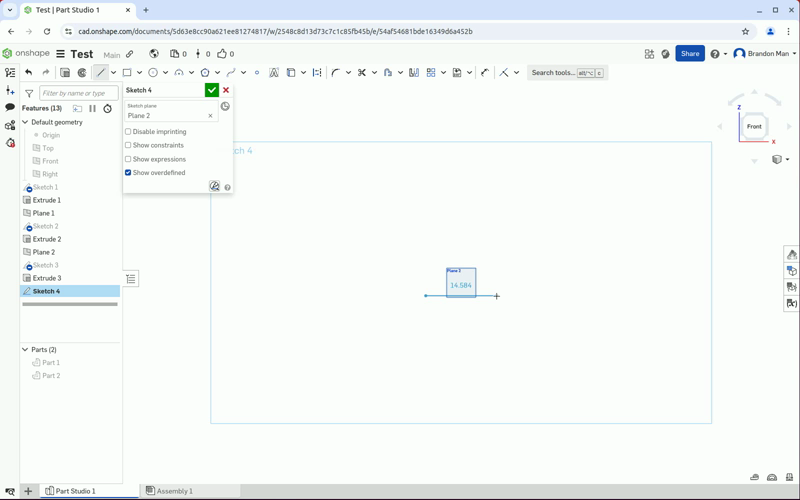
click(496, 295)
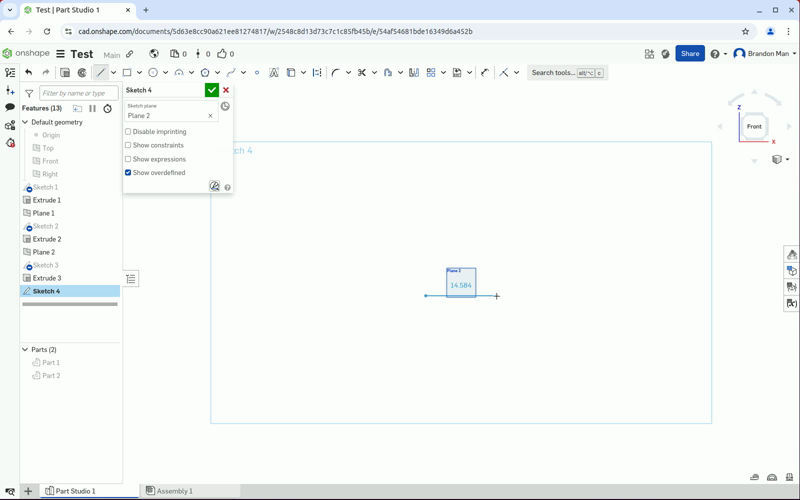
key_up(shift)
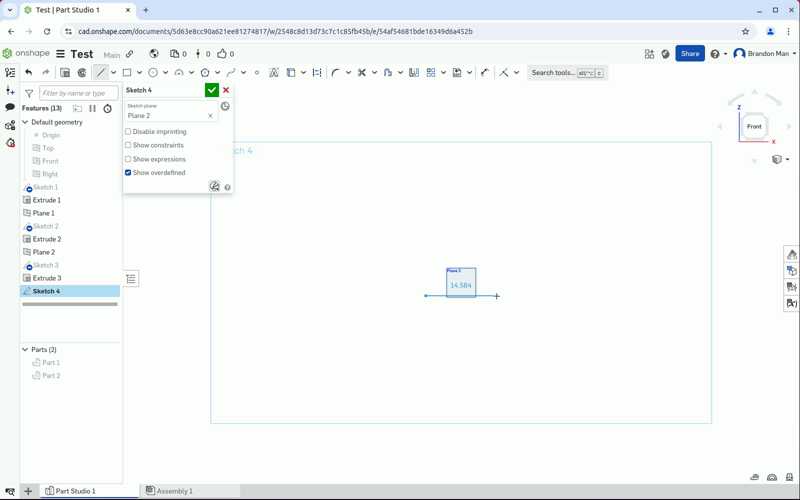
key_down(shift)
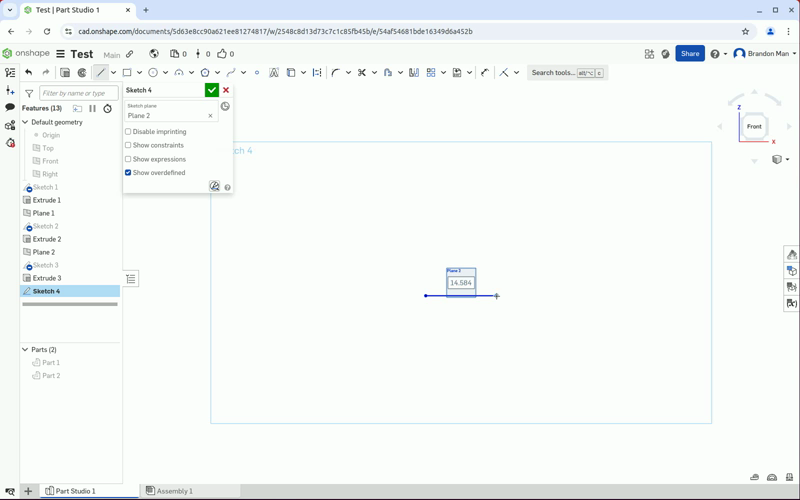
mouse_move(526, 295)
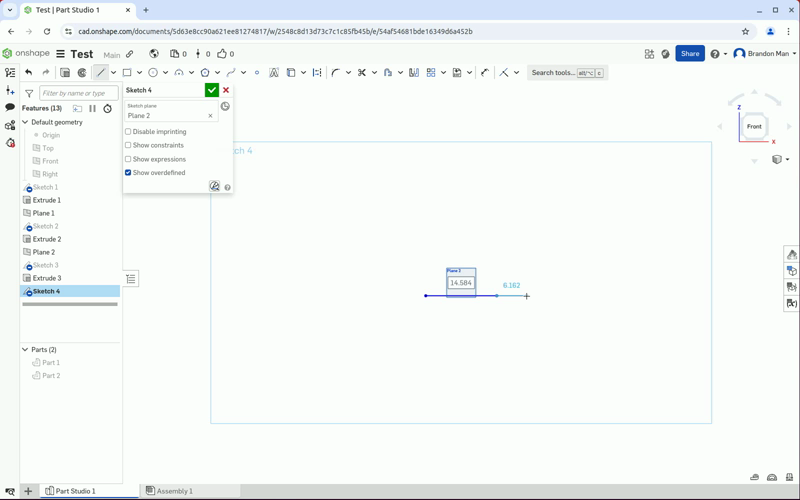
mouse_move(496, 269)
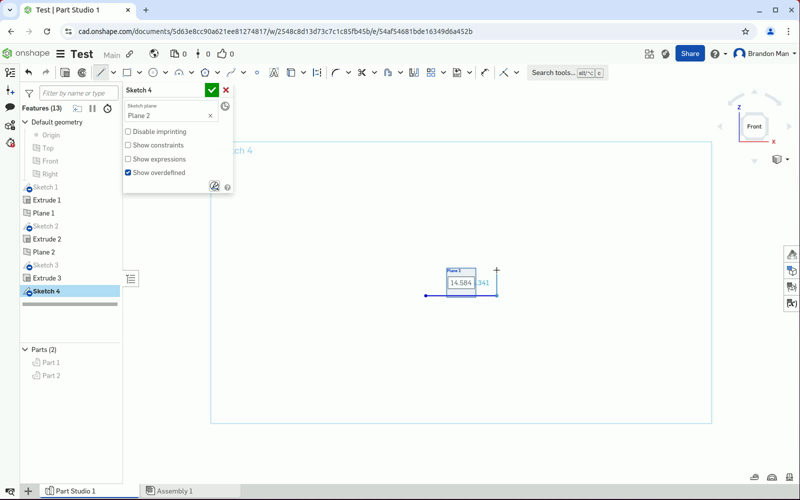
click(496, 269)
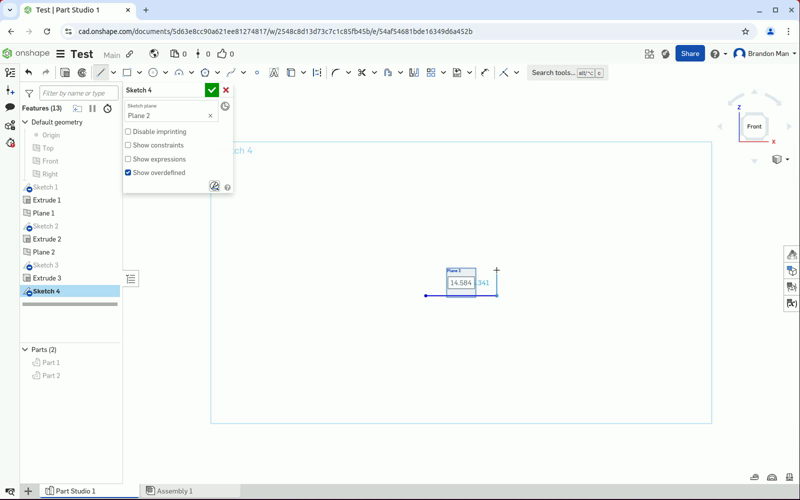
key_up(shift)
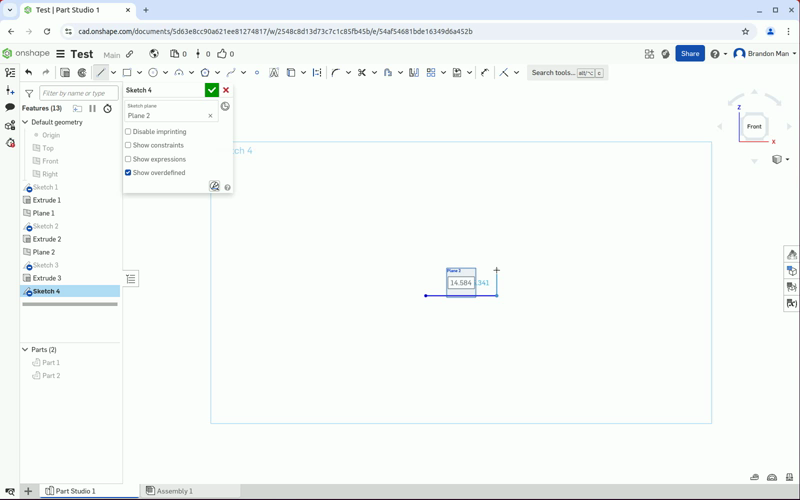
key_down(shift)
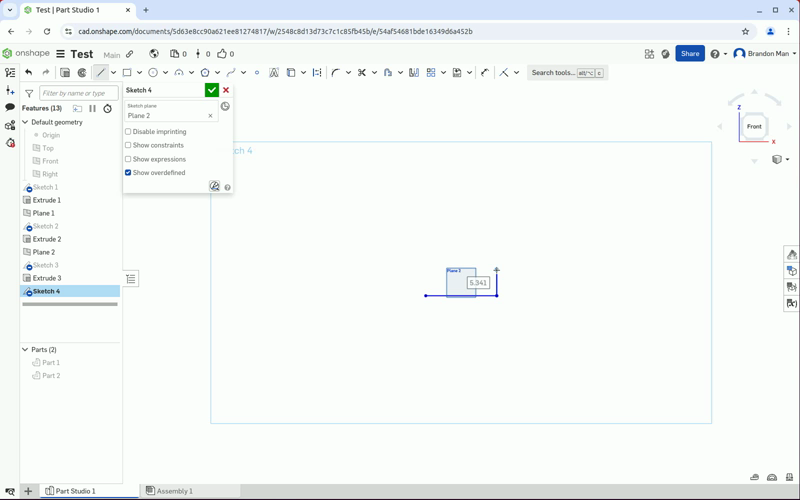
mouse_move(425, 269)
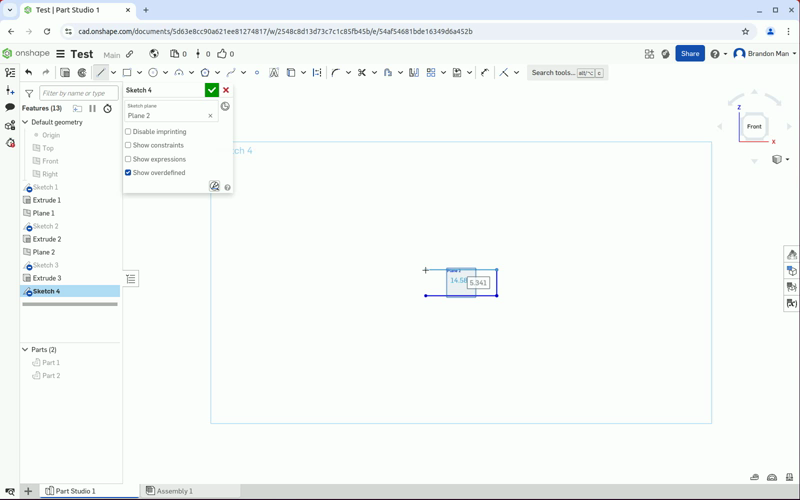
click(425, 269)
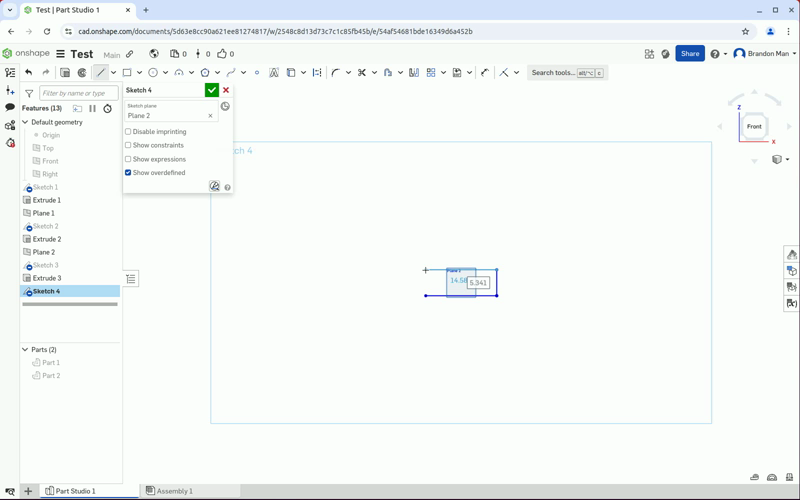
key_up(shift)
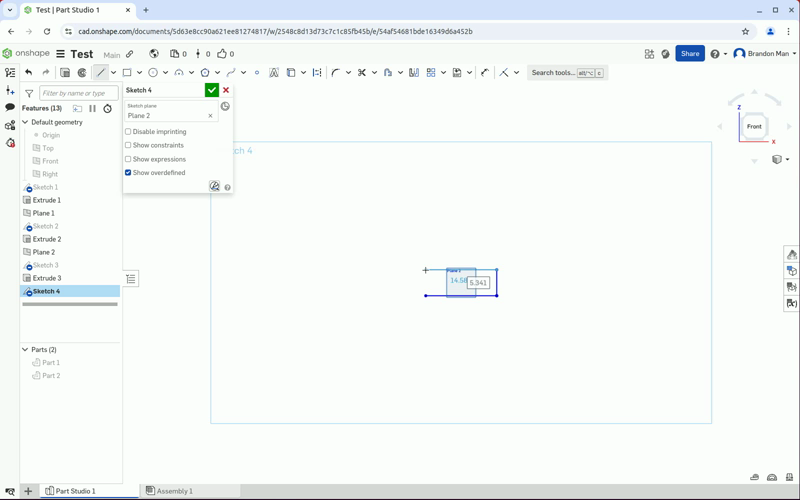
mouse_move(455, 269)
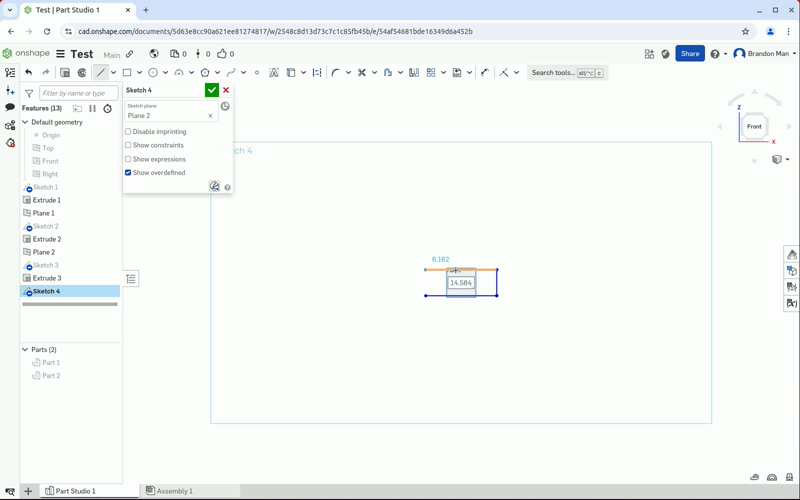
key_down(shift)
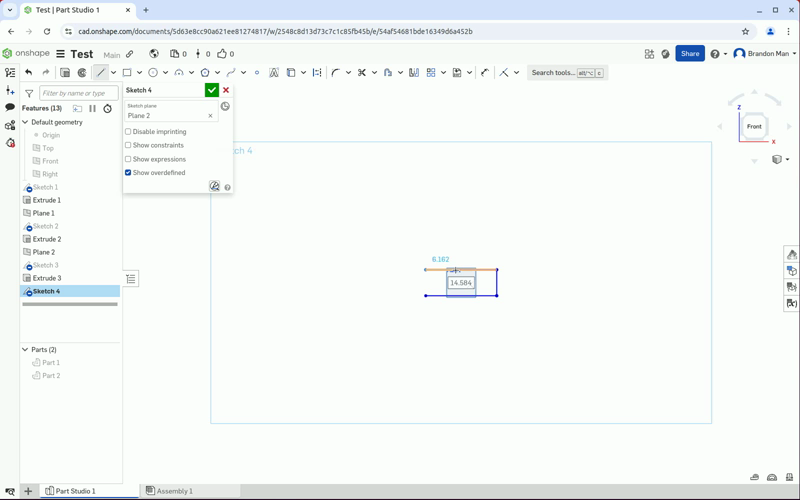
mouse_move(425, 295)
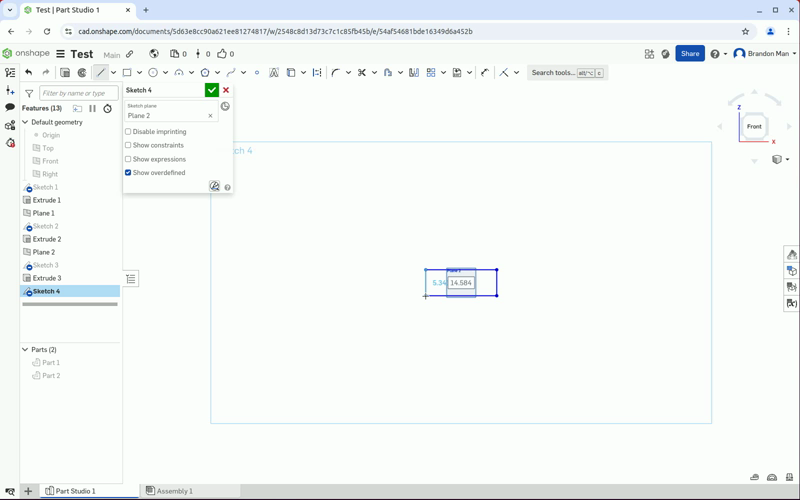
key_up(shift)
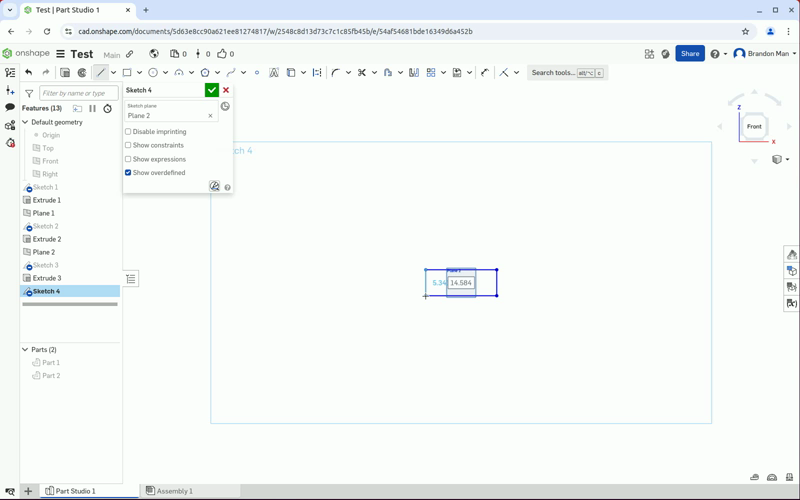
click(425, 295)
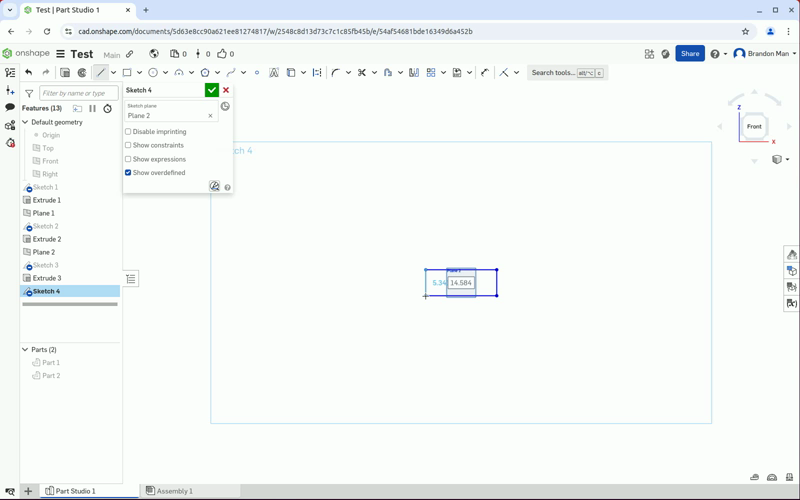
key(esc)
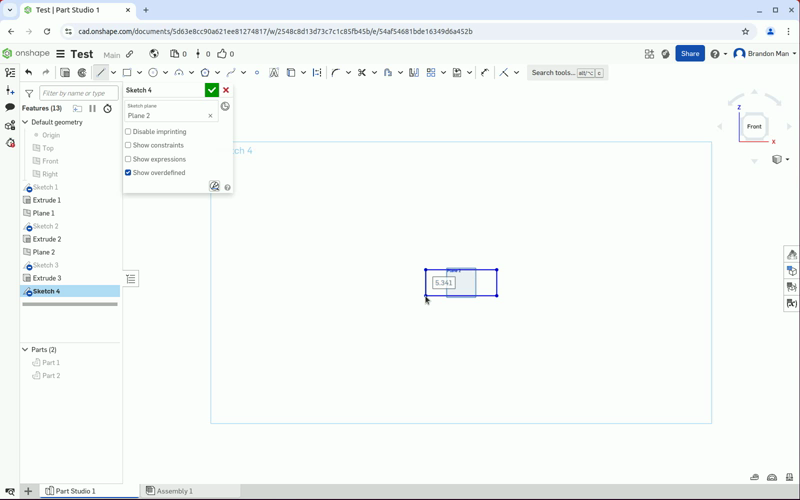
key(c)
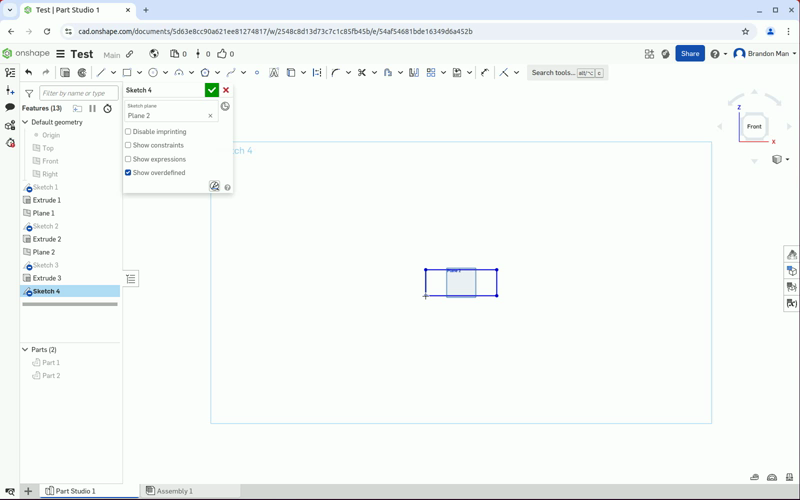
key_down(shift)
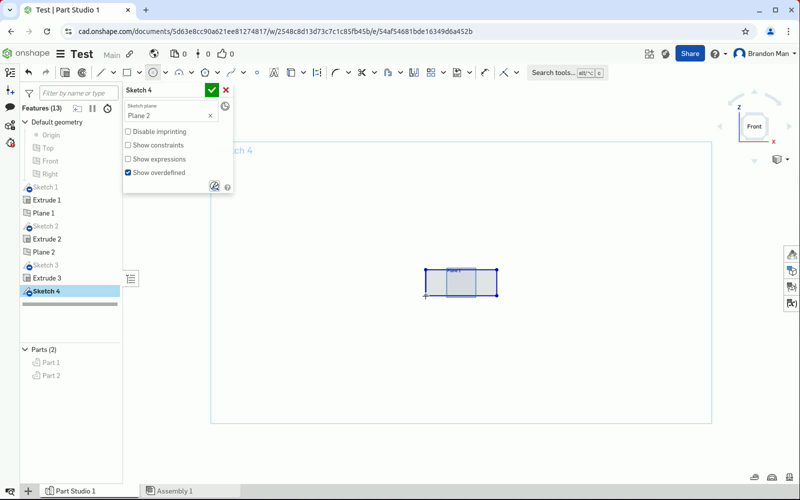
mouse_move(461, 283)
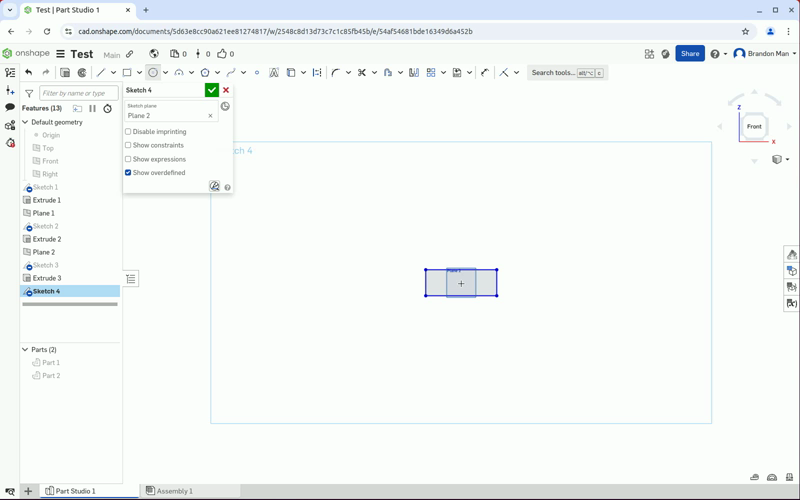
click(461, 283)
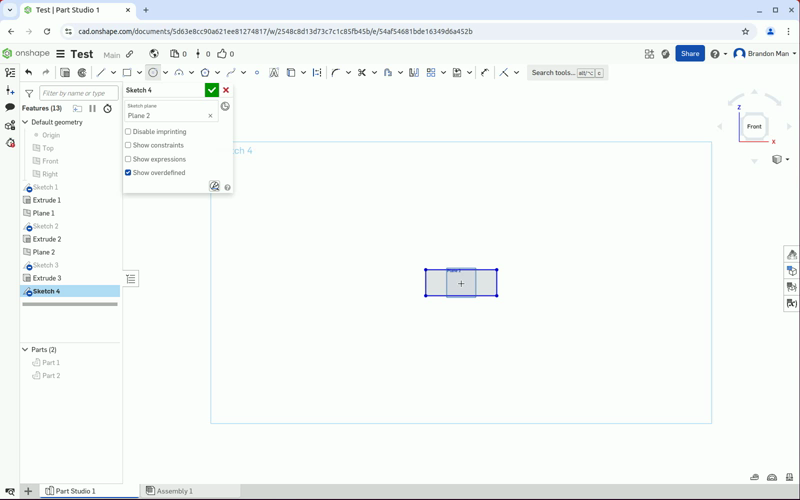
key_up(shift)
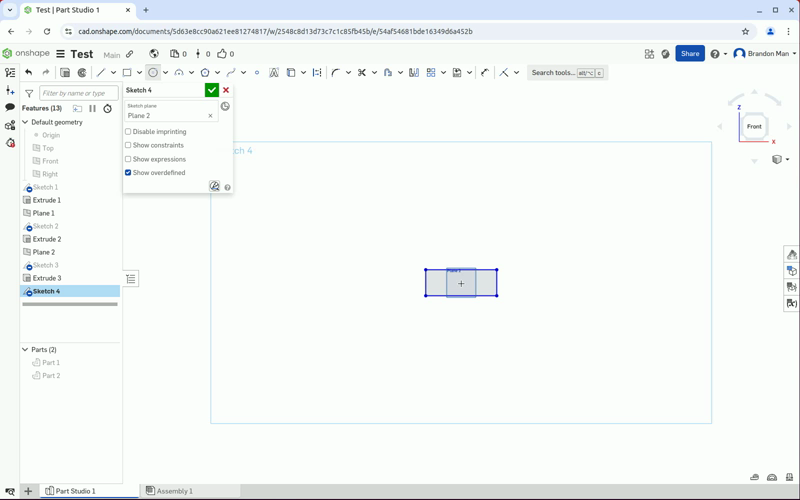
mouse_move(465, 283)
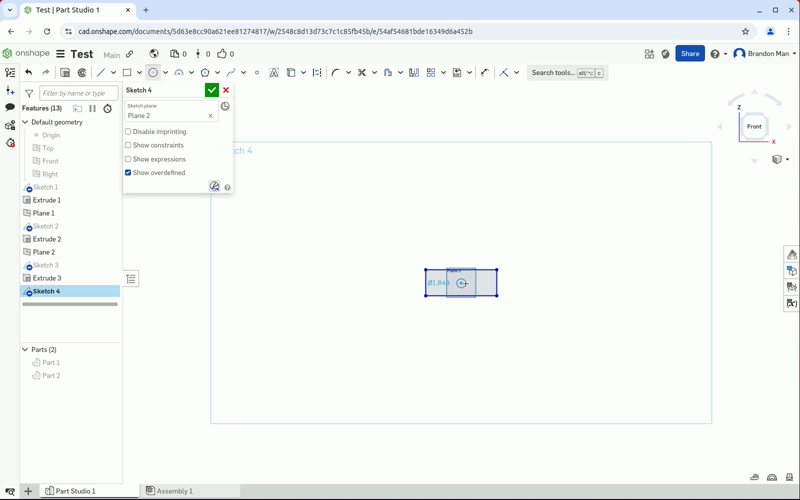
click(465, 283)
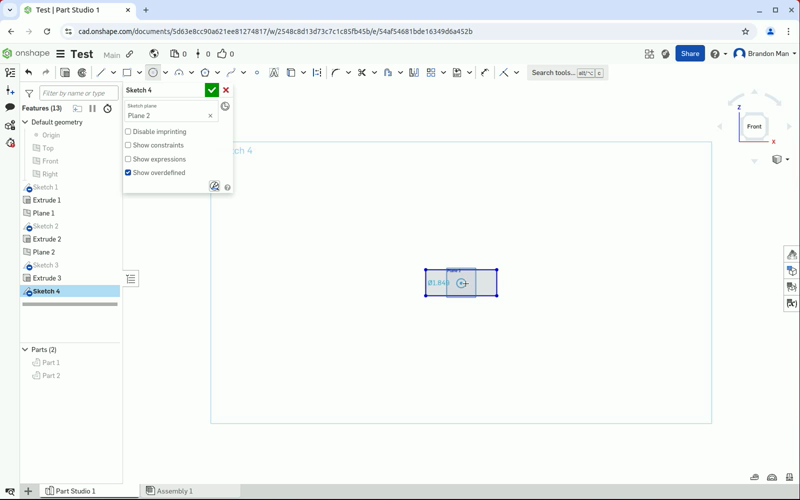
key(esc)
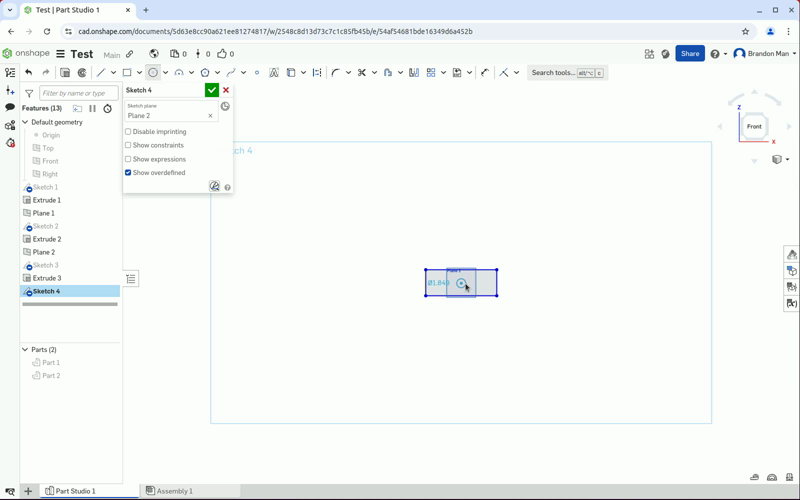
mouse_move(475, 271)
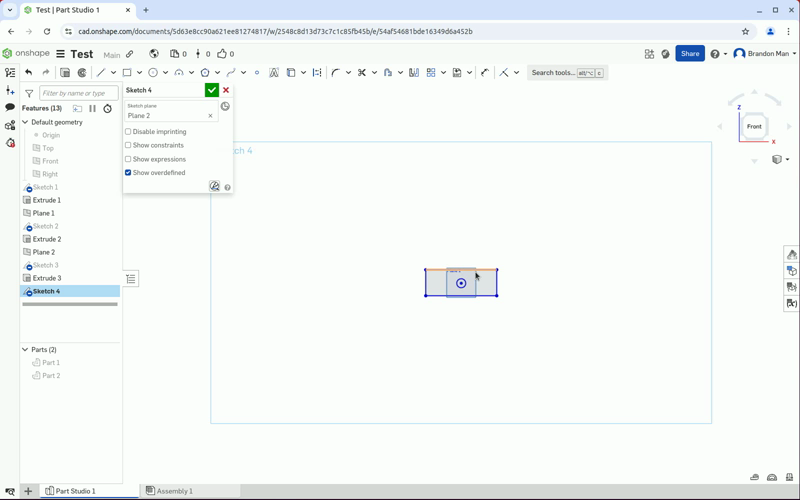
scroll(6)
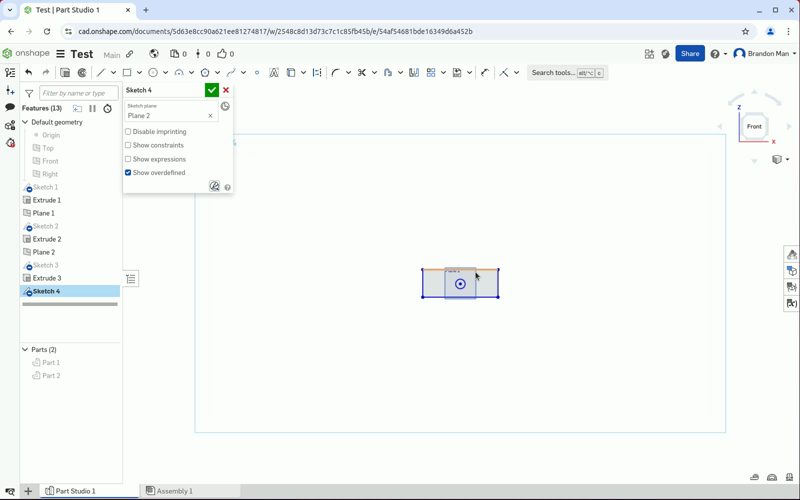
scroll(6)
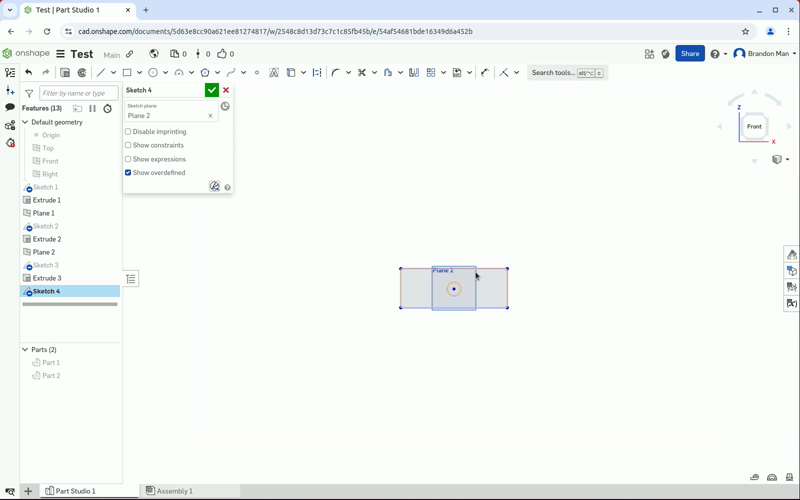
scroll(6)
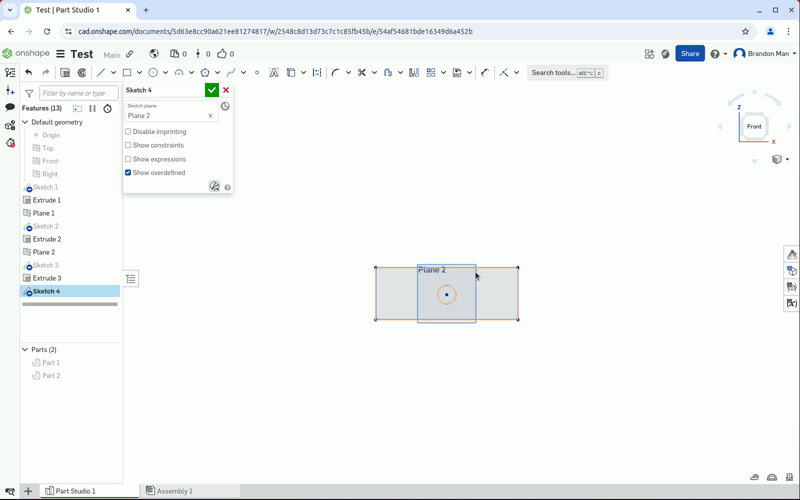
scroll(6)
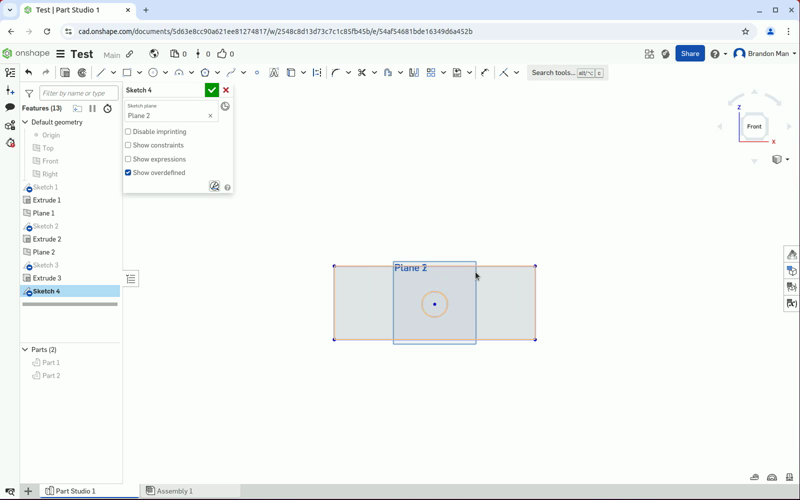
scroll(6)
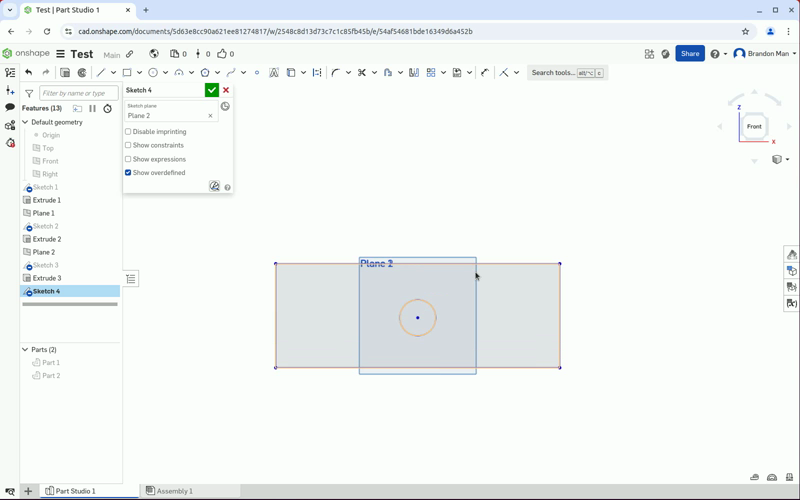
scroll(6)
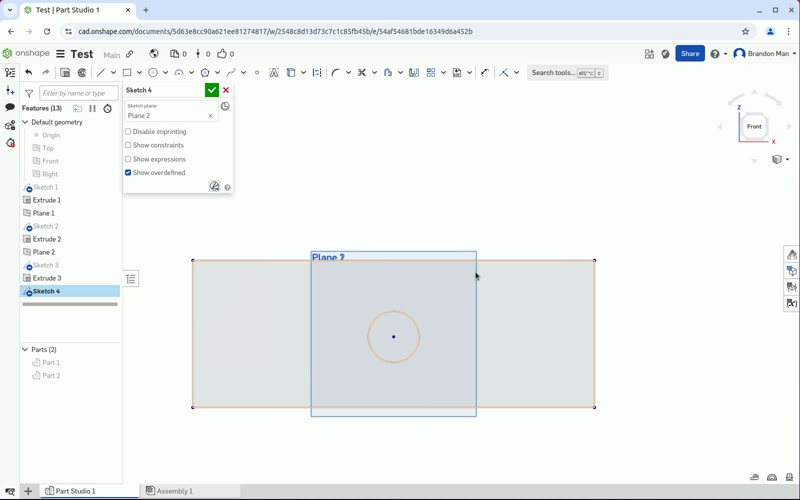
scroll(6)
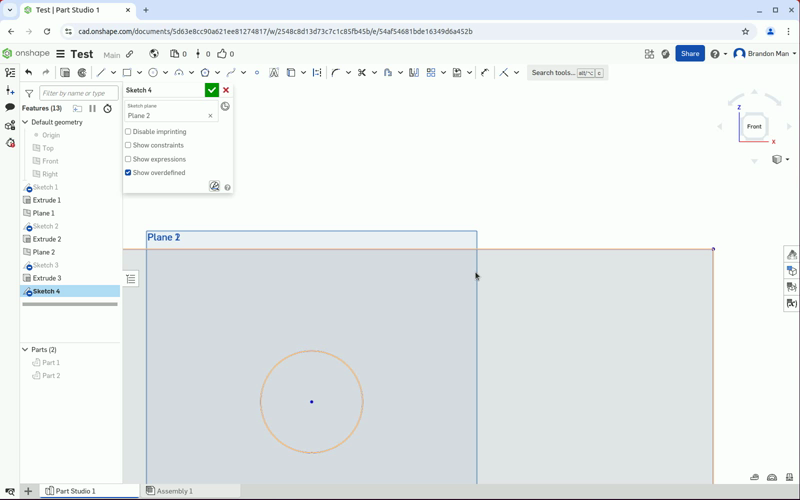
click(475, 271)
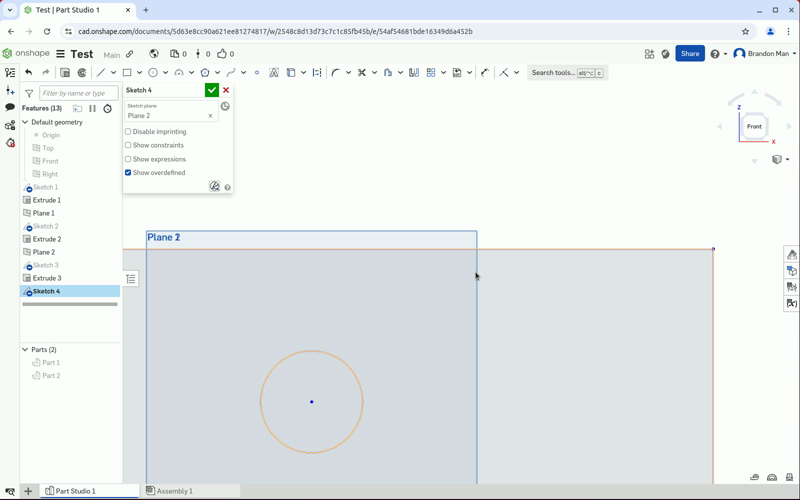
scroll(-6)
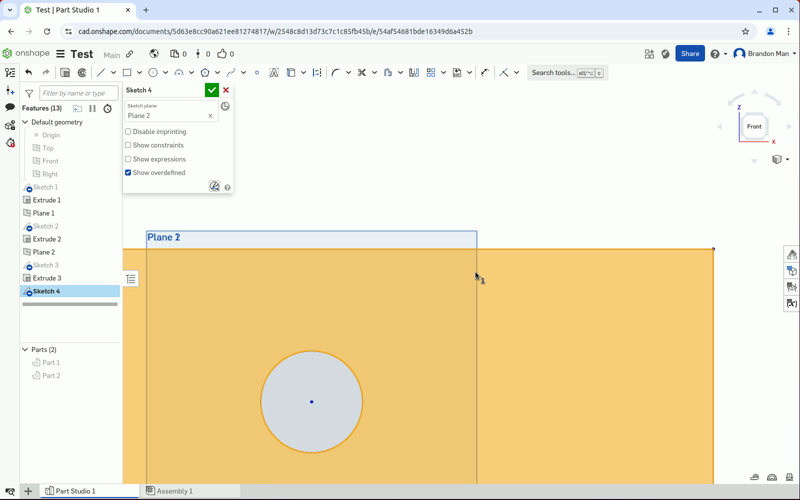
scroll(-6)
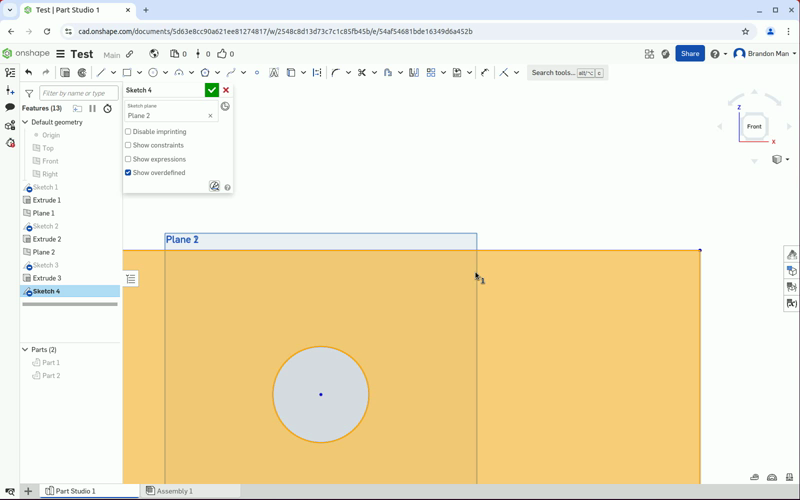
scroll(-6)
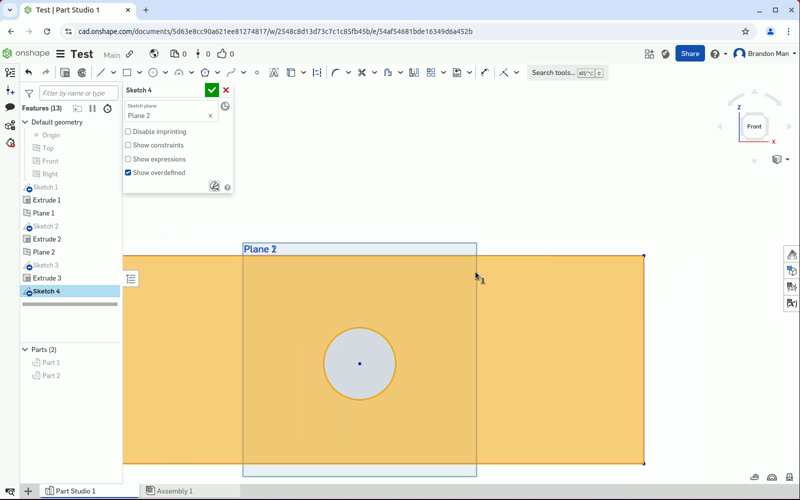
scroll(-6)
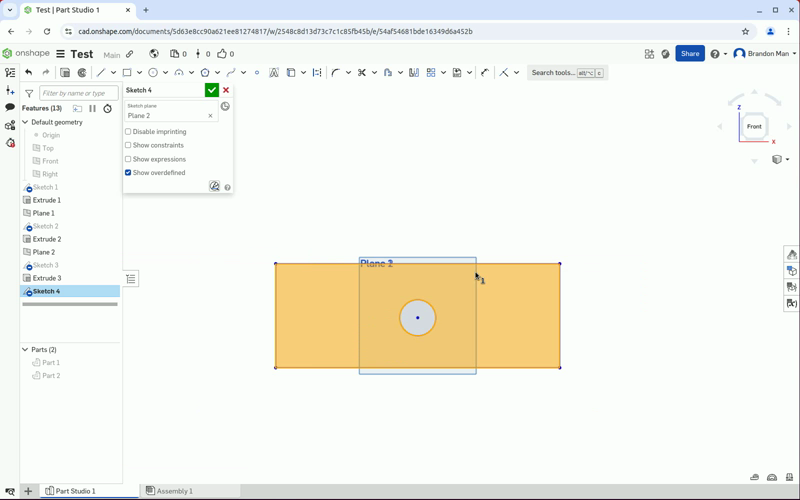
scroll(-6)
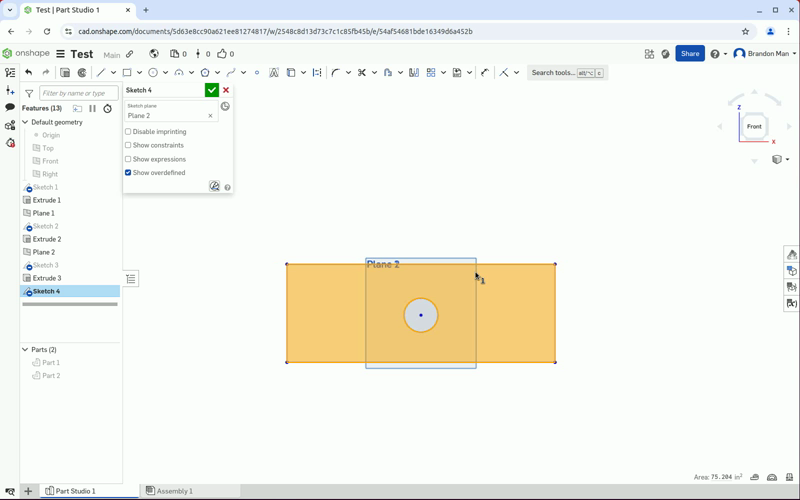
scroll(-6)
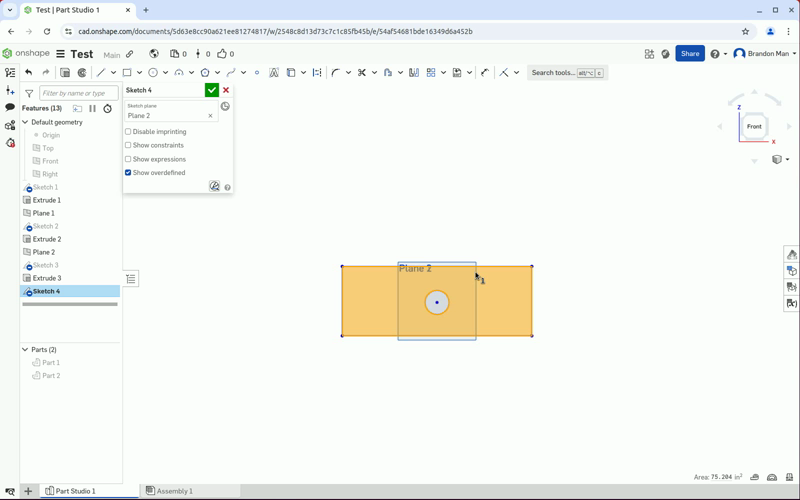
scroll(-6)
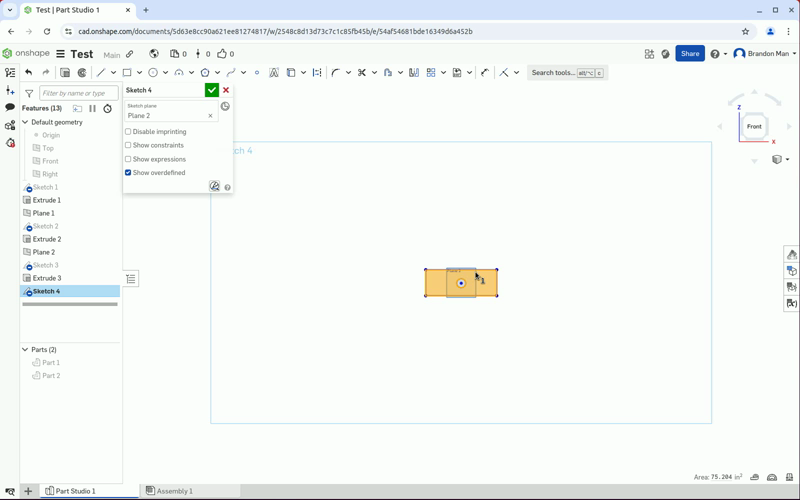
mouse_move(73, 352)
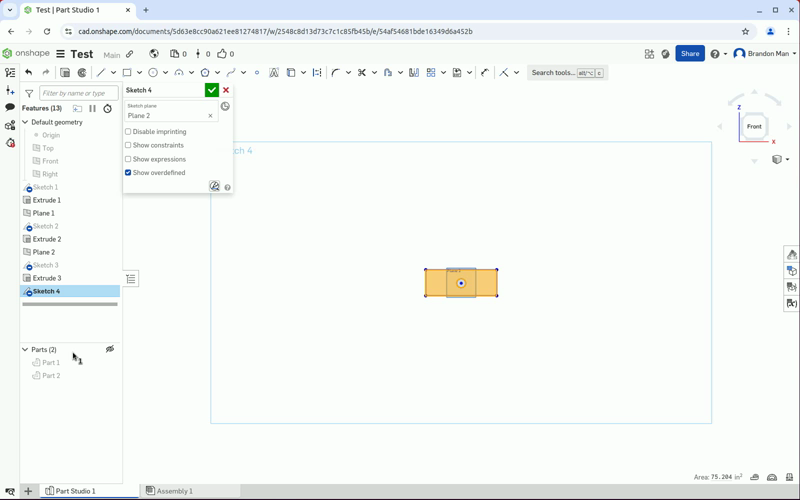
key(shift+y)
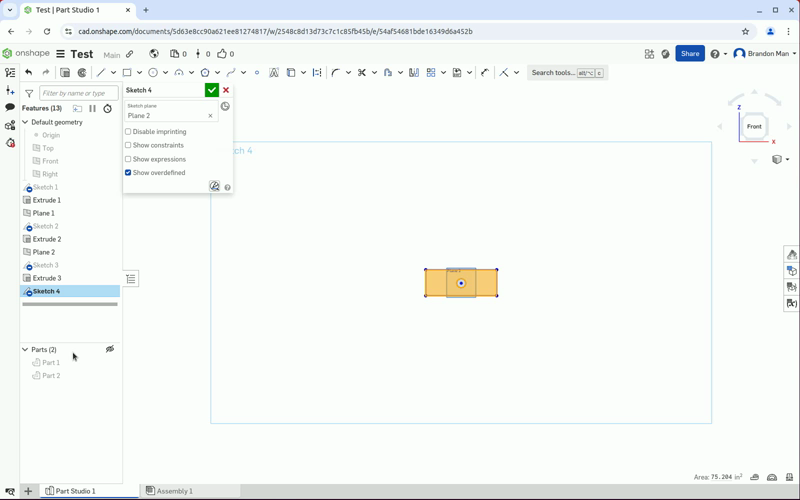
key(shift+e)
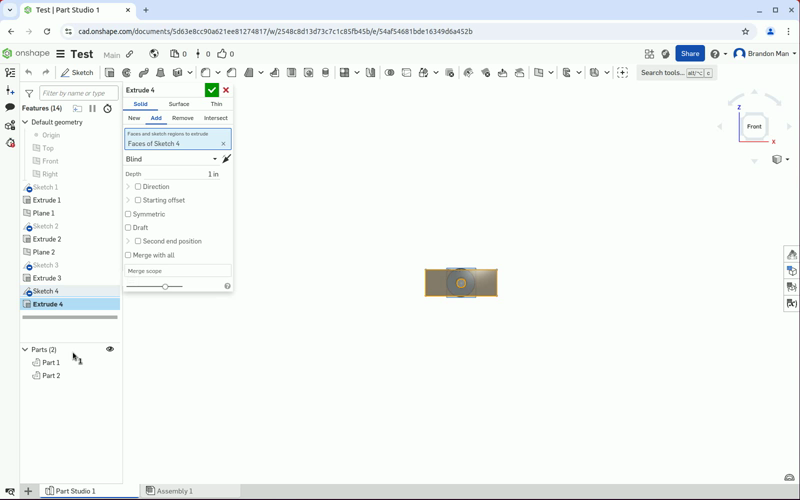
mouse_move(143, 106)
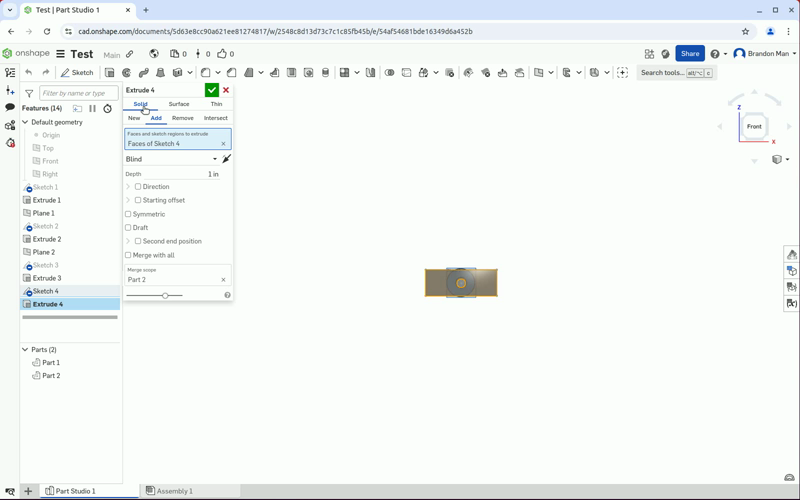
click(143, 106)
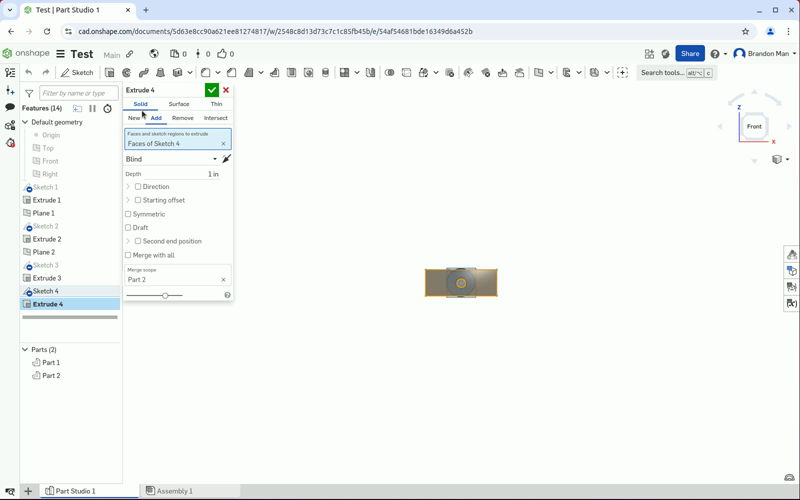
mouse_move(137, 120)
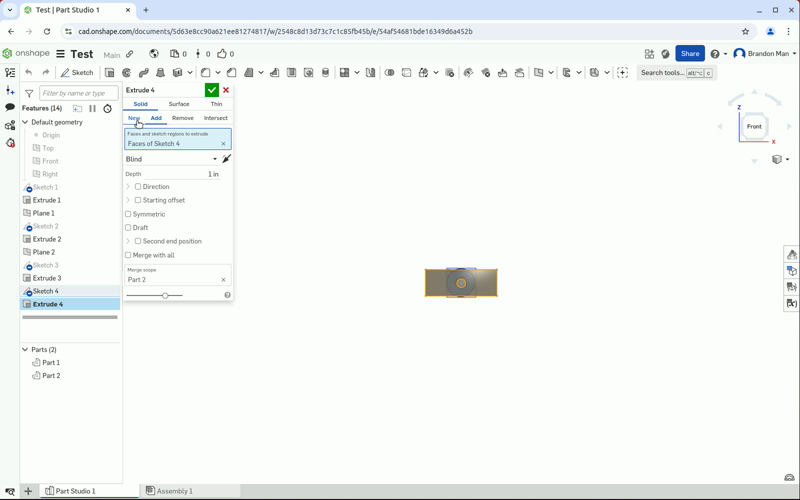
click(137, 120)
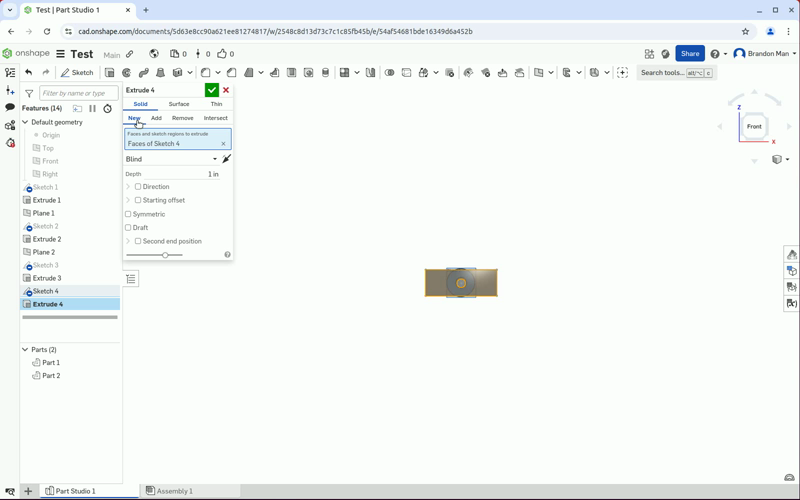
key(tab, 4)
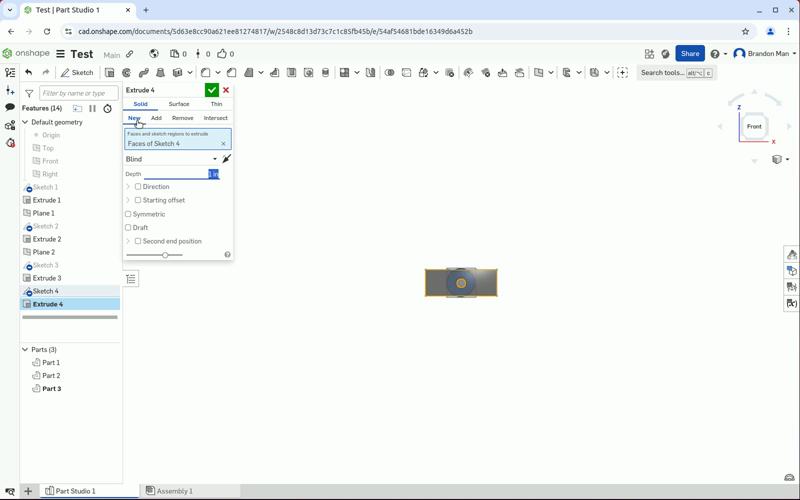
text(1.204)
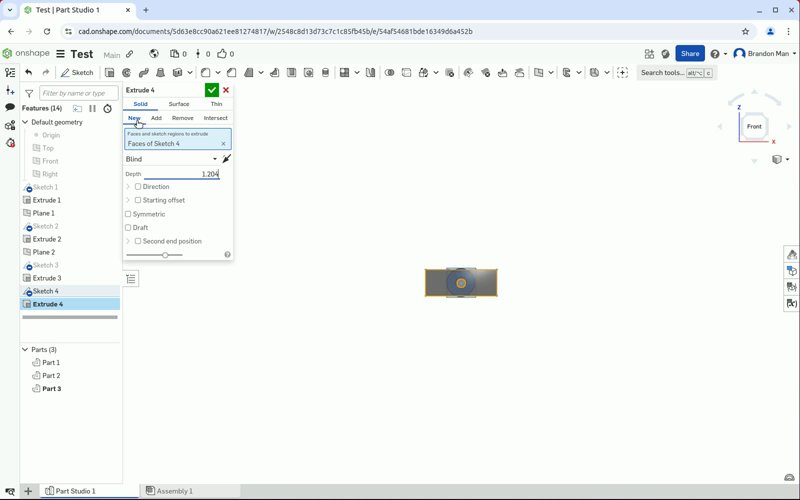
key(enter)
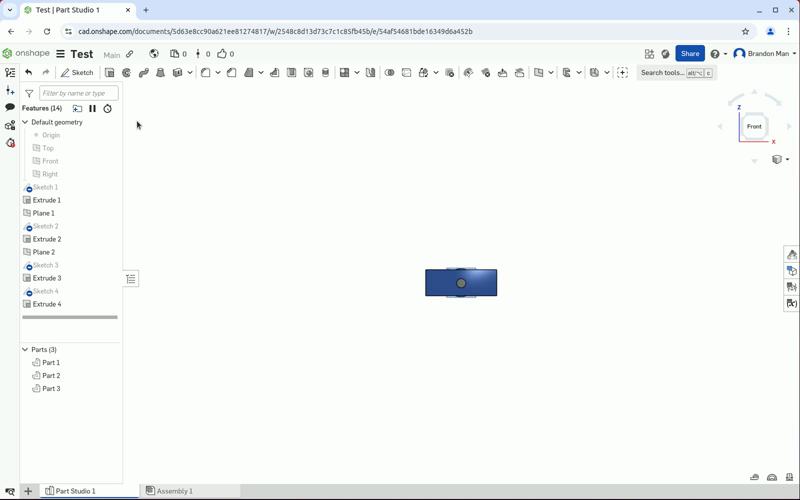
key(shift+h)
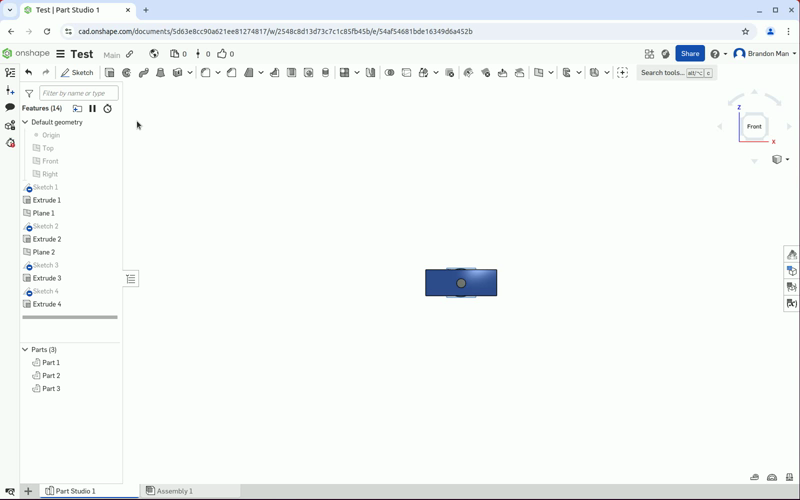
key(shift+h)
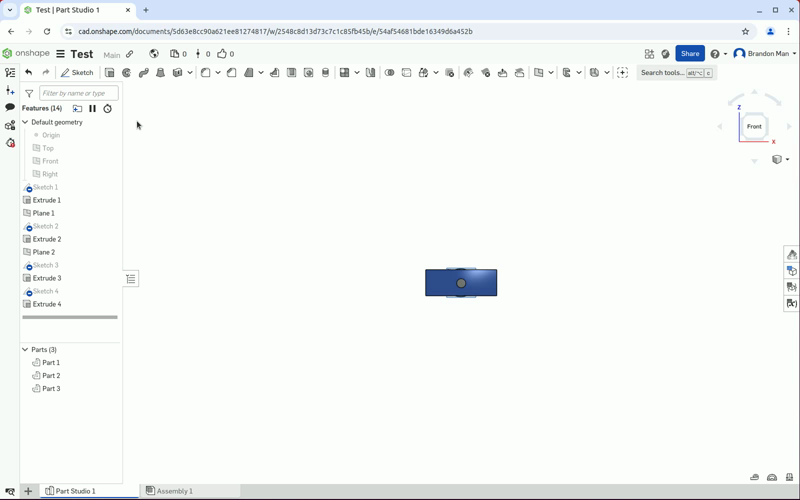
mouse_move(73, 189)
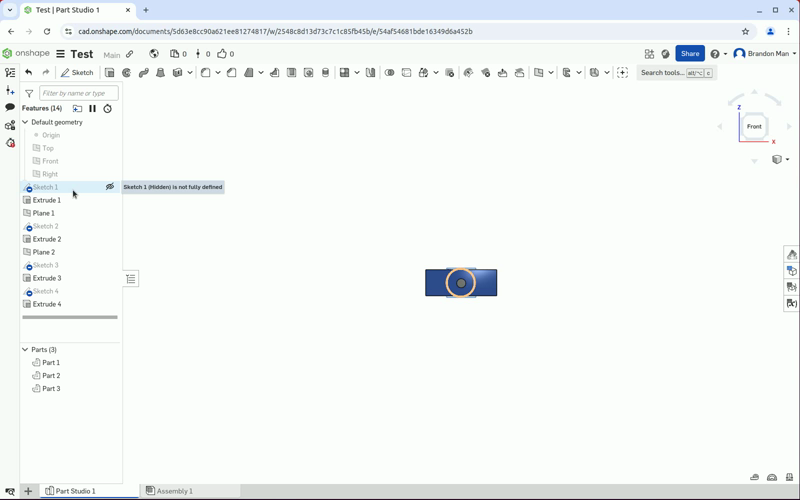
click(73, 189)
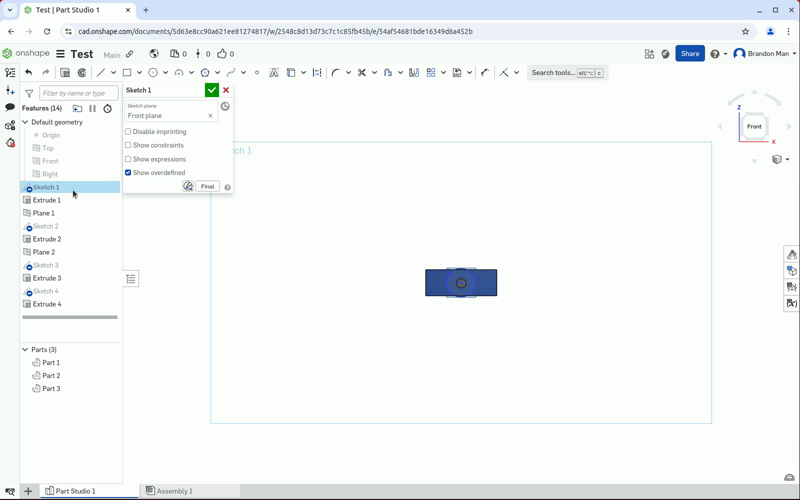
mouse_move(229, 92)
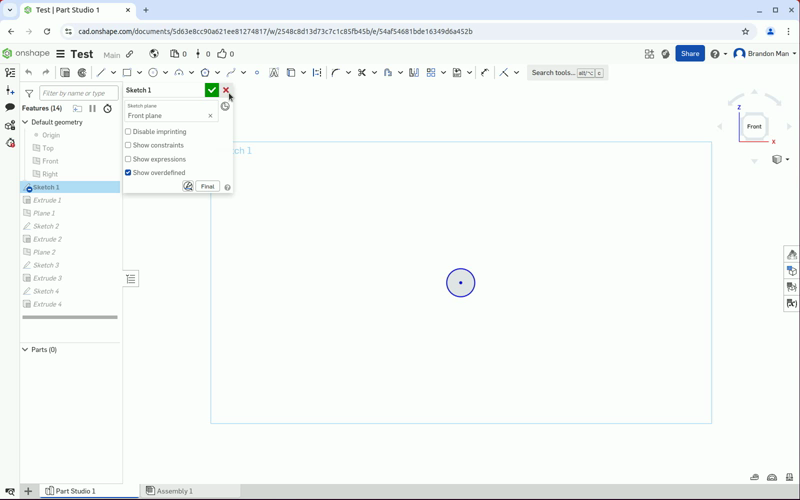
click(229, 92)
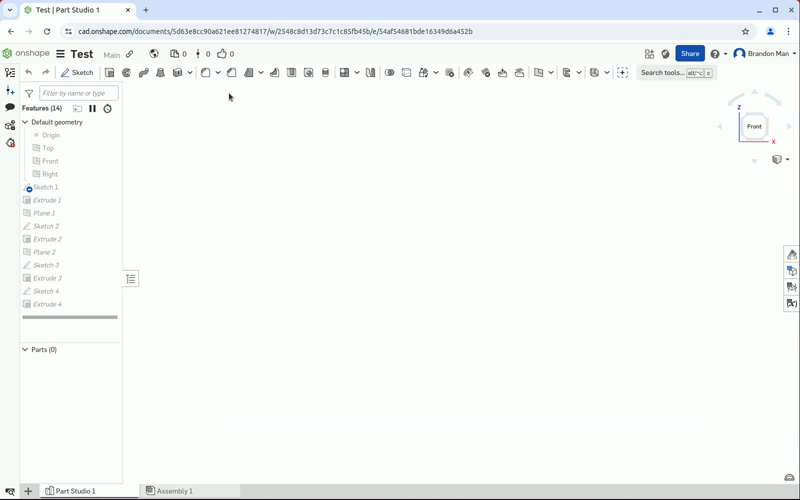
key(shift+s)
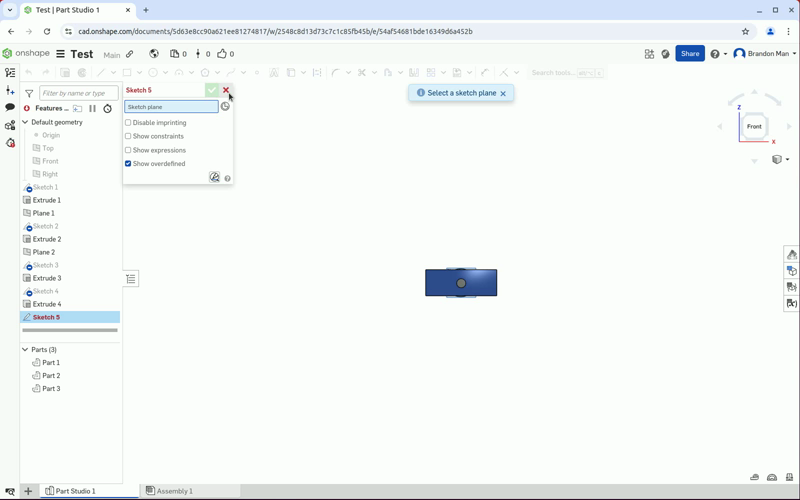
mouse_move(73, 254)
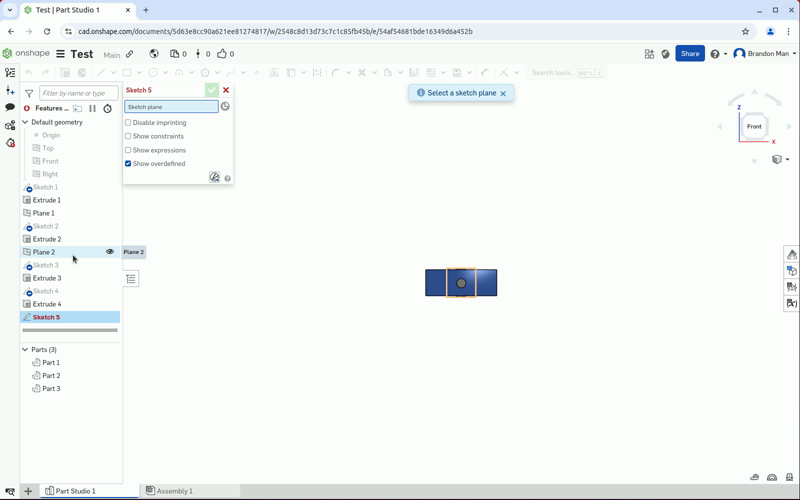
click(73, 254)
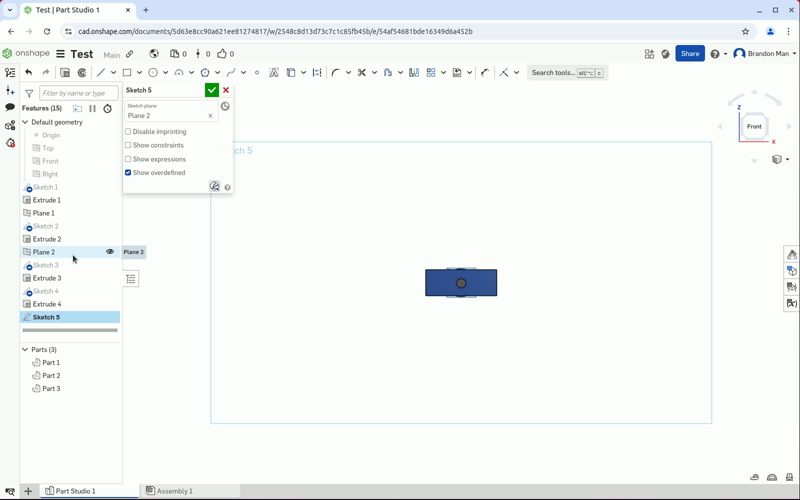
mouse_move(73, 352)
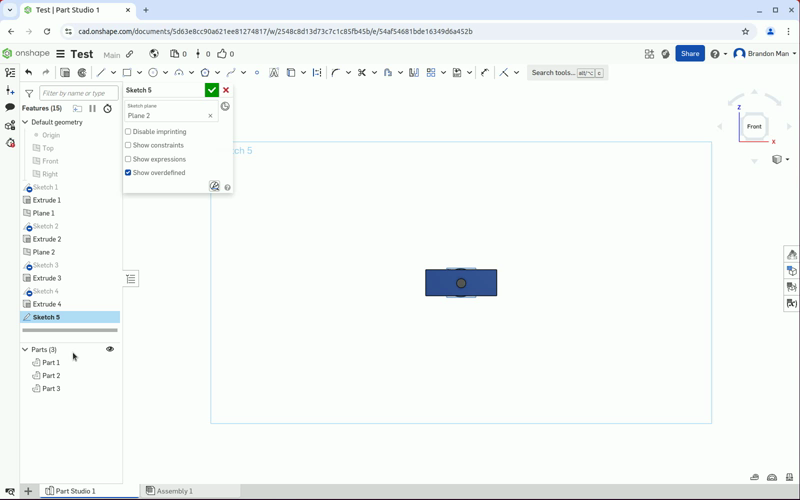
key(y)
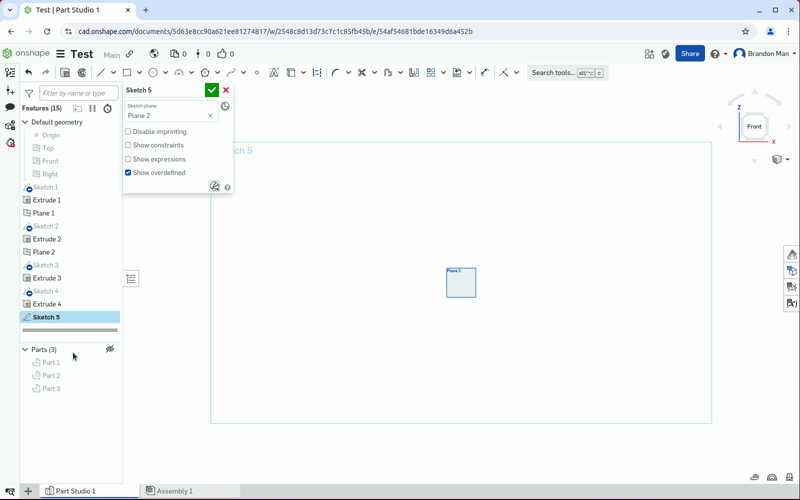
key(c)
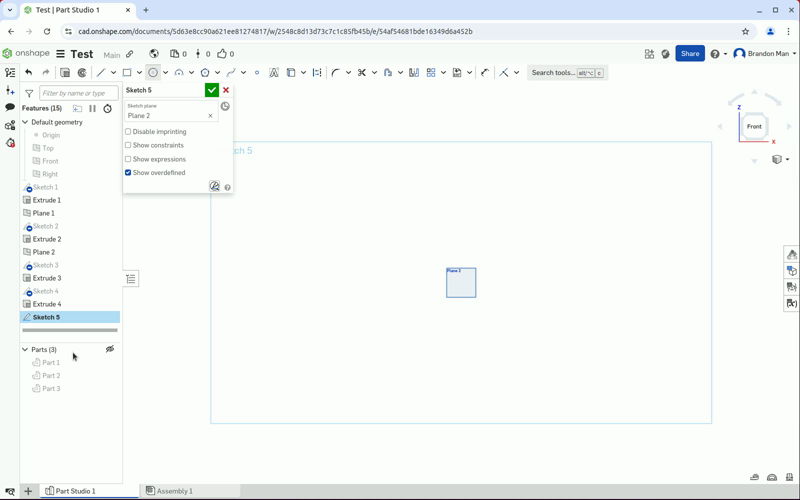
key_down(shift)
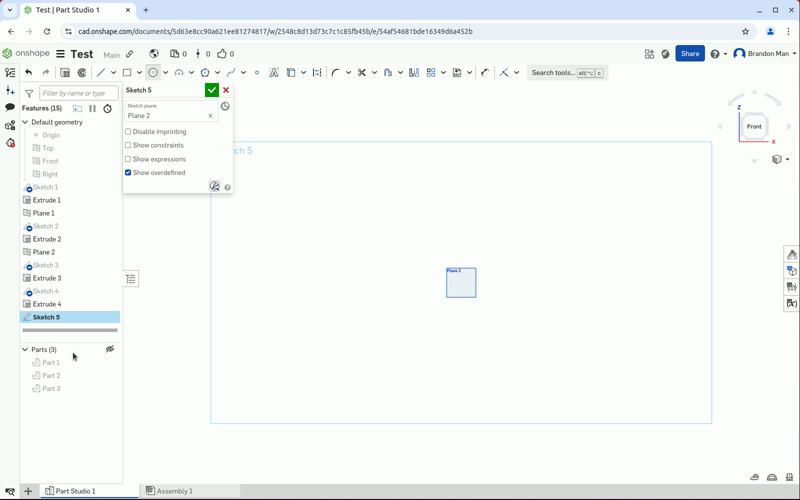
mouse_move(461, 282)
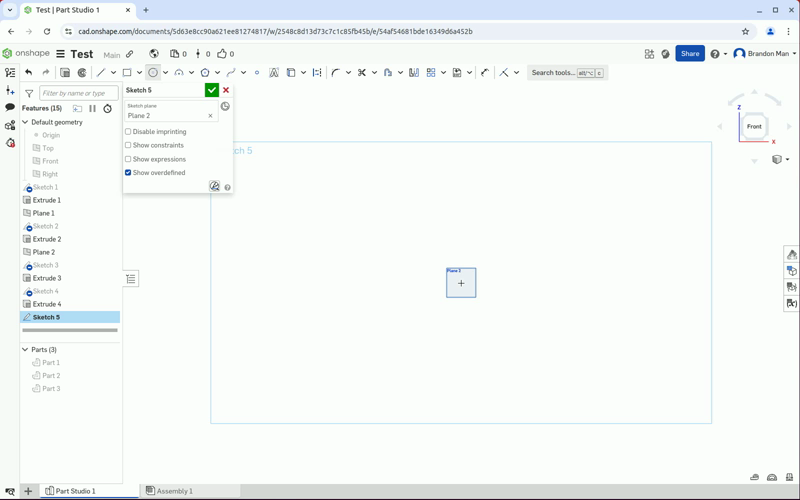
click(461, 282)
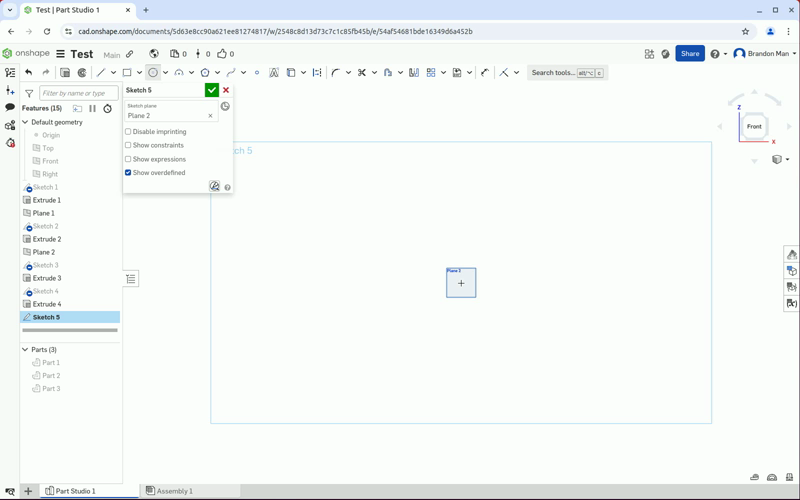
key_up(shift)
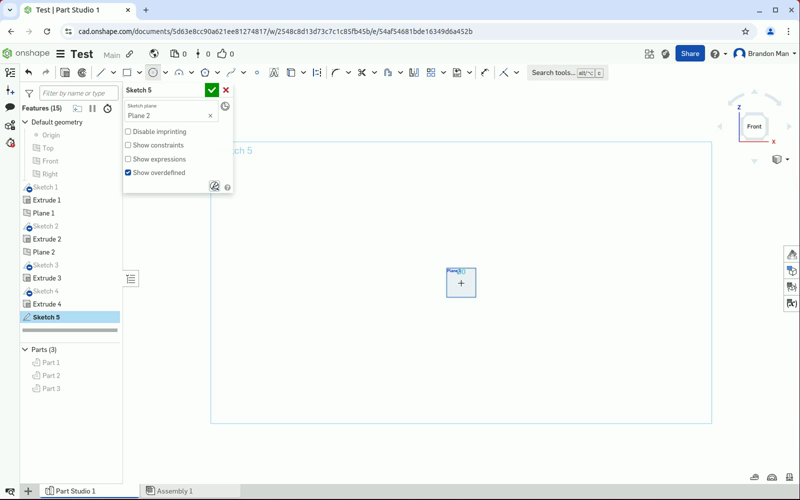
mouse_move(465, 282)
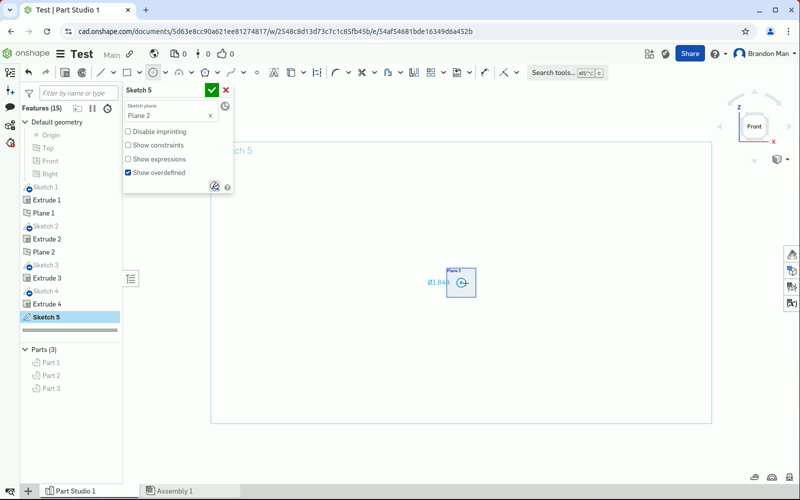
click(465, 282)
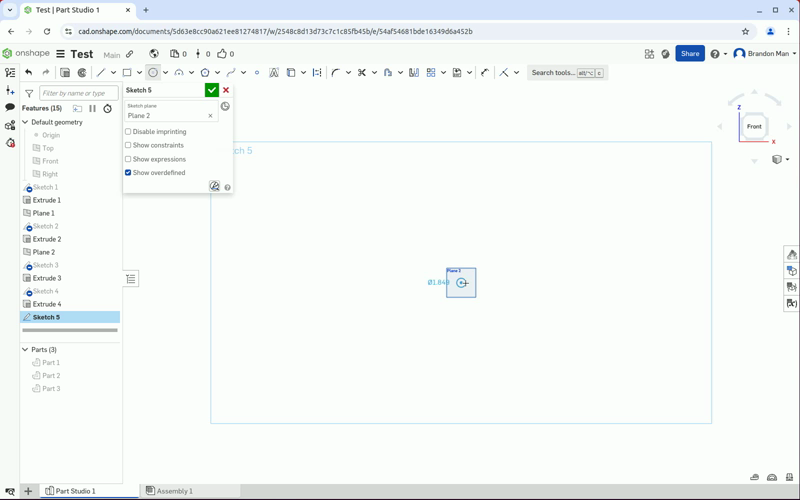
key(esc)
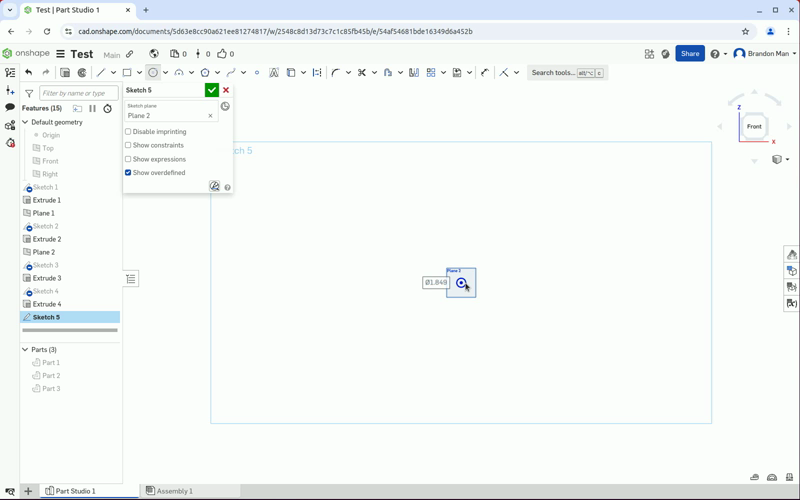
mouse_move(465, 280)
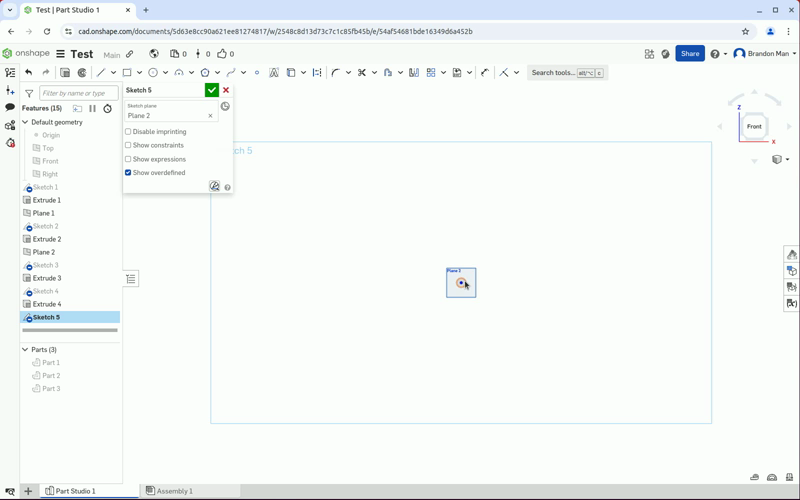
scroll(6)
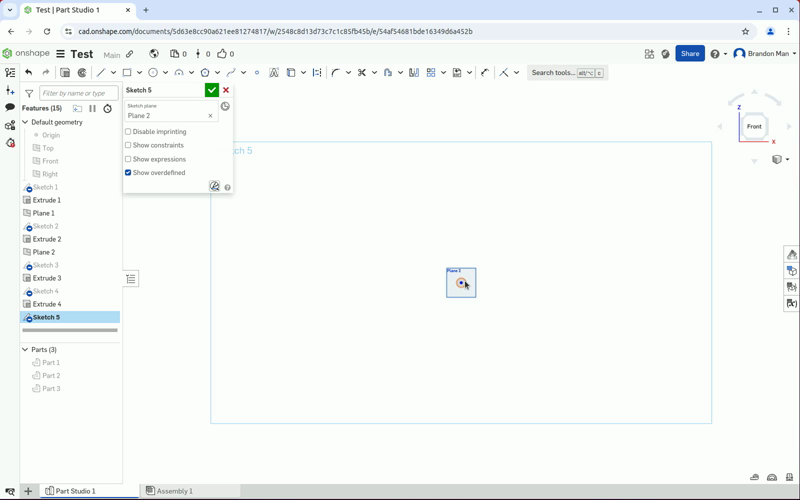
scroll(6)
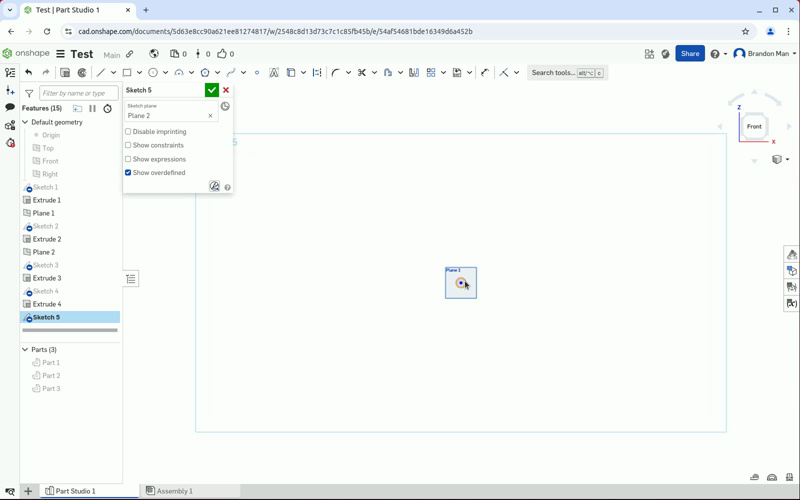
scroll(6)
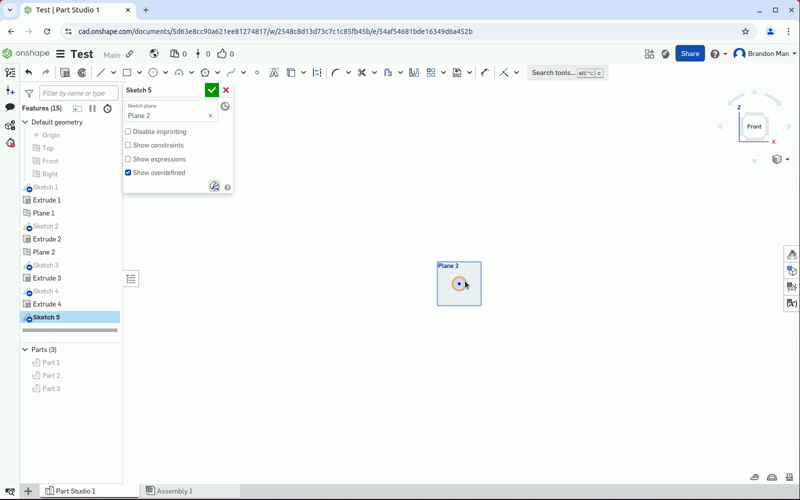
scroll(6)
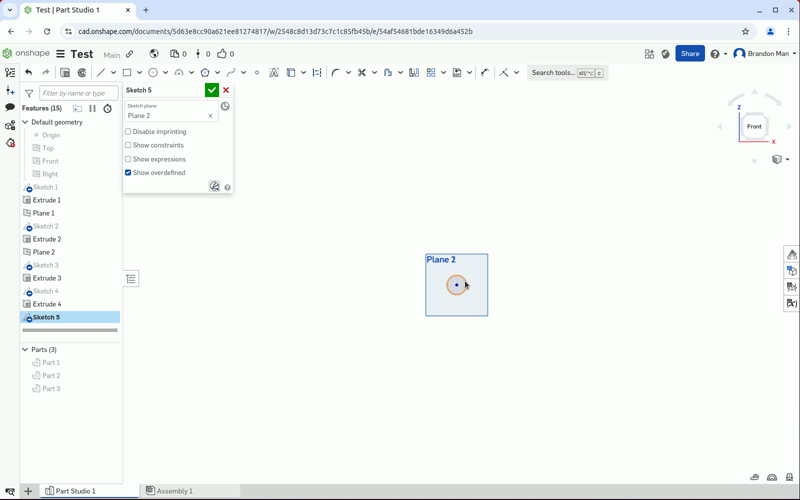
scroll(6)
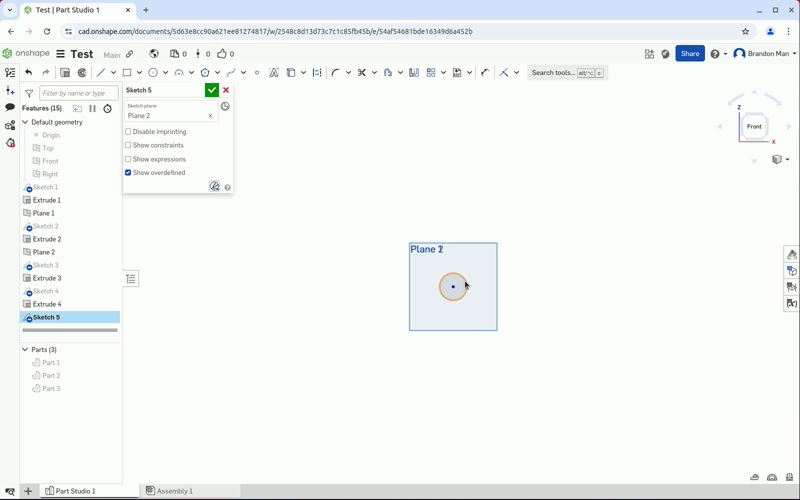
scroll(6)
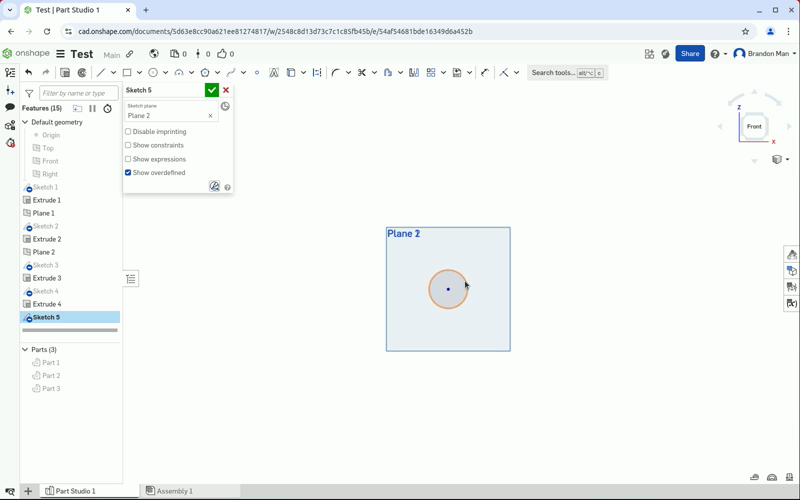
scroll(6)
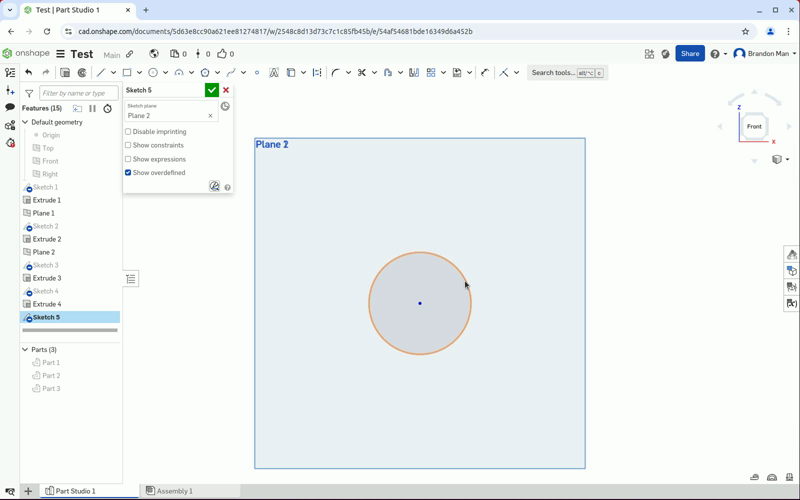
click(465, 280)
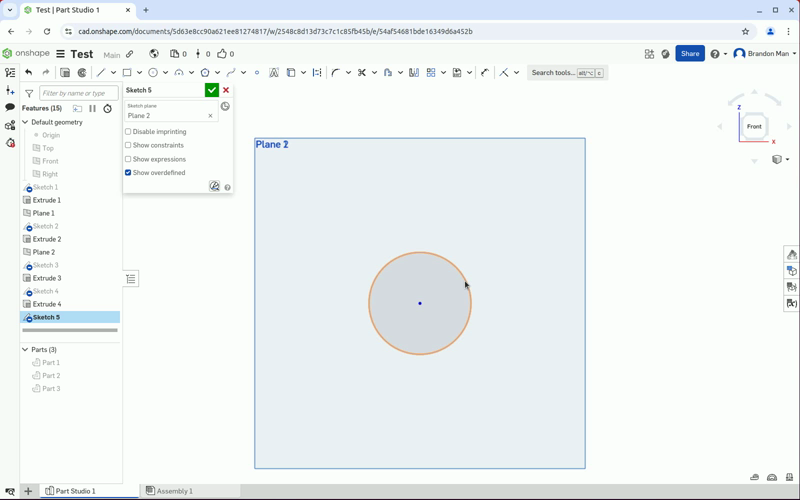
scroll(-6)
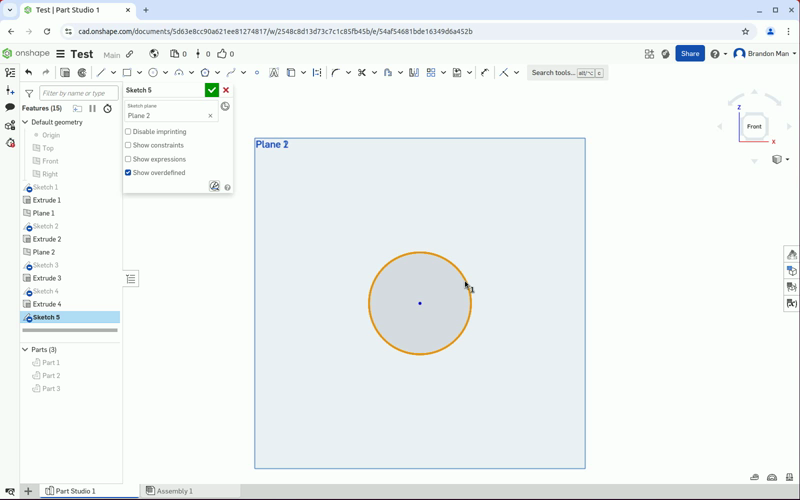
scroll(-6)
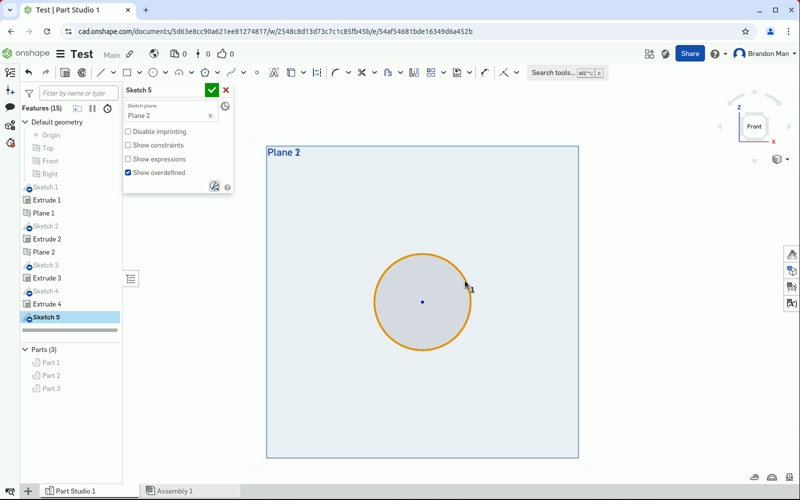
scroll(-6)
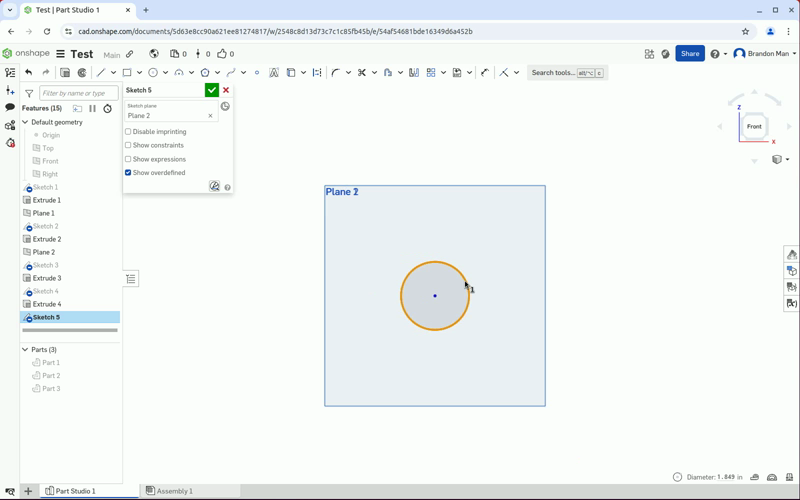
scroll(-6)
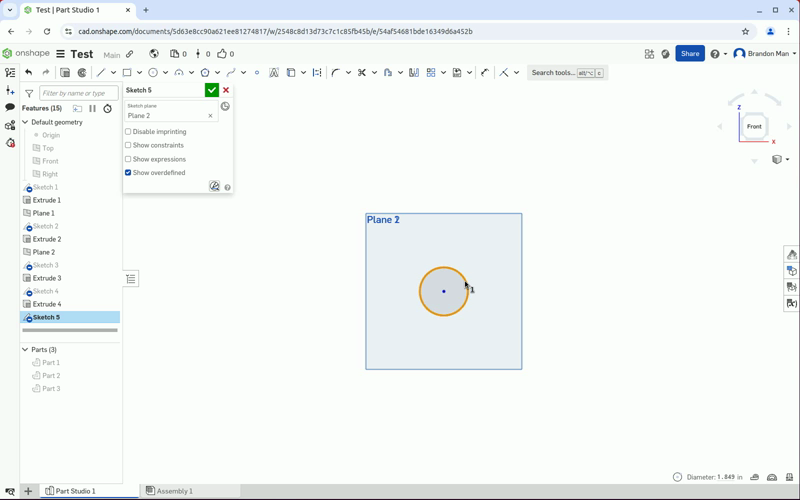
scroll(-6)
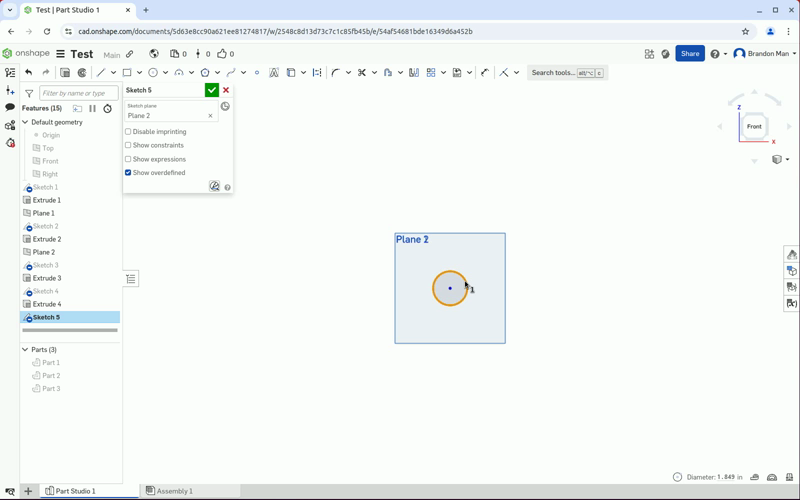
scroll(-6)
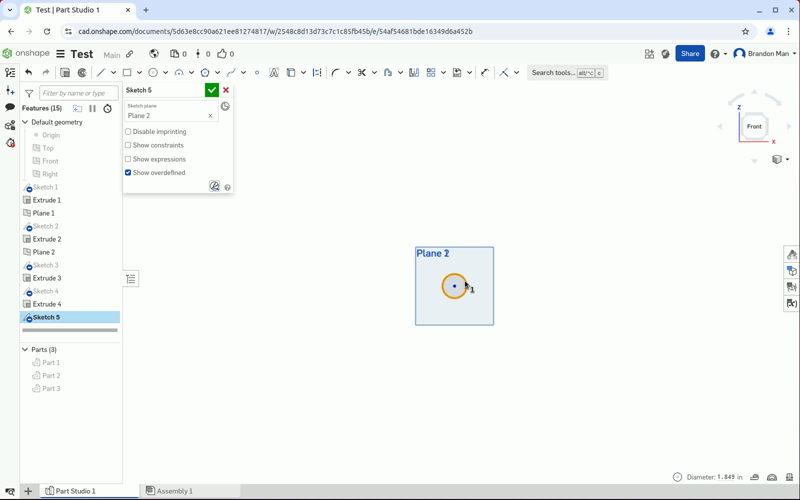
scroll(-6)
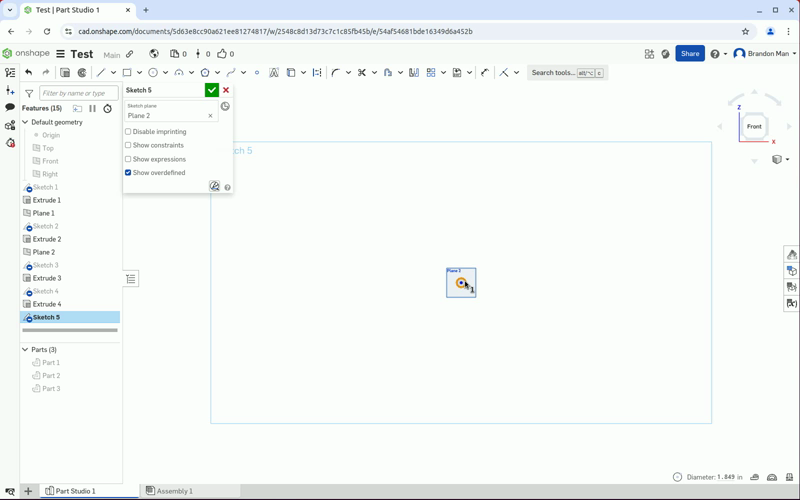
mouse_move(73, 352)
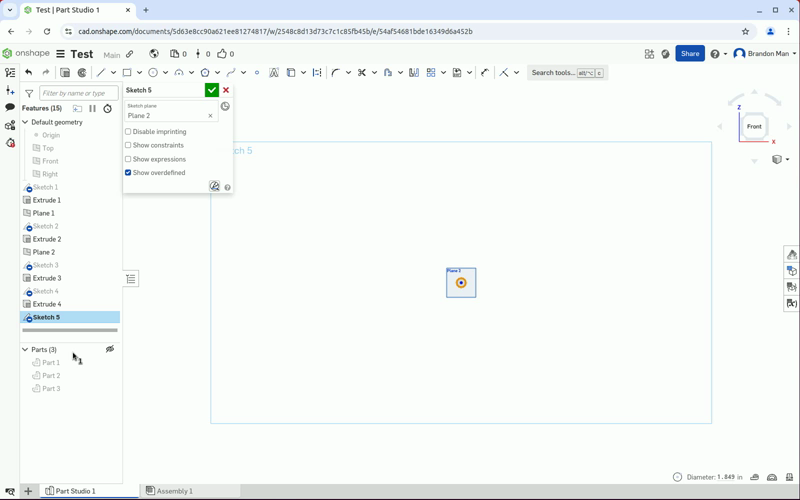
key(shift+y)
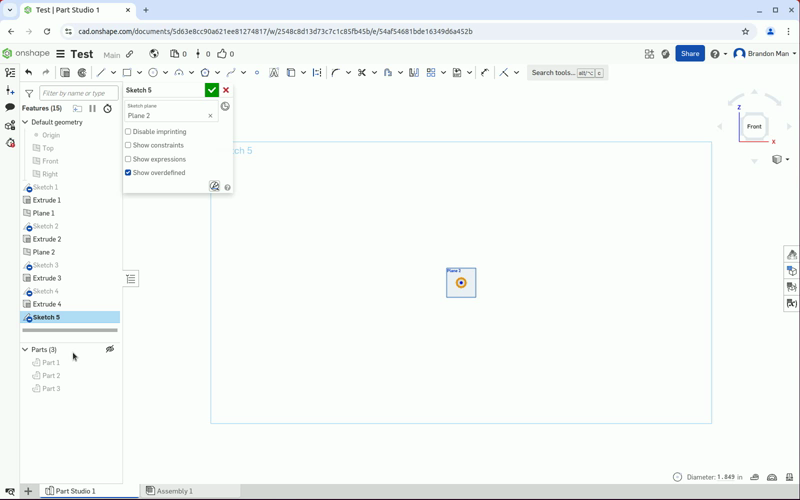
key(shift+e)
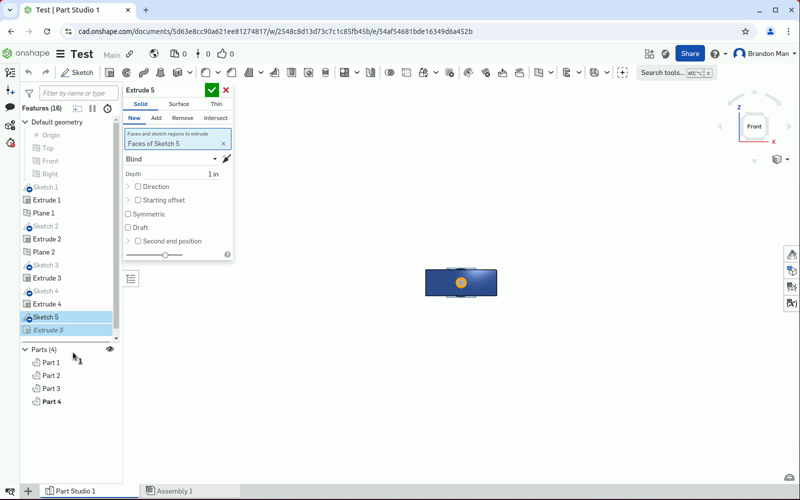
mouse_move(143, 106)
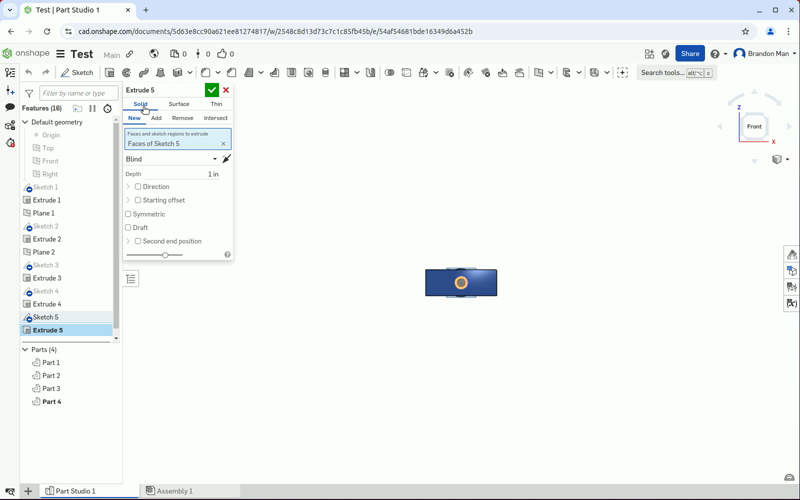
click(143, 106)
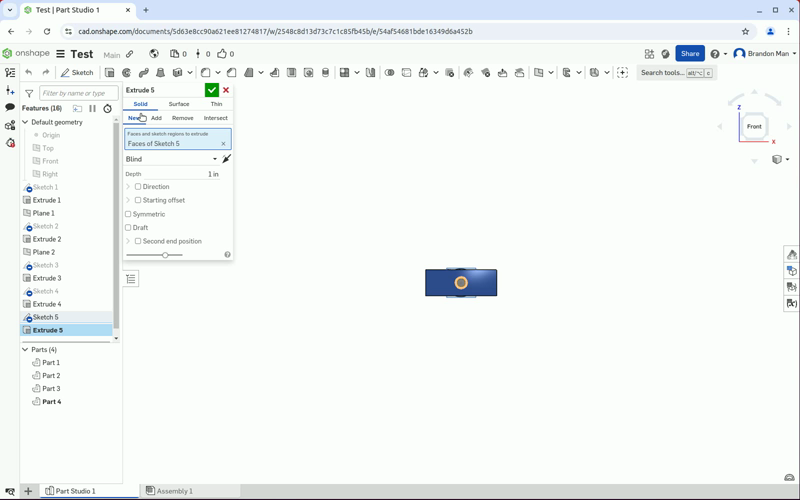
mouse_move(137, 120)
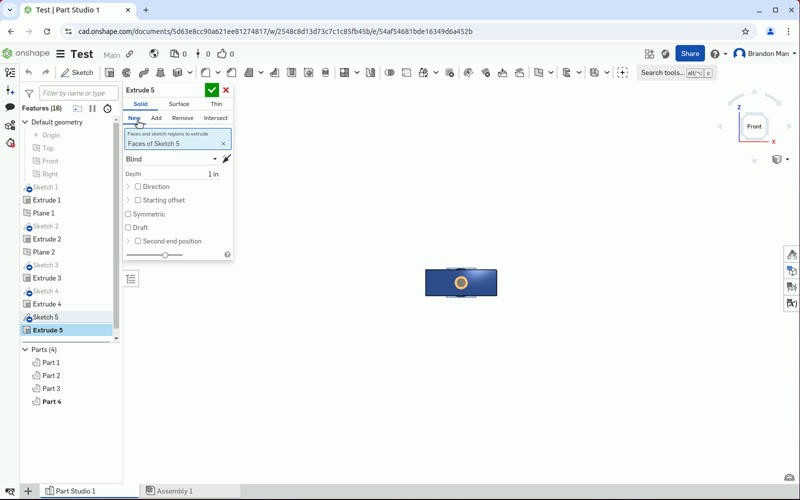
click(137, 120)
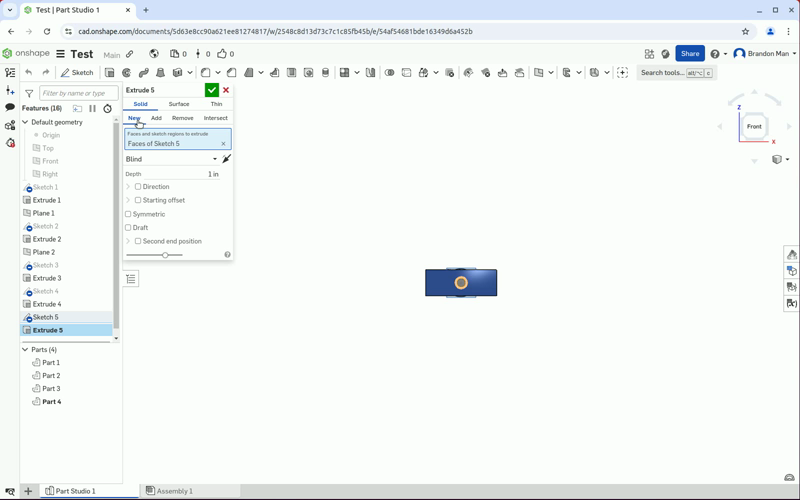
key(tab, 4)
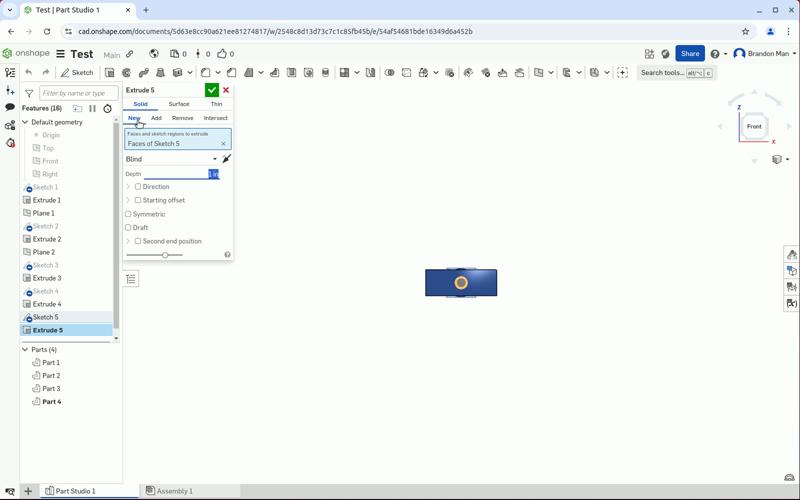
text(1.204)
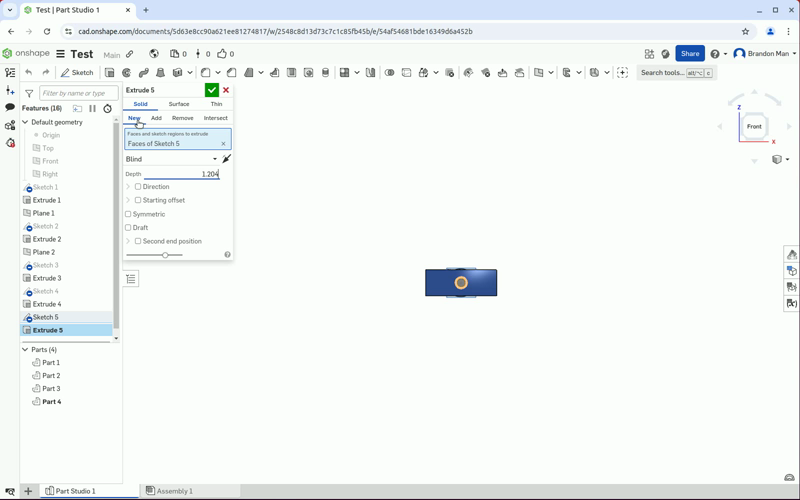
key(enter)
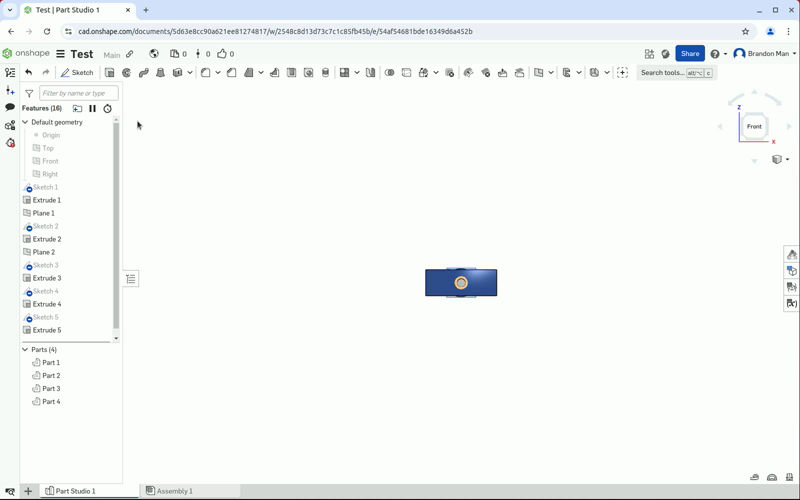
key(shift+h)
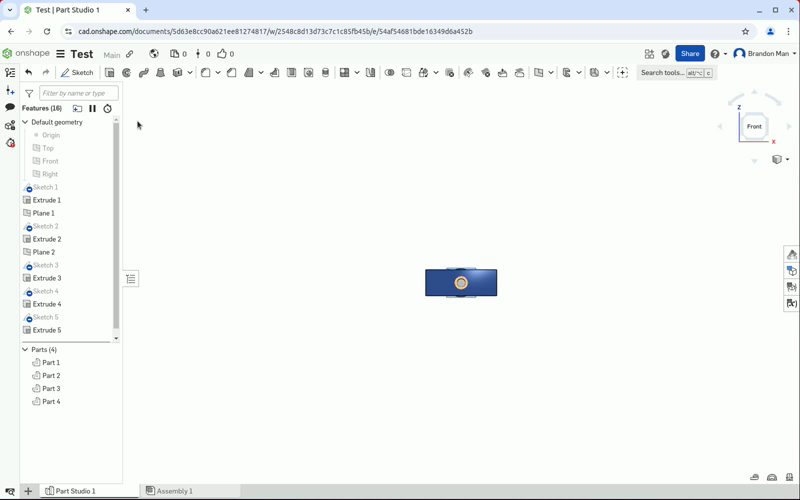
key(shift+h)
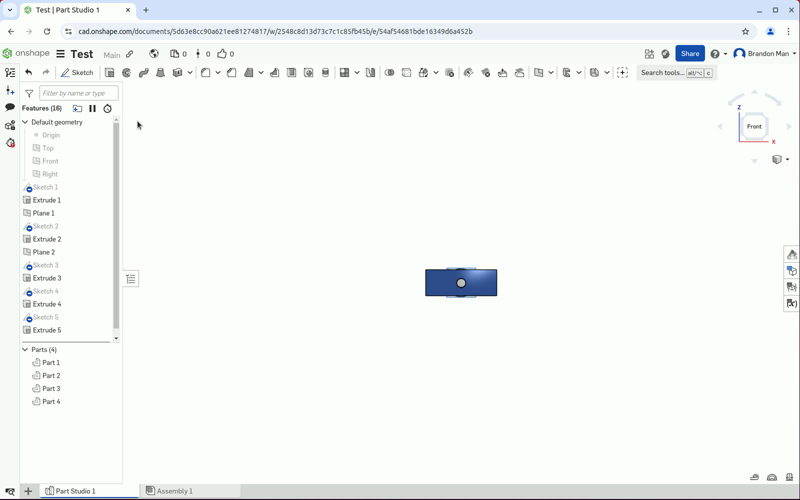
mouse_move(69, 189)
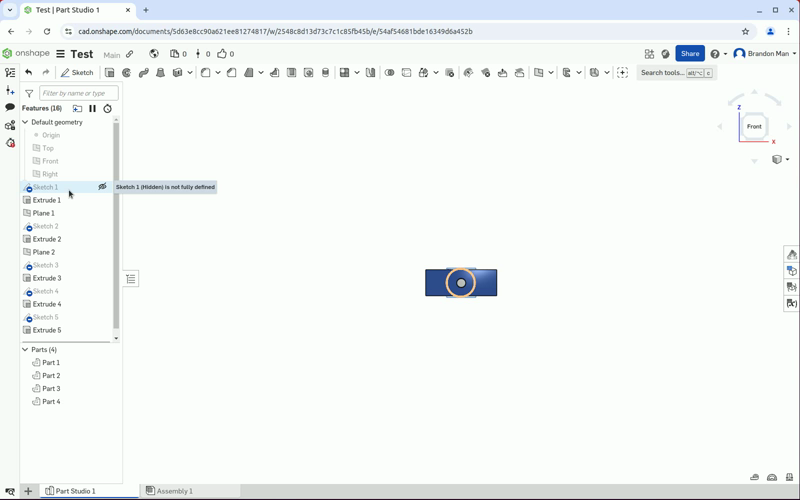
click(69, 189)
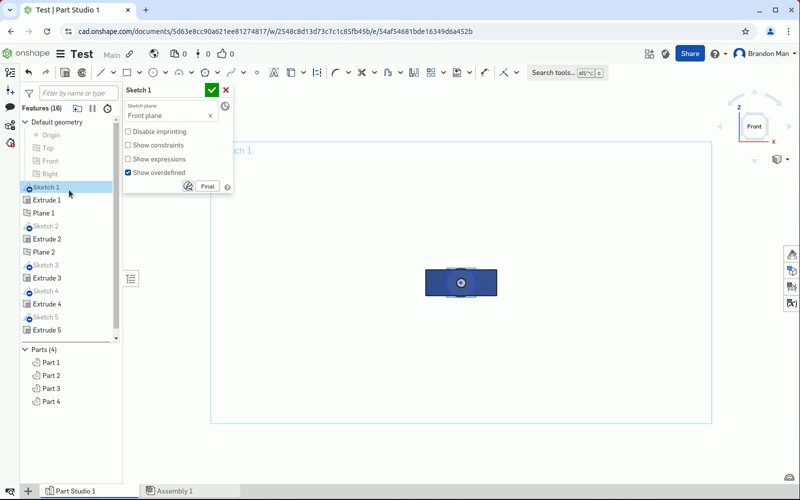
mouse_move(229, 92)
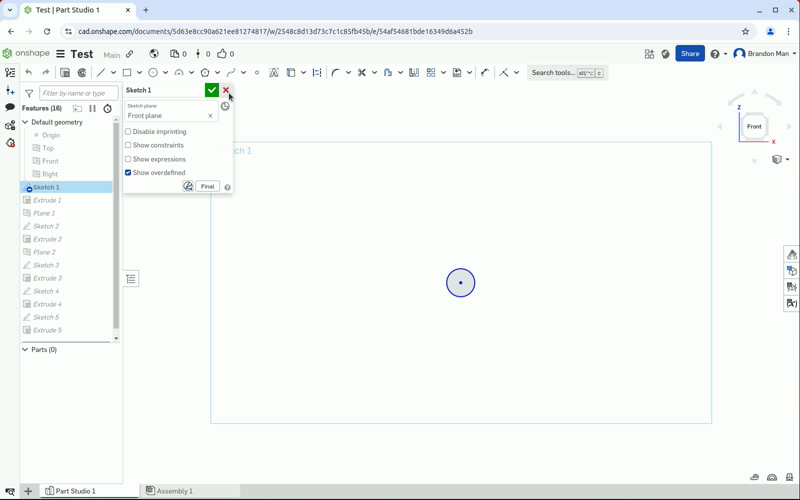
click(229, 92)
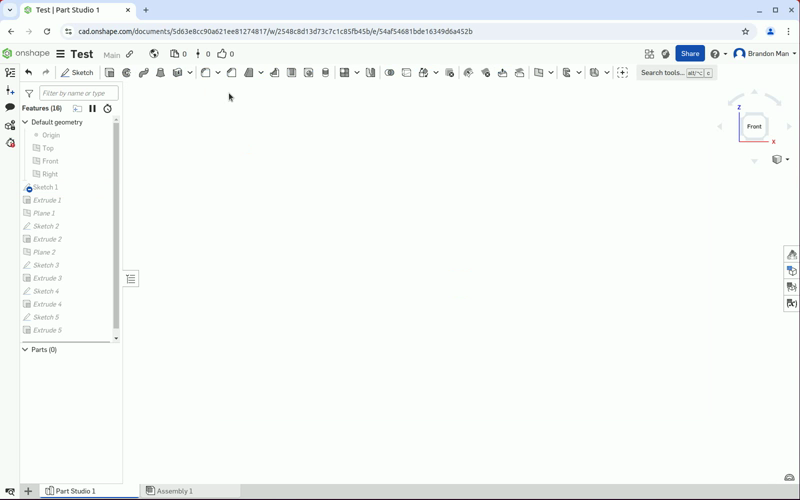
key(shift+s)
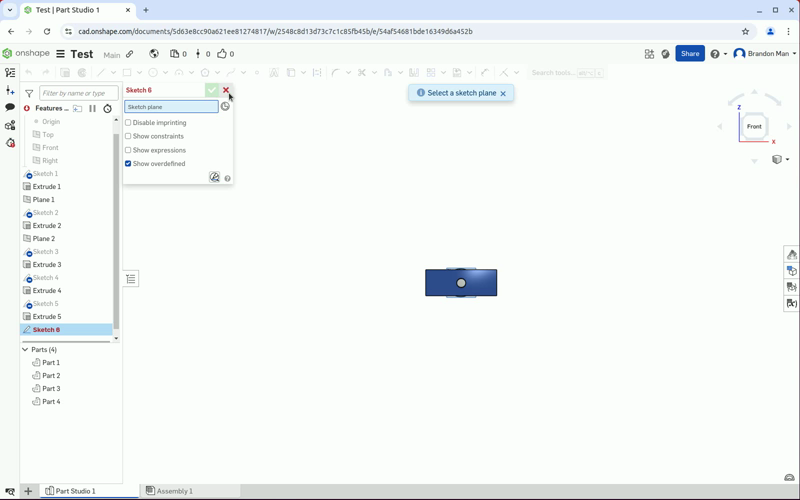
mouse_move(69, 241)
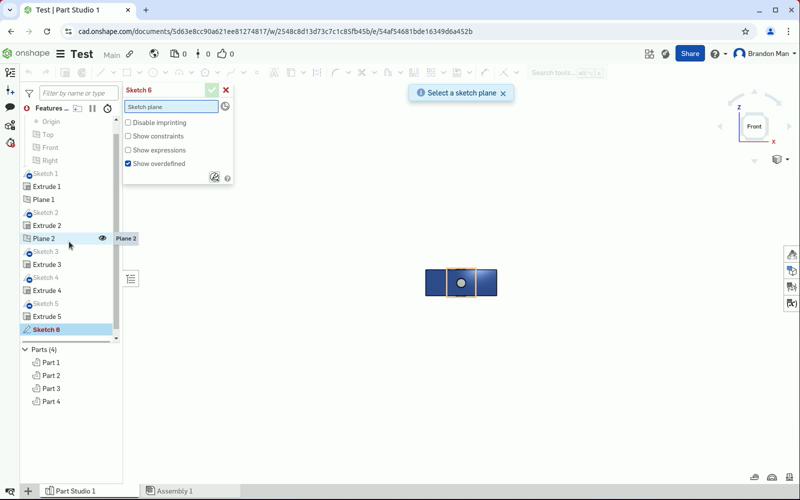
click(69, 241)
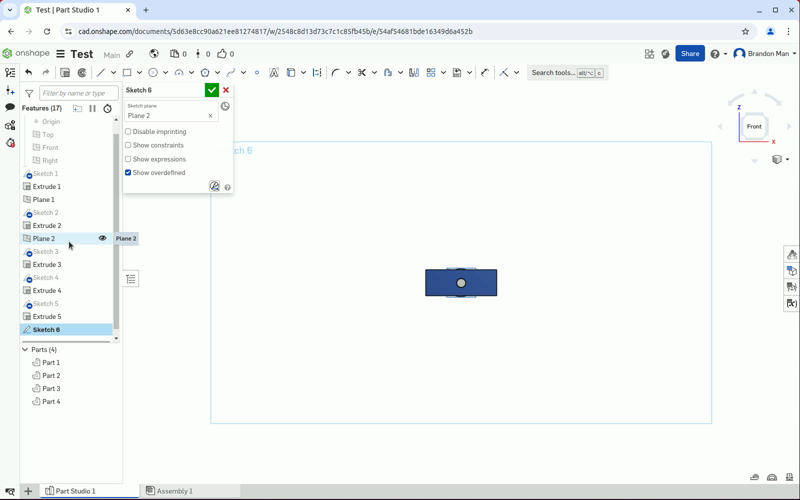
mouse_move(73, 352)
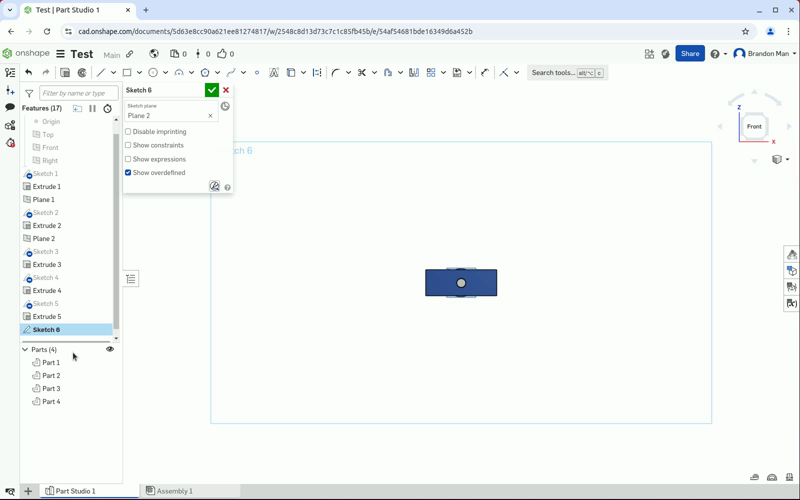
key(y)
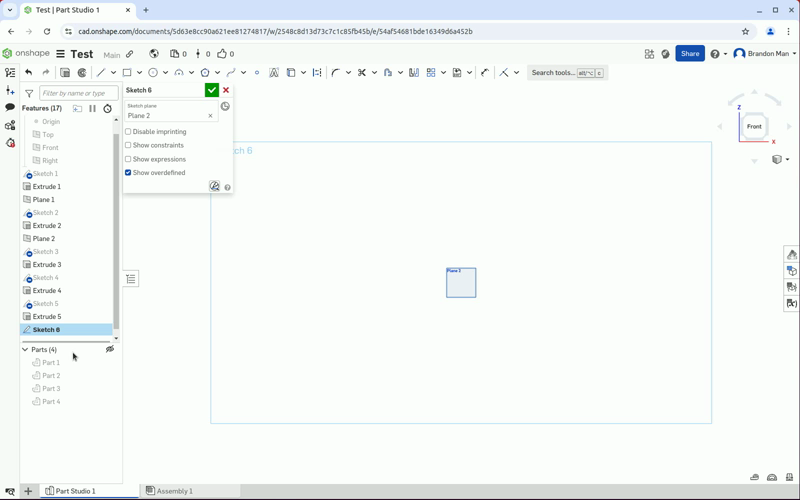
key(c)
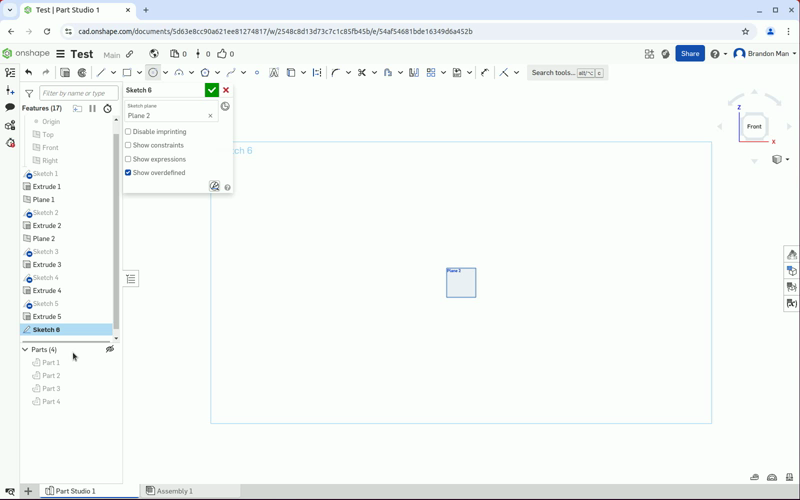
key_down(shift)
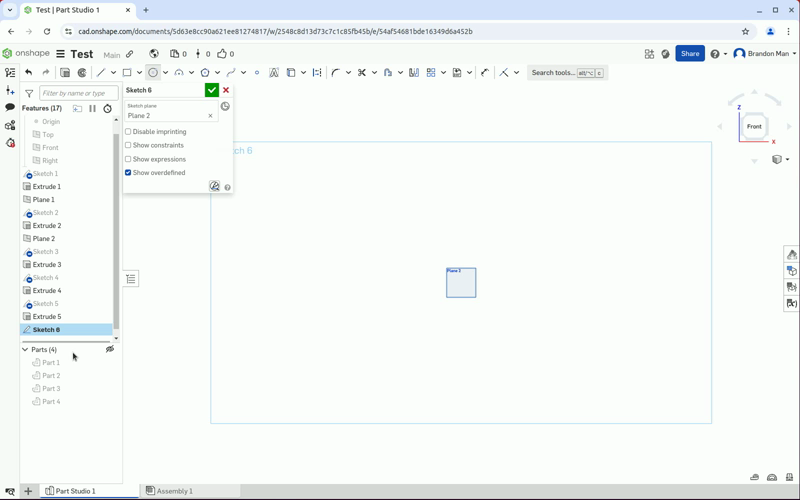
mouse_move(461, 282)
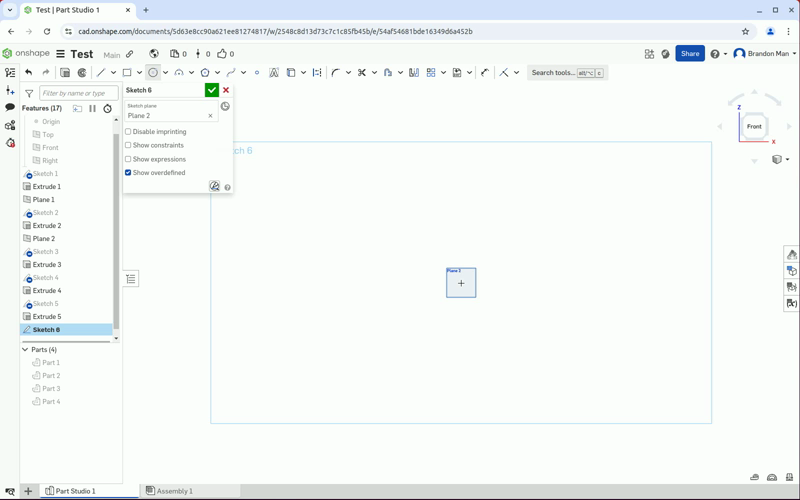
click(461, 282)
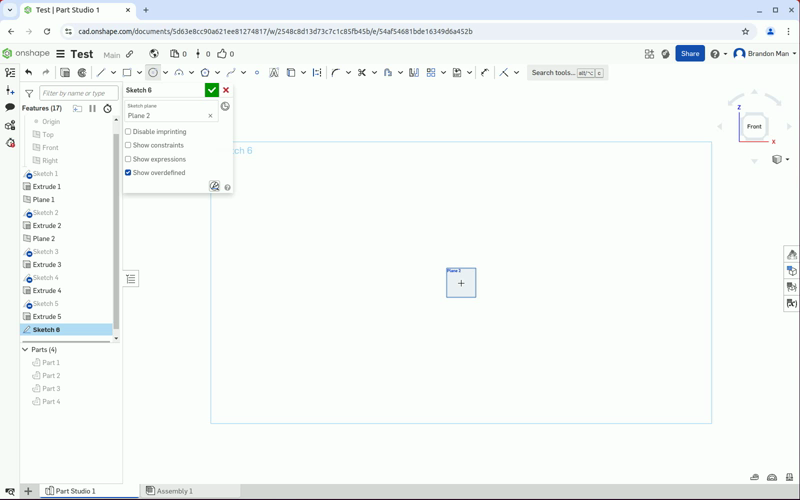
key_up(shift)
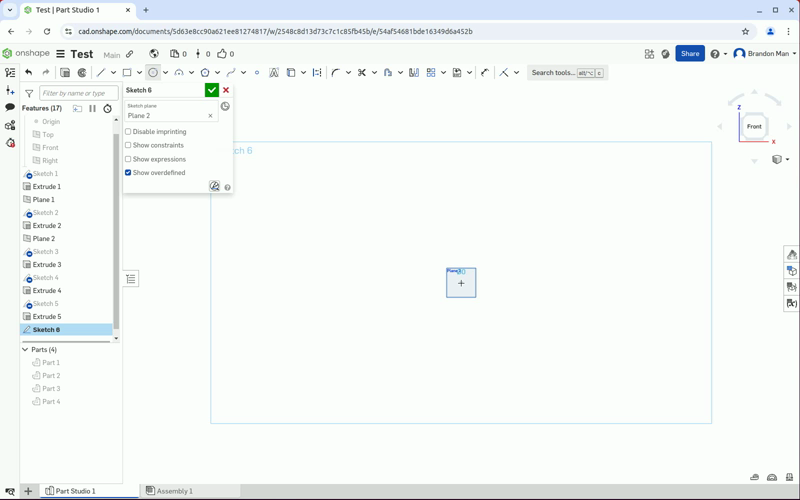
mouse_move(466, 282)
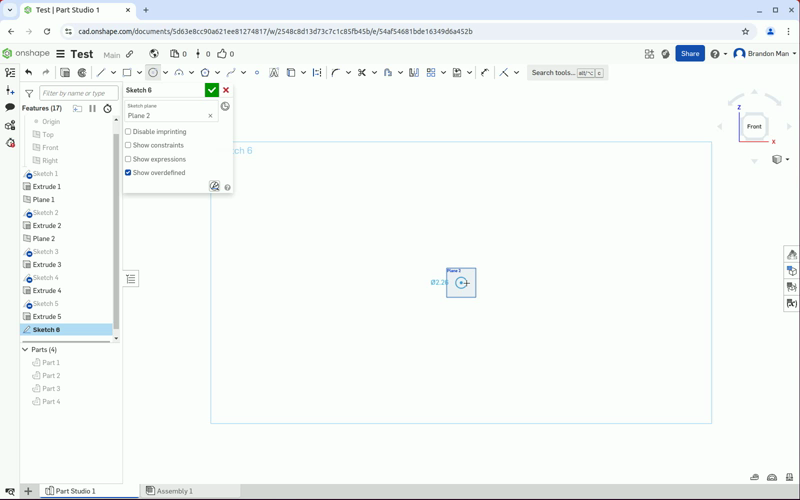
click(466, 282)
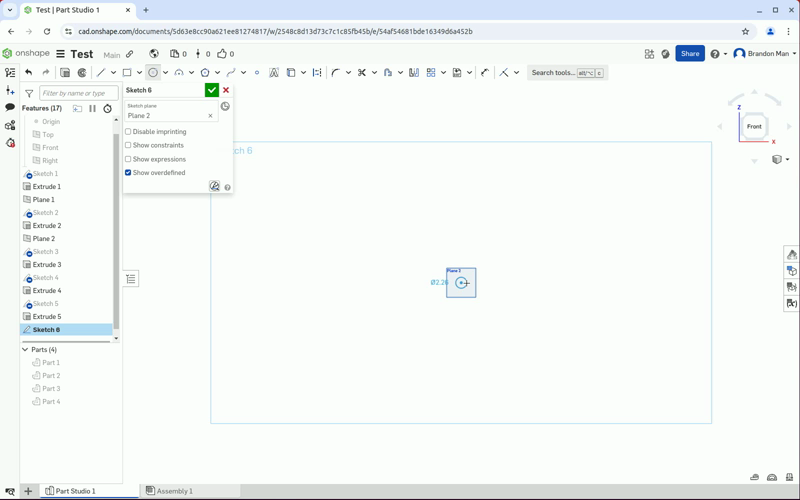
key(esc)
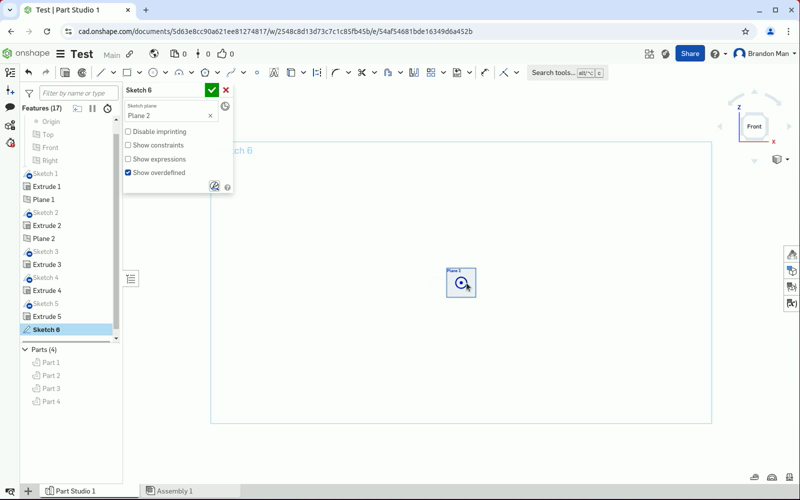
key(c)
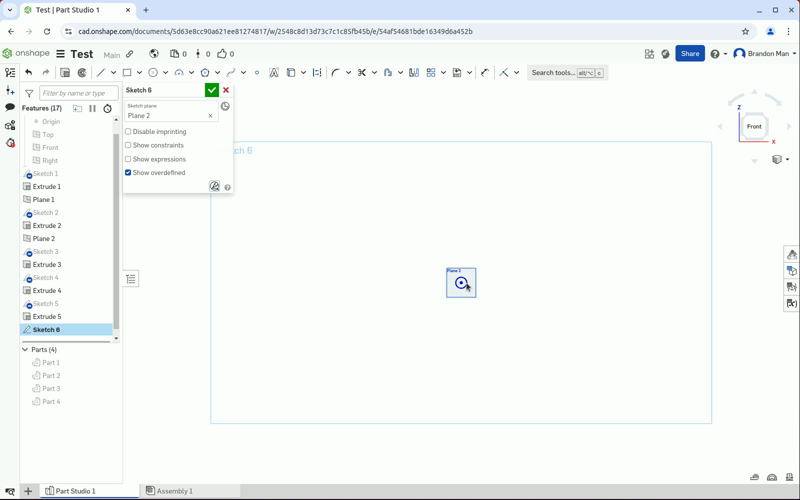
key_down(shift)
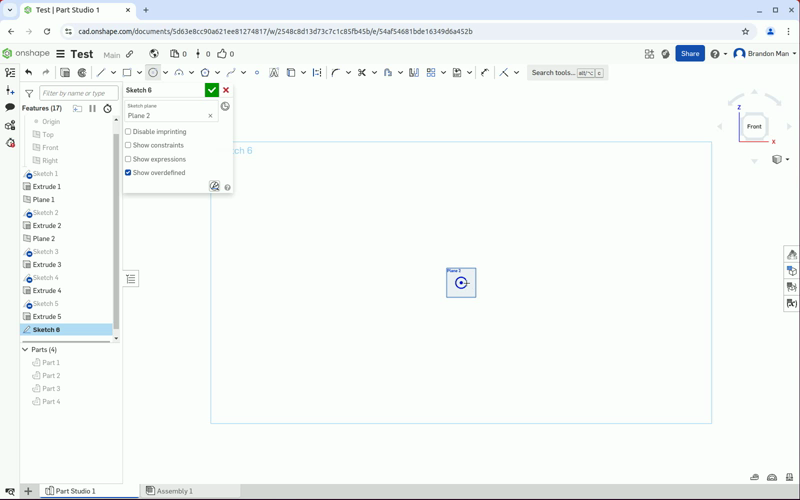
mouse_move(461, 282)
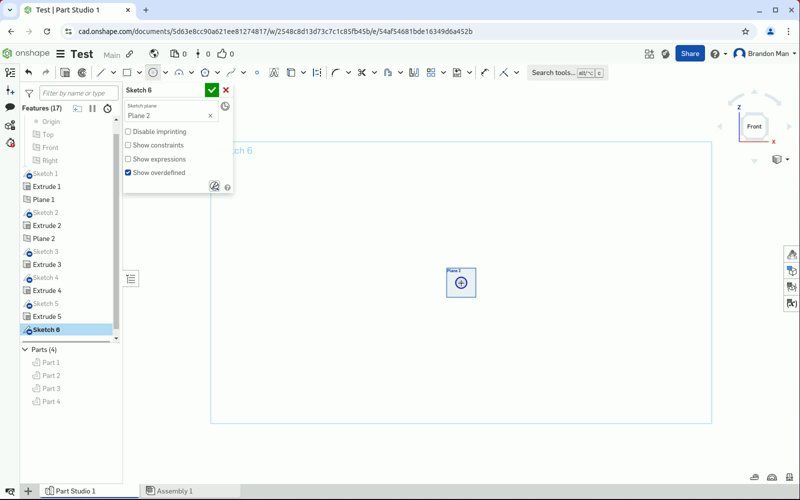
click(461, 282)
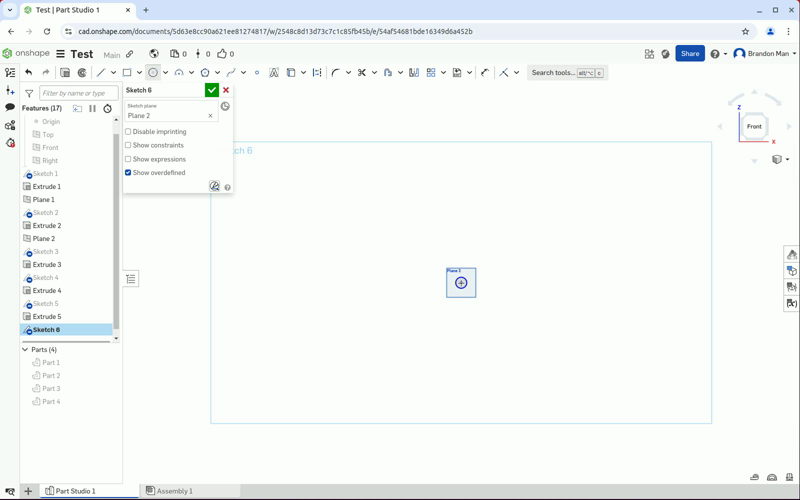
key_up(shift)
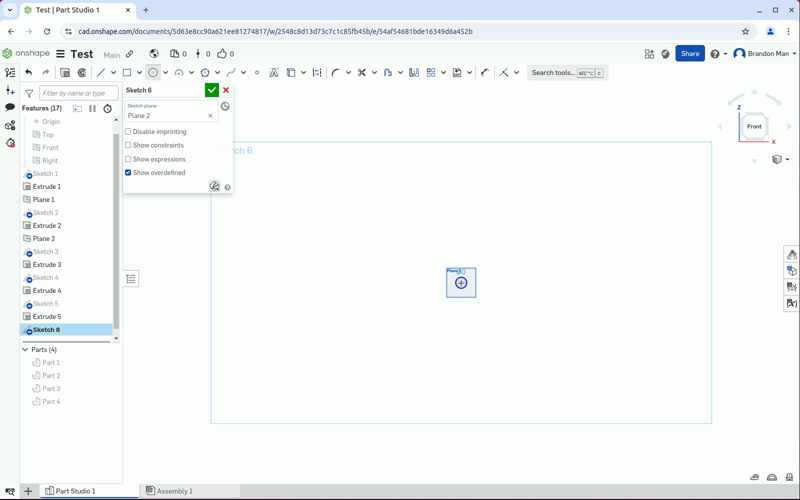
mouse_move(465, 282)
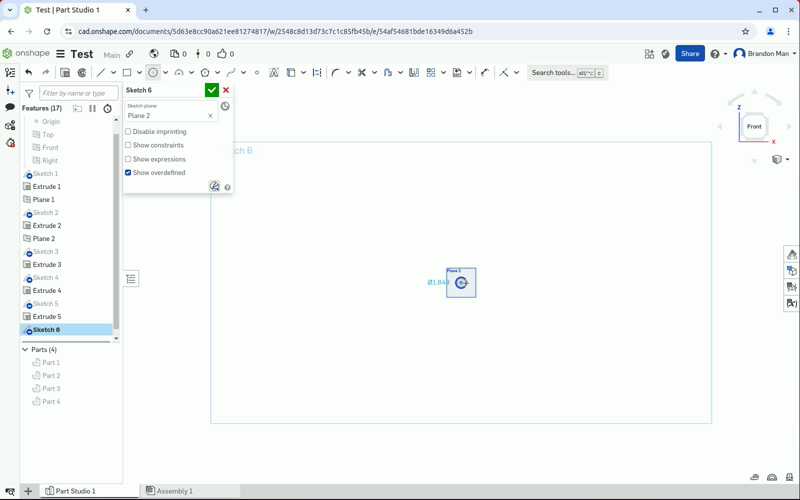
scroll(6)
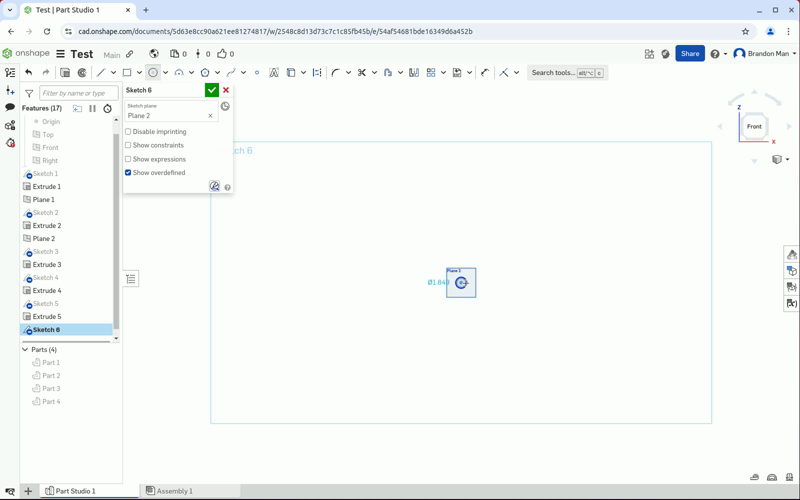
scroll(6)
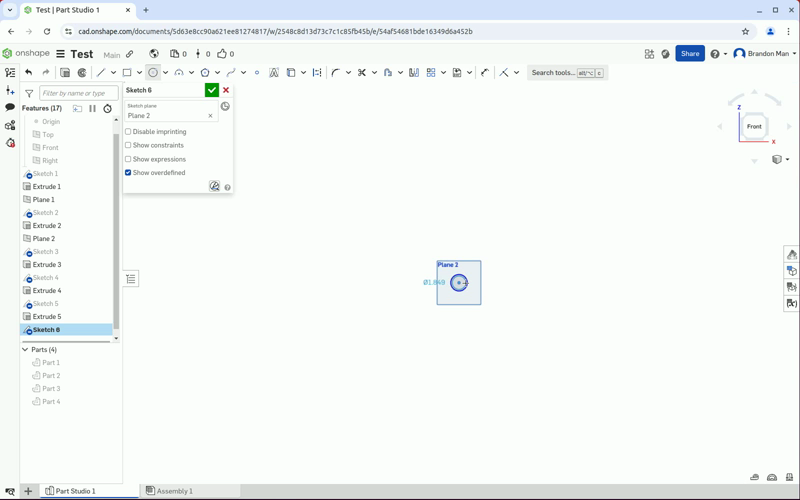
scroll(6)
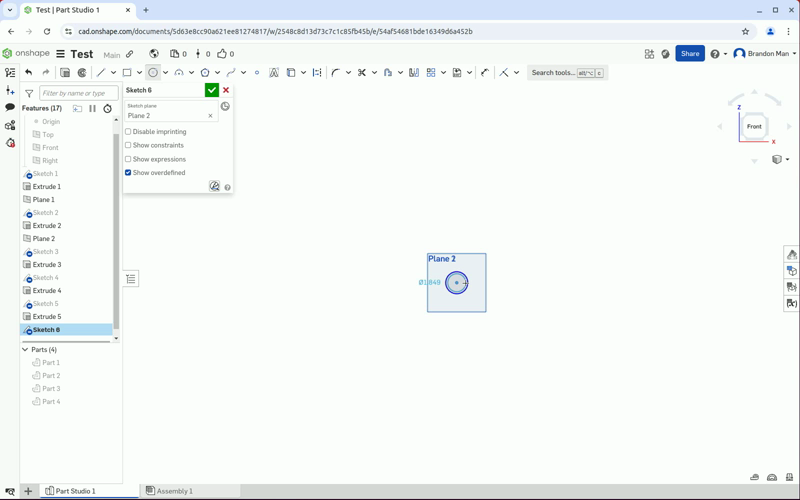
scroll(6)
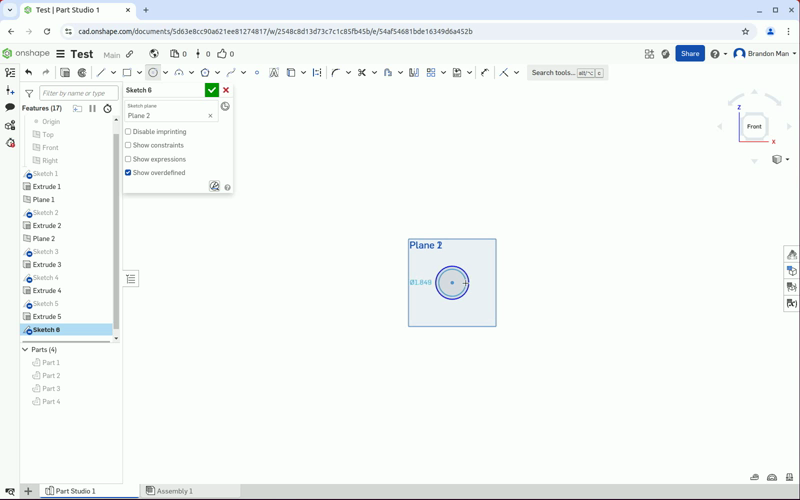
scroll(6)
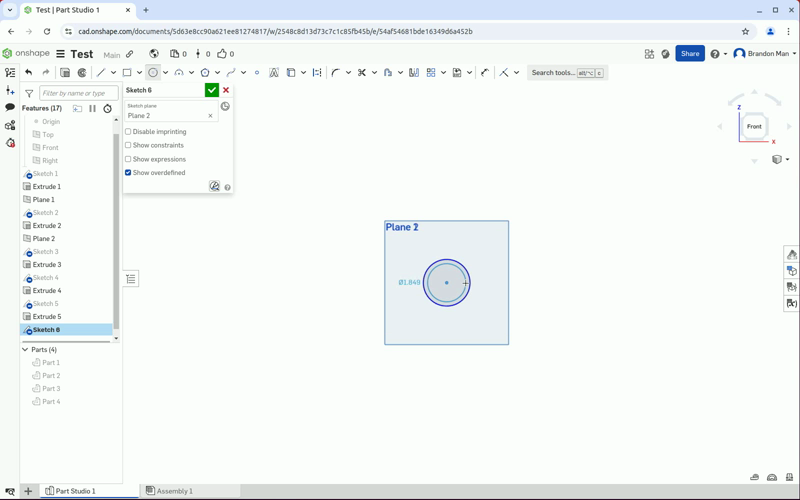
scroll(6)
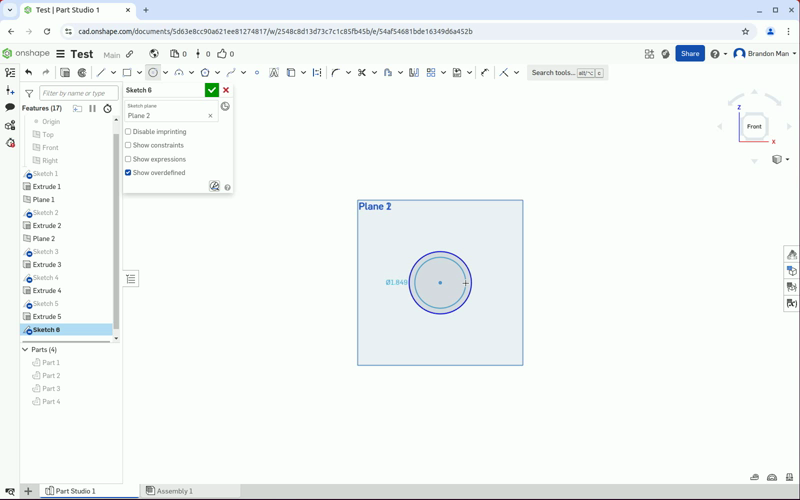
scroll(6)
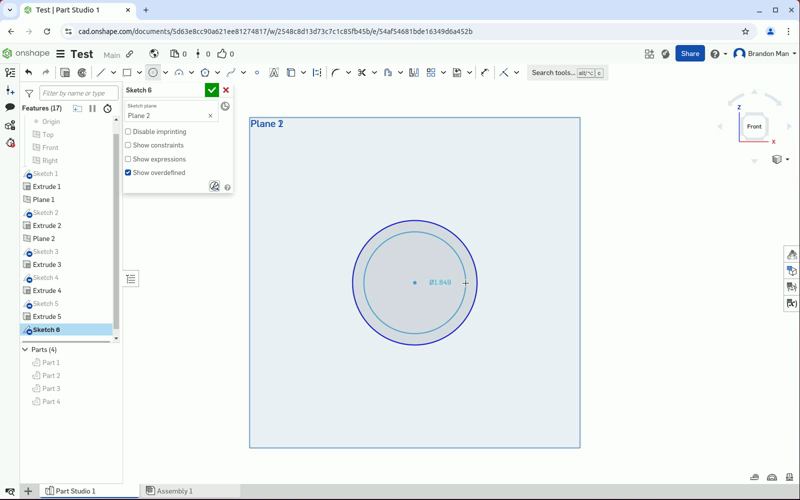
click(465, 282)
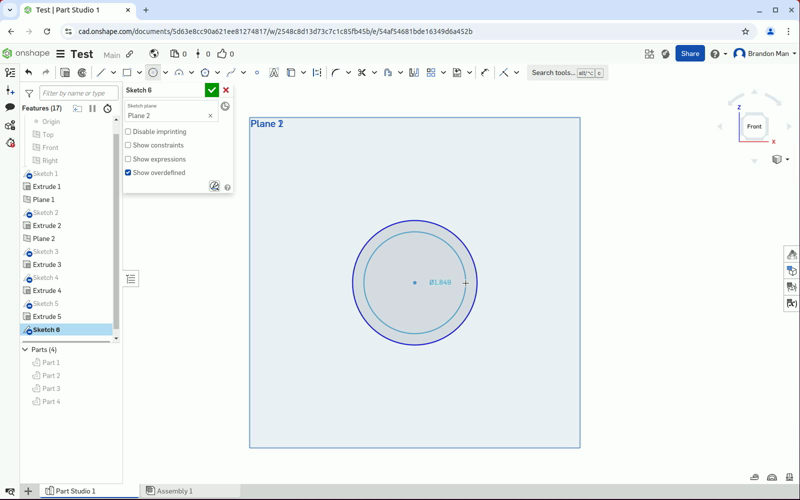
scroll(-6)
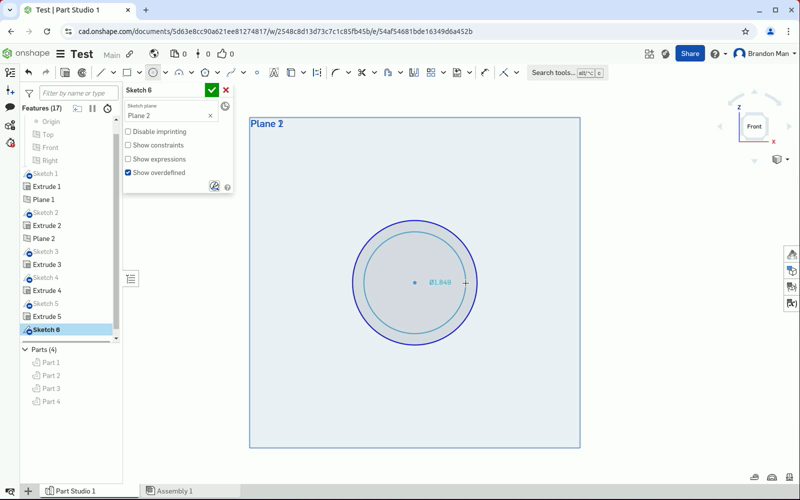
scroll(-6)
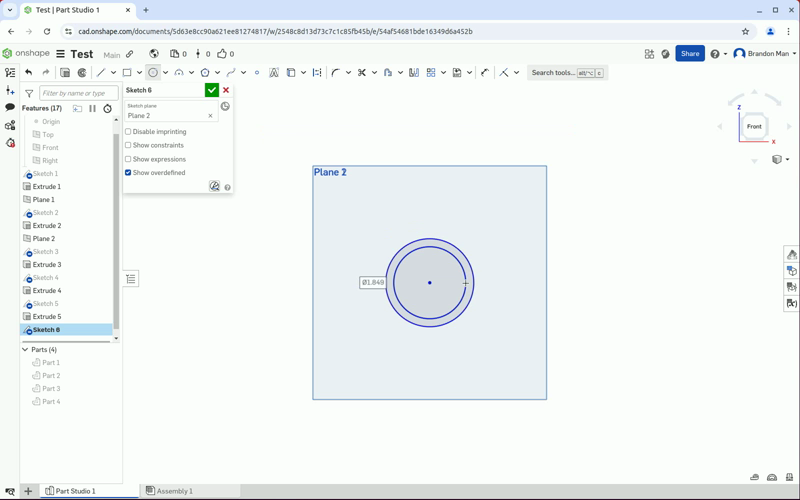
scroll(-6)
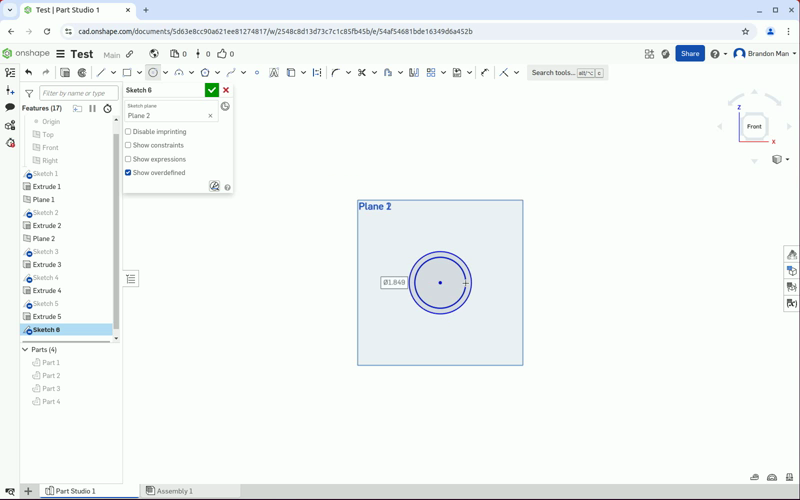
scroll(-6)
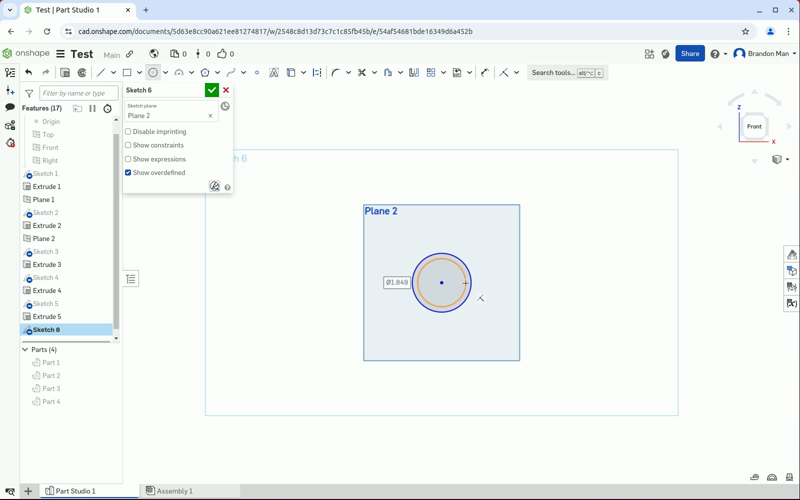
scroll(-6)
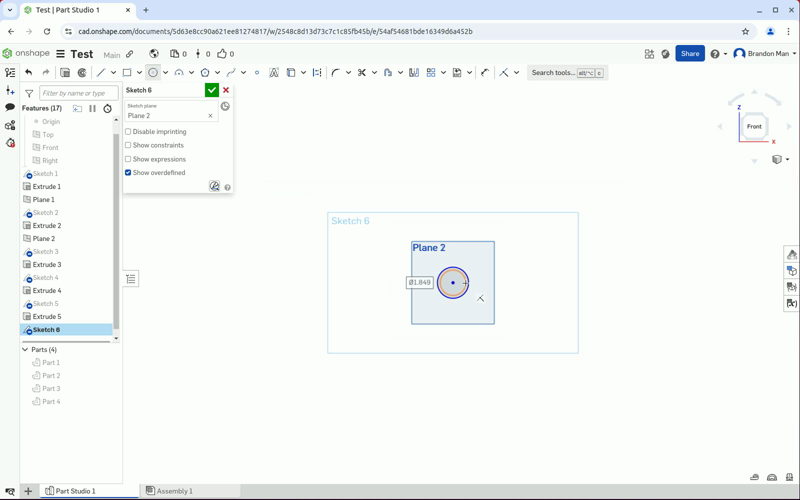
scroll(-6)
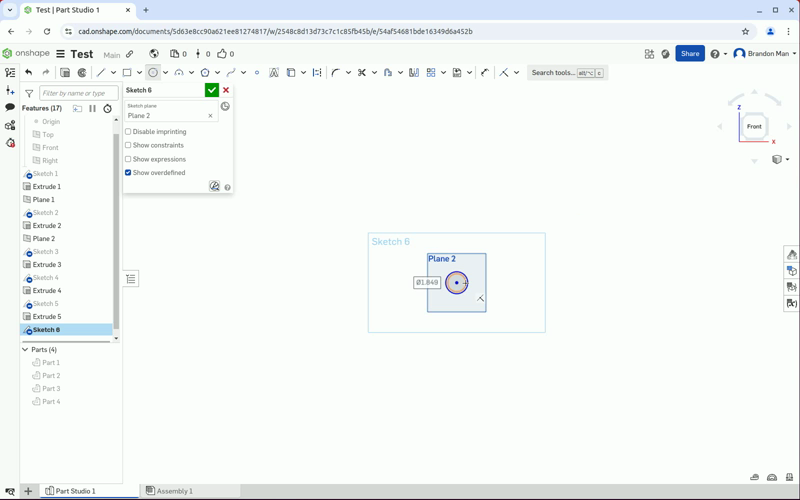
scroll(-6)
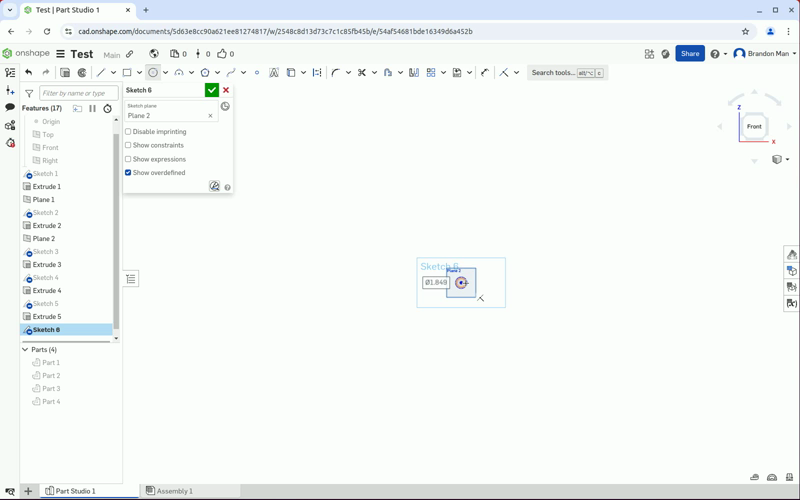
key(esc)
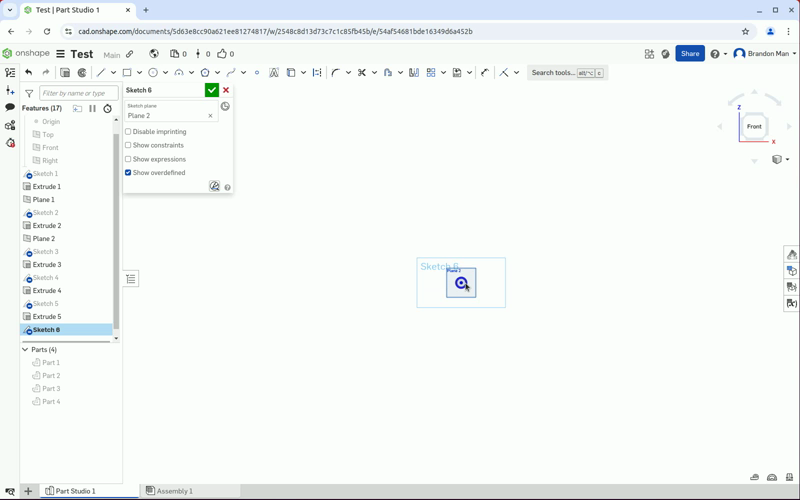
mouse_move(456, 281)
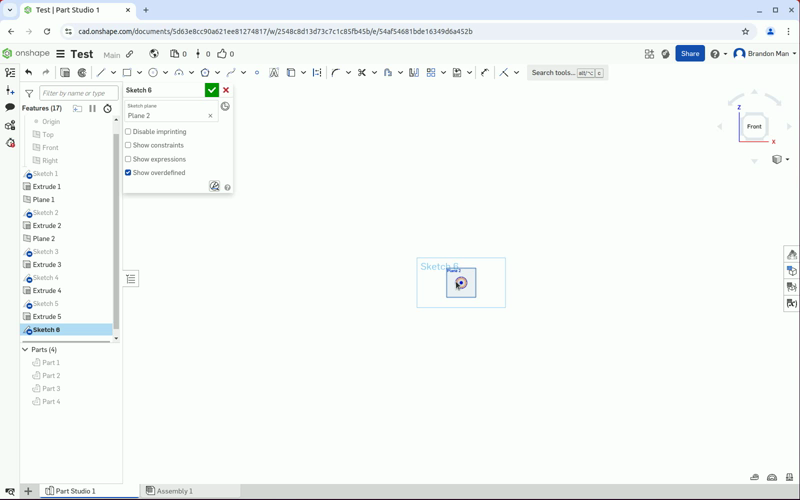
scroll(6)
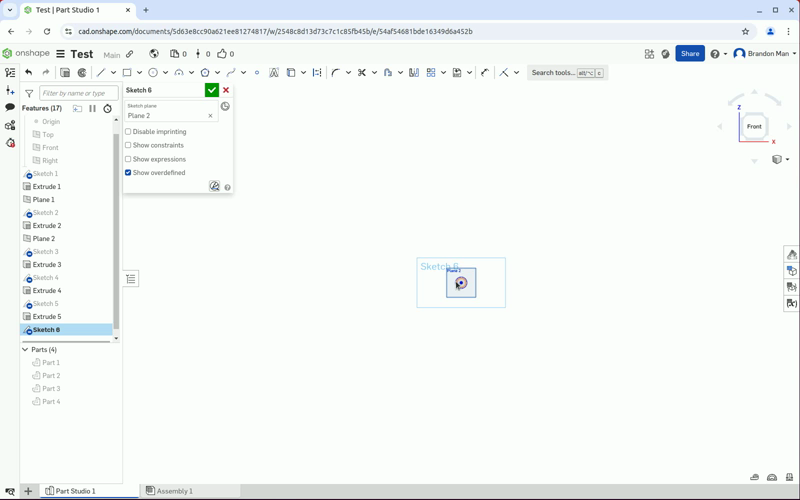
scroll(6)
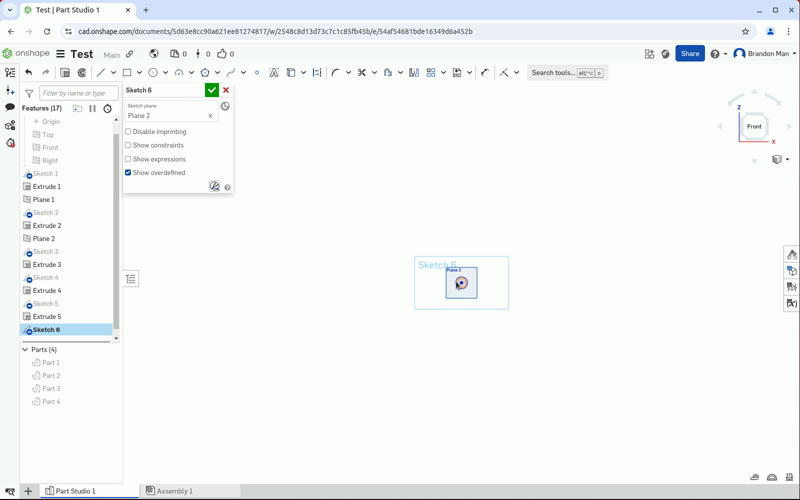
scroll(6)
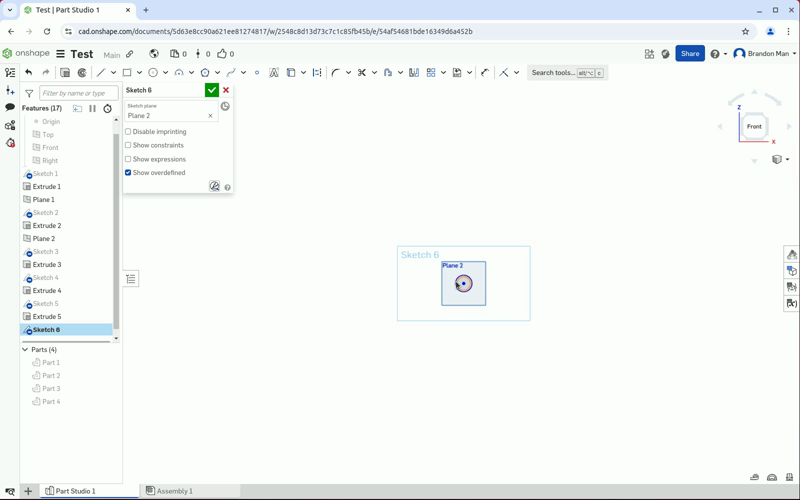
scroll(6)
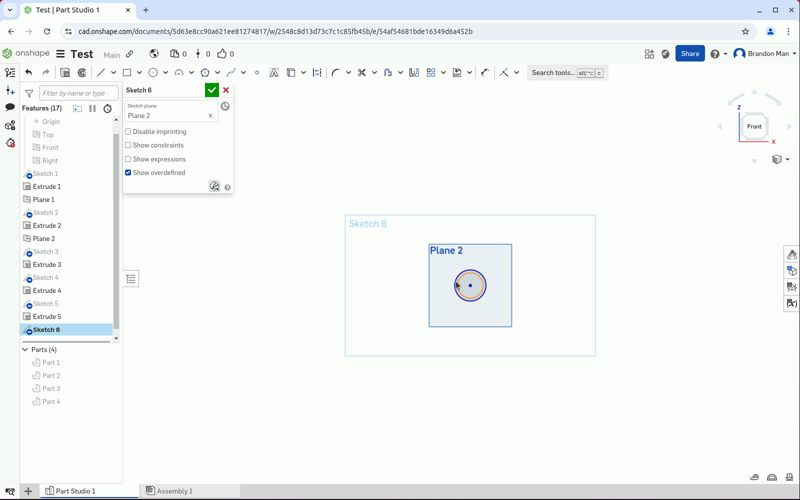
scroll(6)
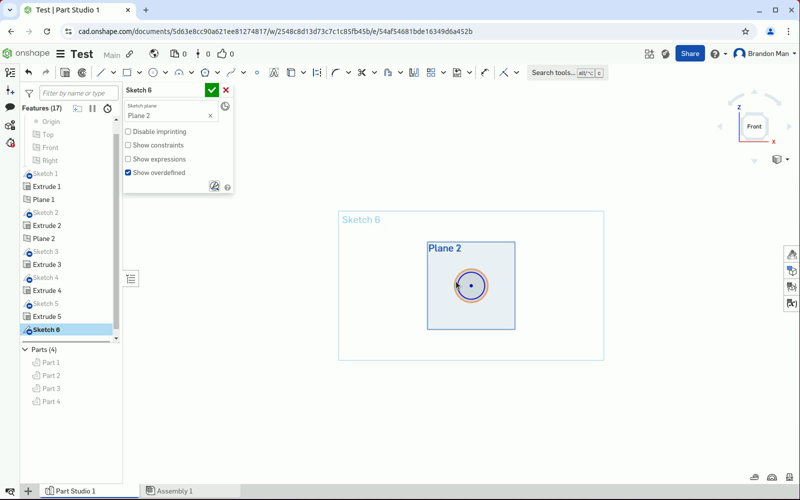
scroll(6)
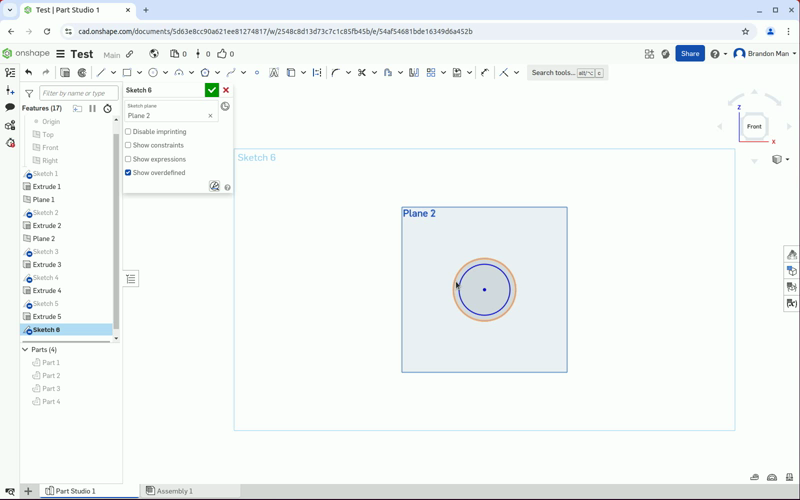
scroll(6)
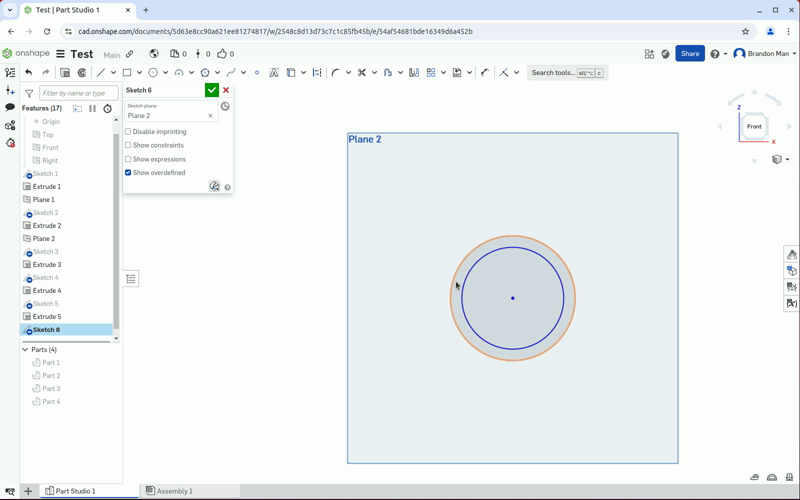
click(456, 281)
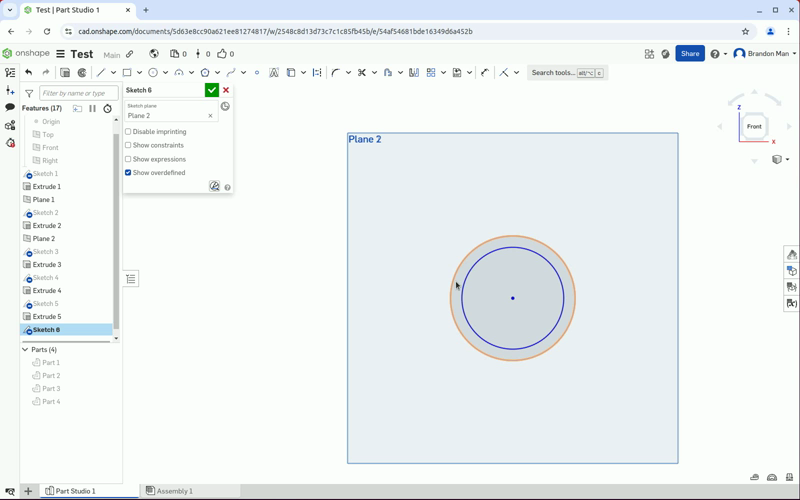
scroll(-6)
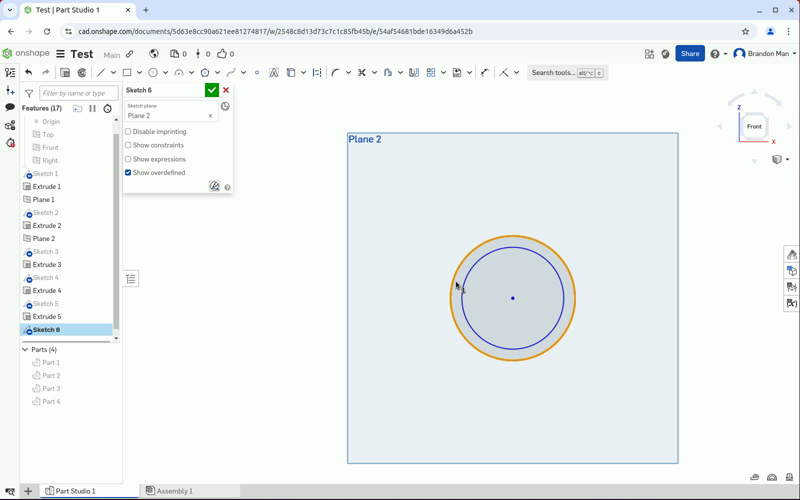
scroll(-6)
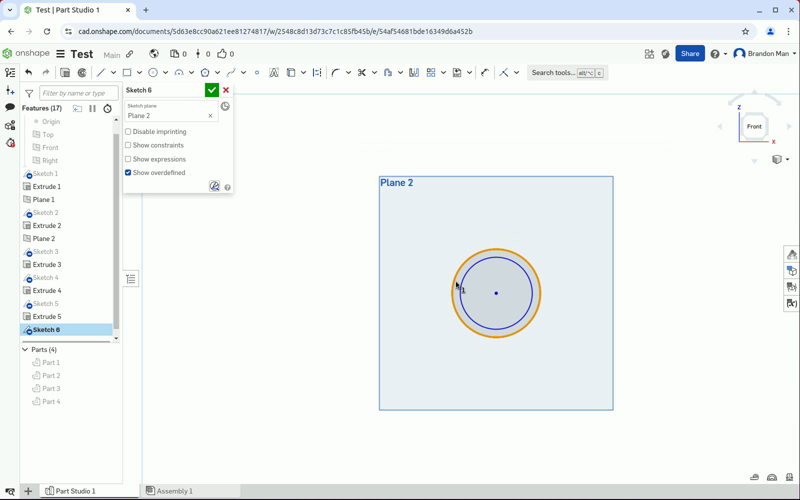
scroll(-6)
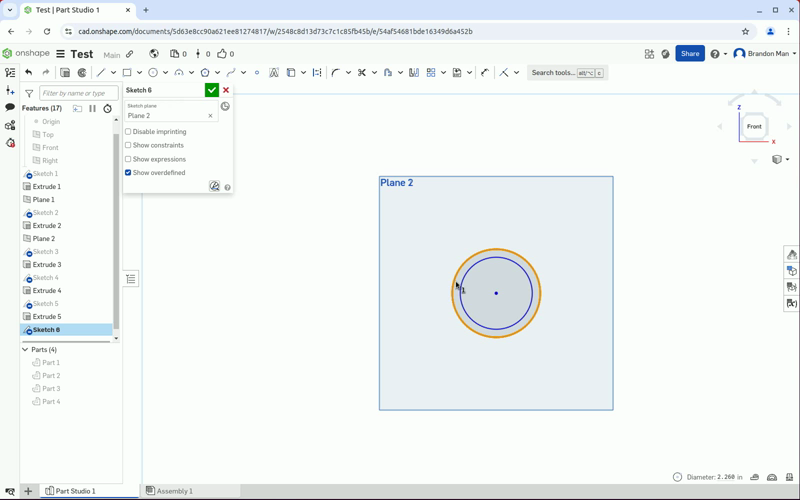
scroll(-6)
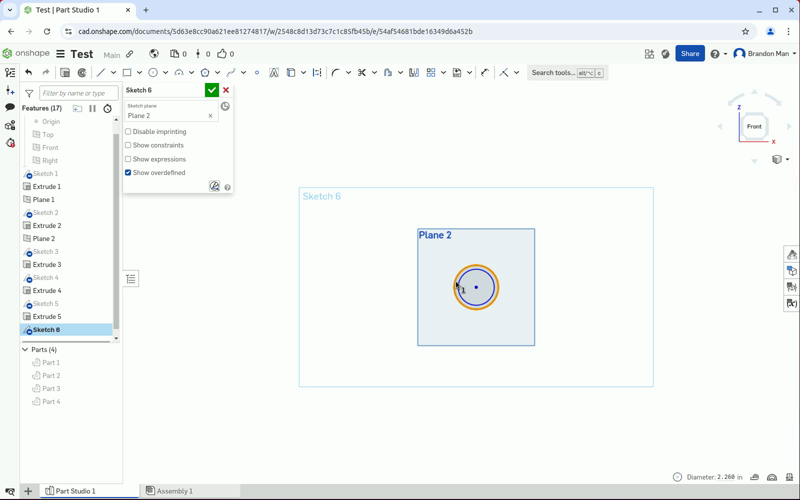
scroll(-6)
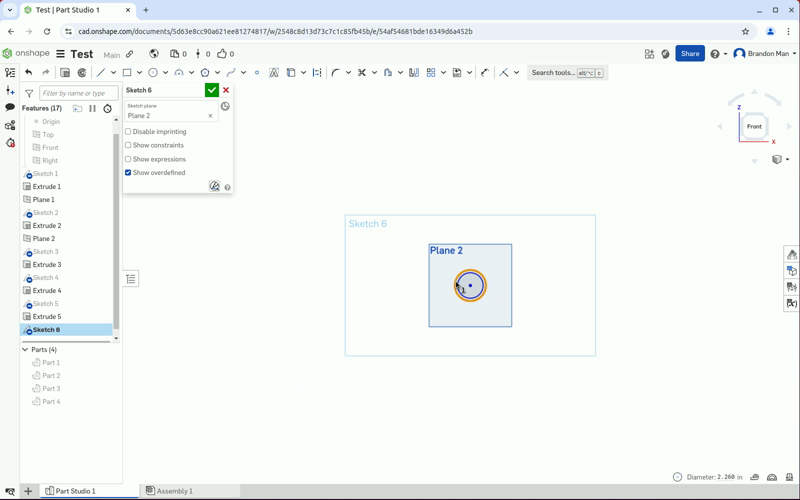
scroll(-6)
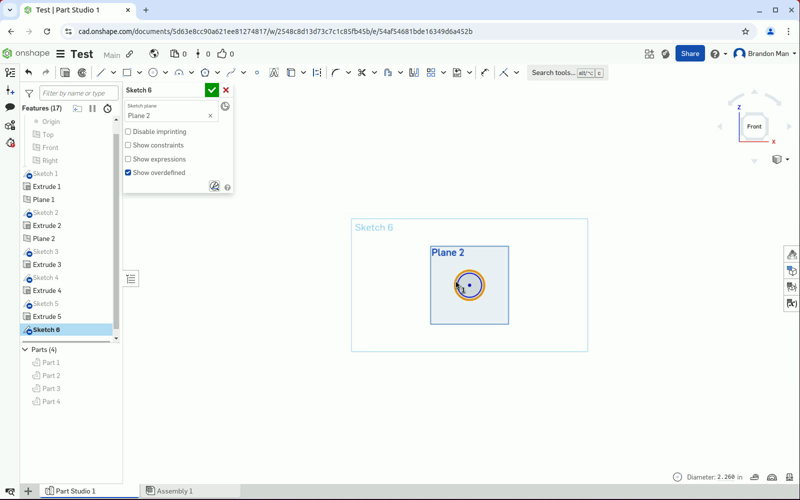
scroll(-6)
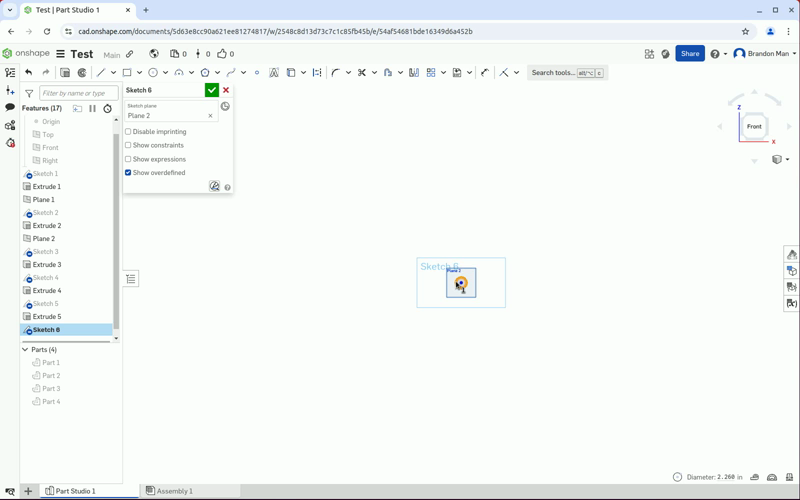
mouse_move(73, 352)
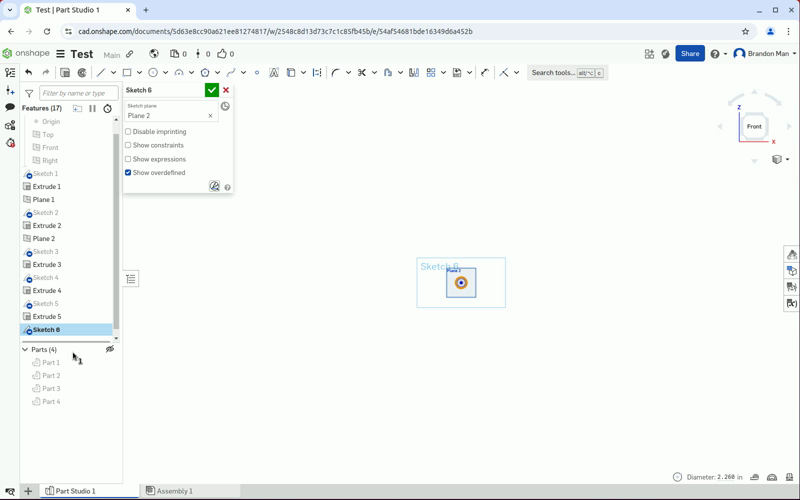
key(shift+y)
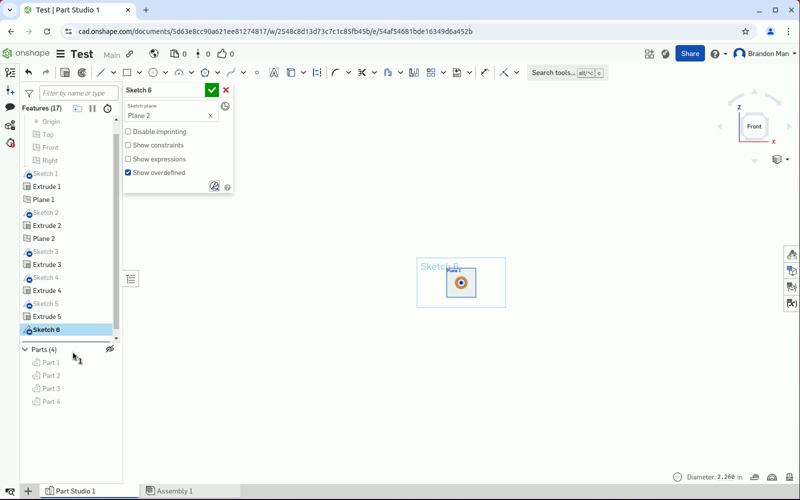
key(shift+e)
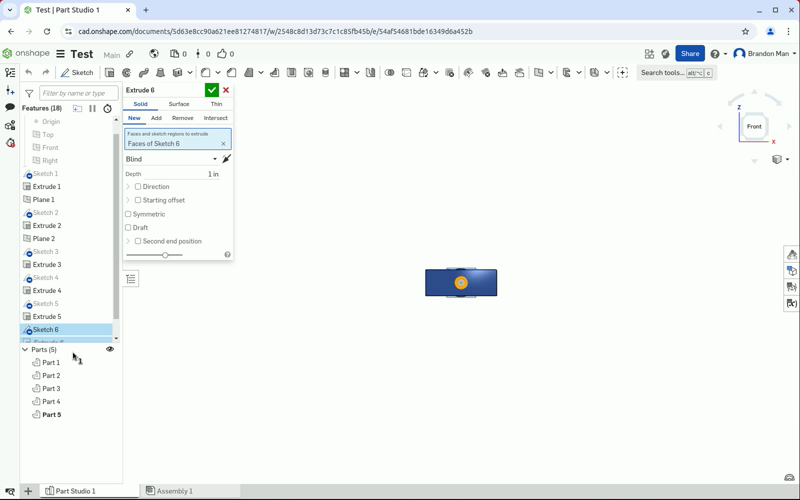
mouse_move(143, 106)
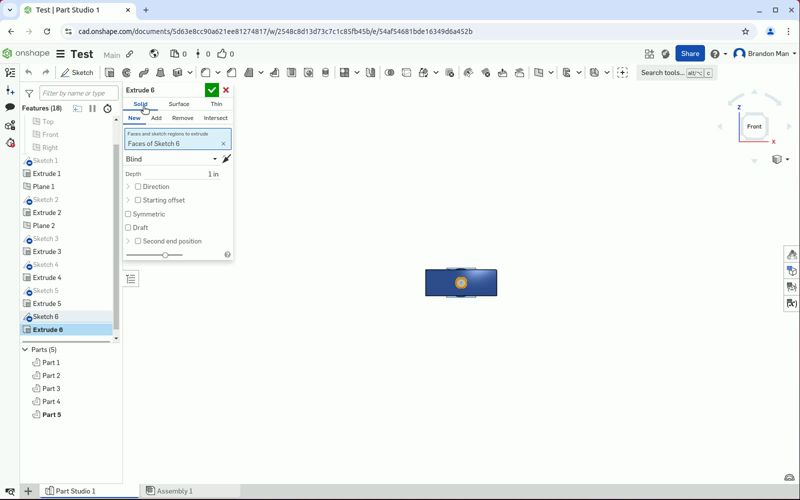
click(143, 106)
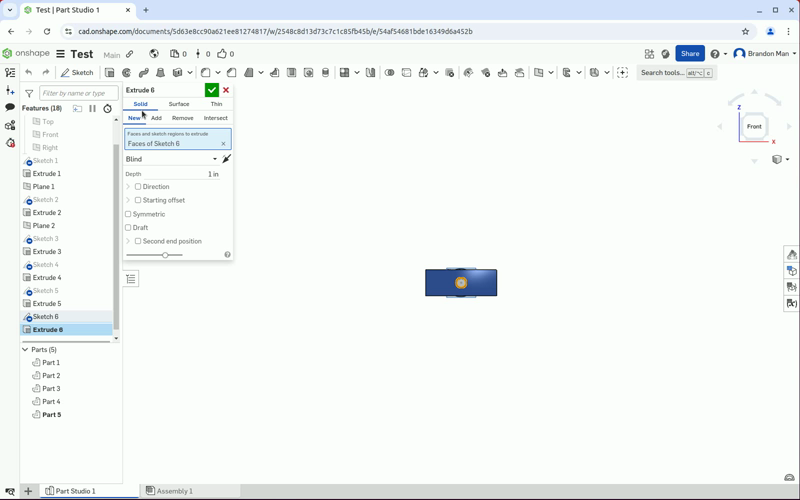
mouse_move(137, 120)
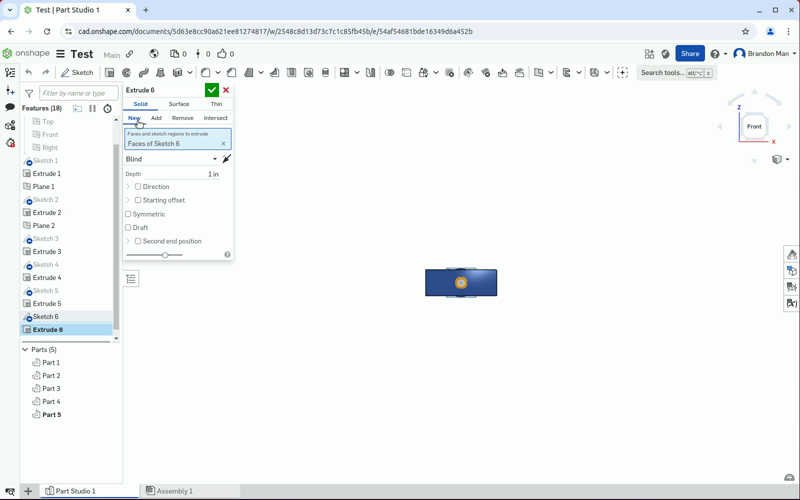
click(137, 120)
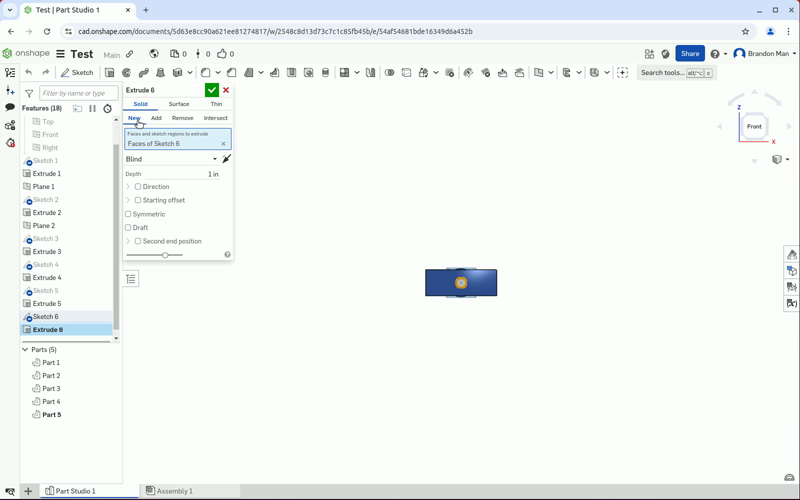
key(tab, 4)
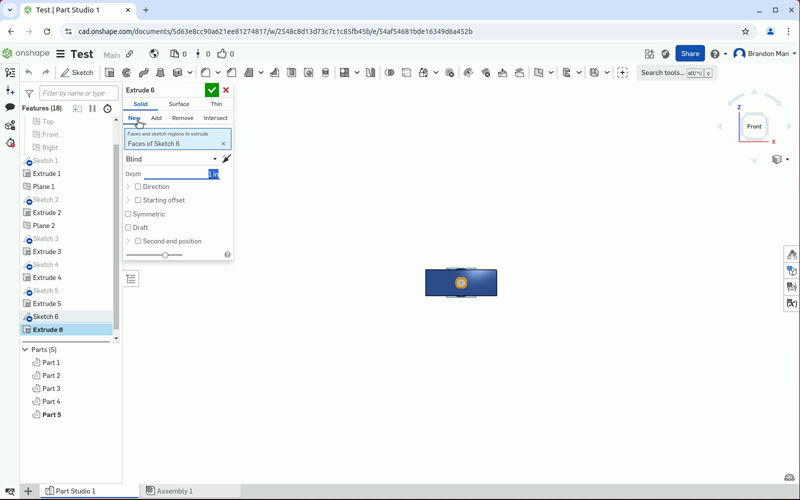
text(1.204)
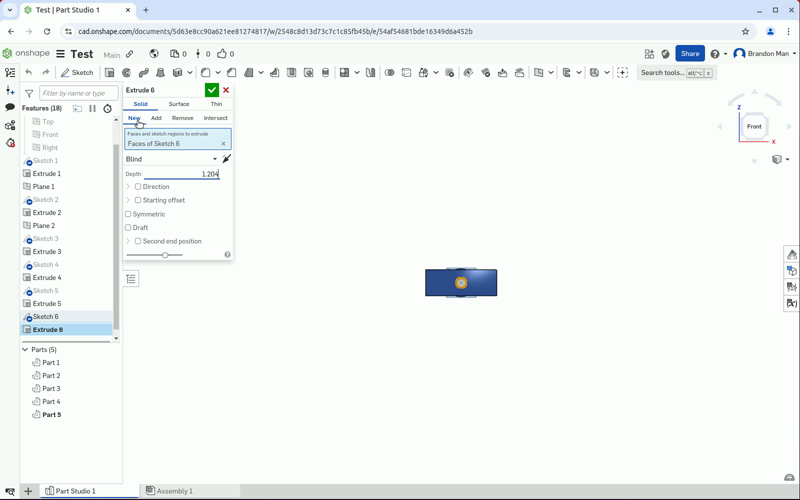
key(enter)
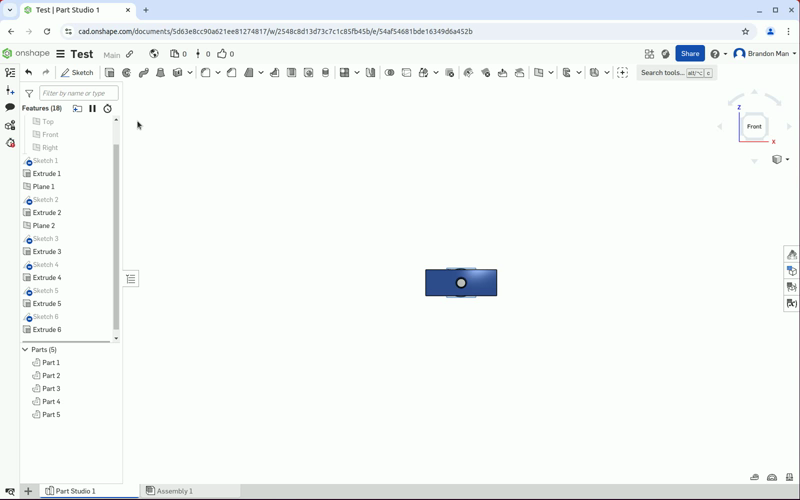
key(shift+h)
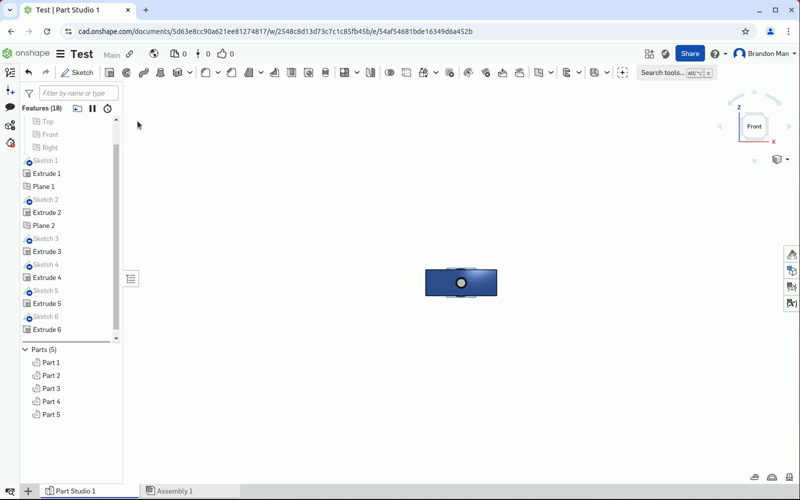
key(shift+h)
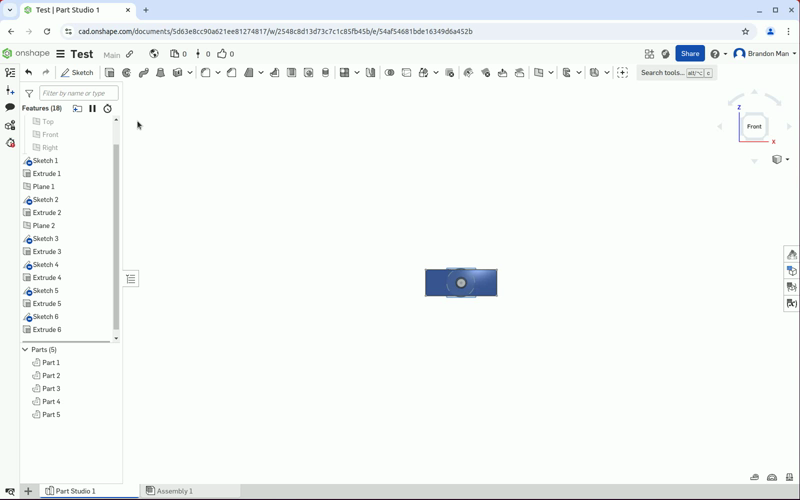
key(shift+7)
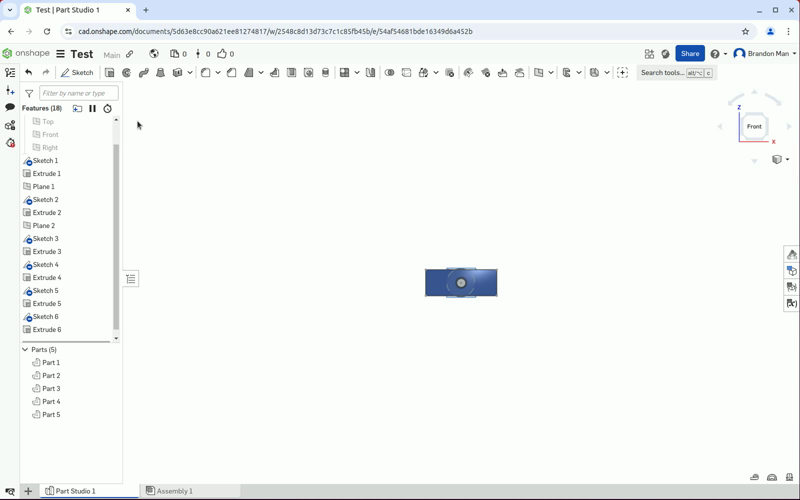
key(left, 2)
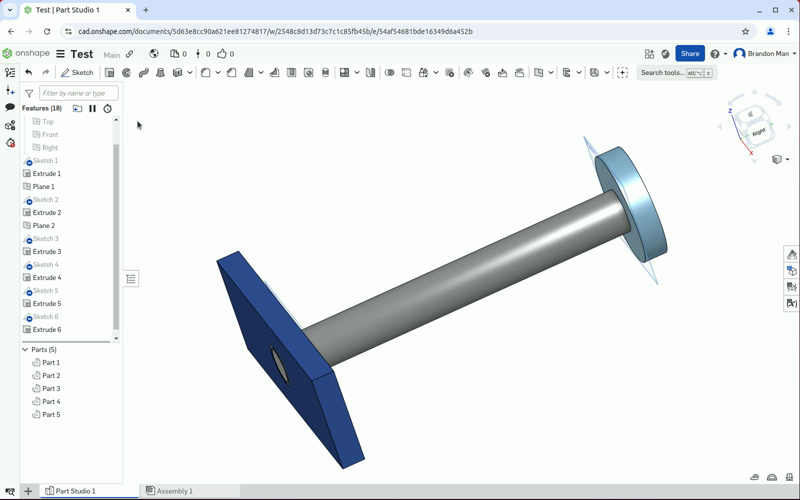
key(down, 2)
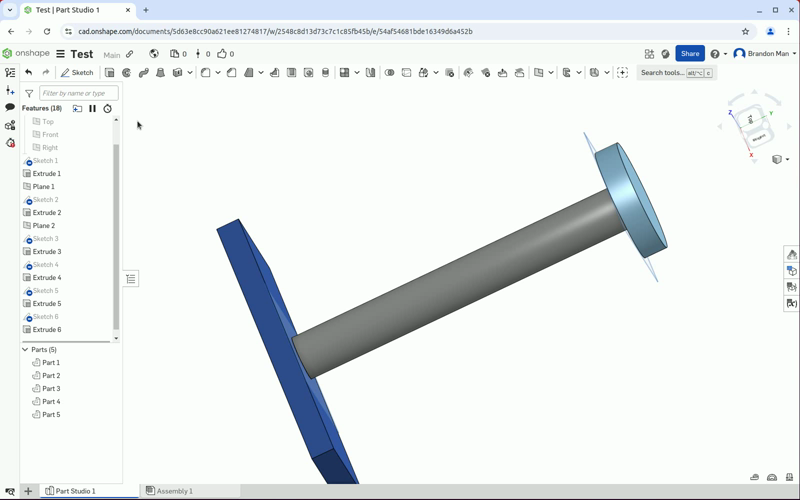
key(up, 2)
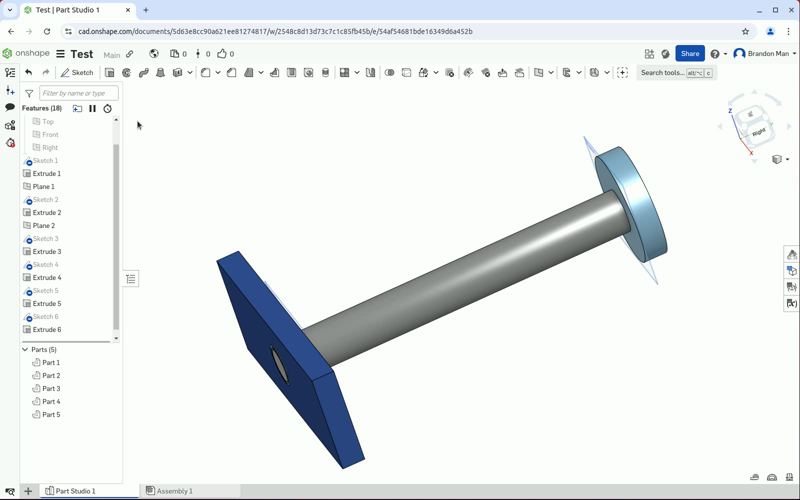
key(right, 2)
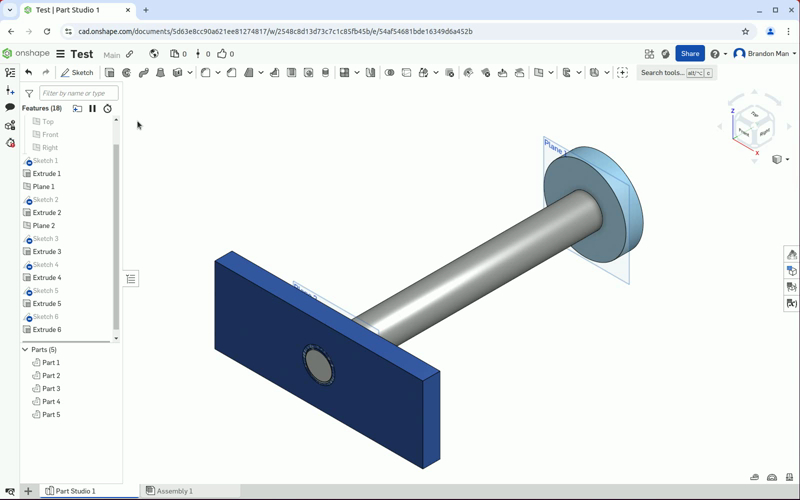
mouse_move(69, 163)
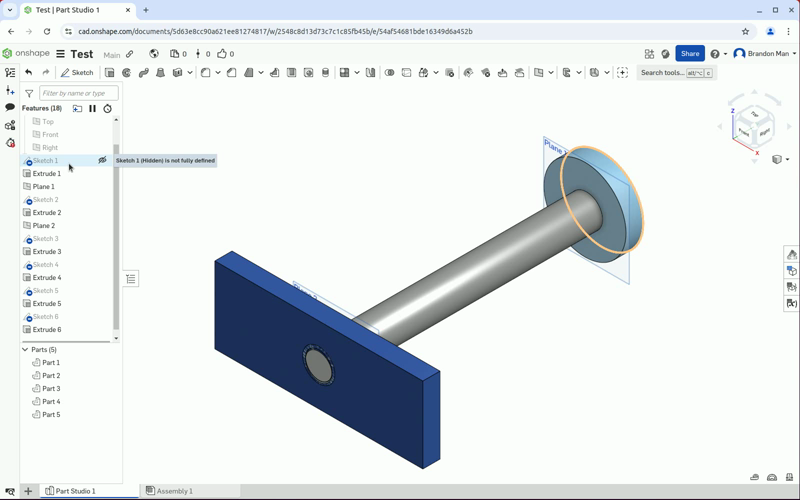
click(69, 163)